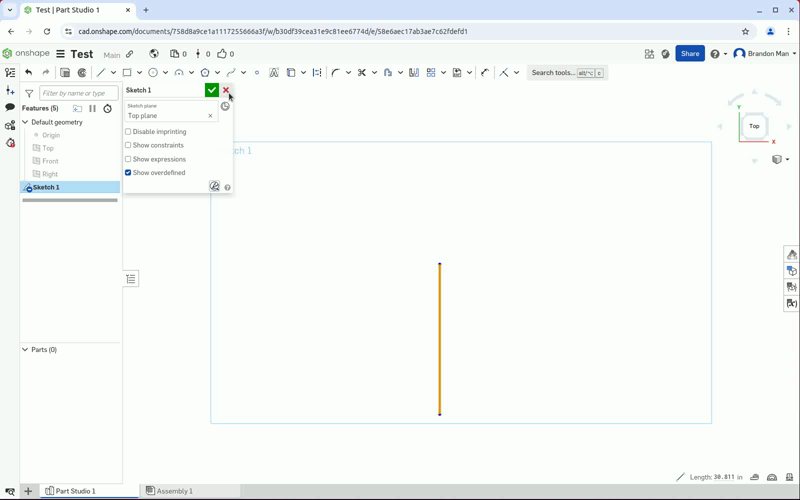
key(shift+h)
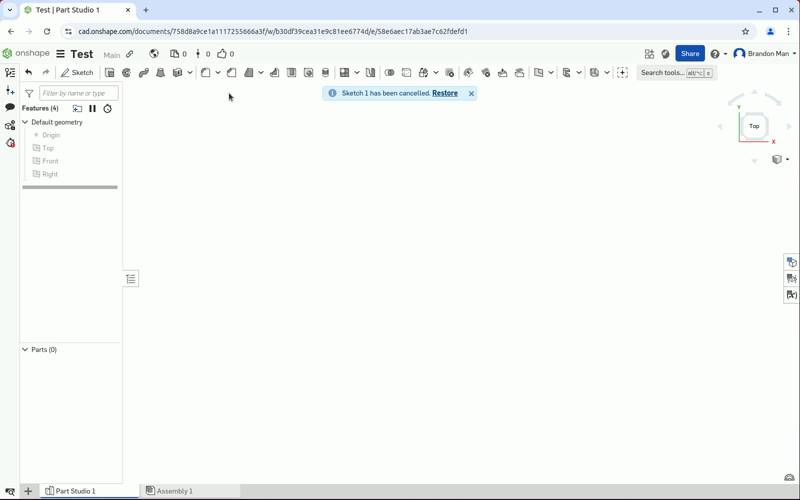
mouse_move(73, 352)
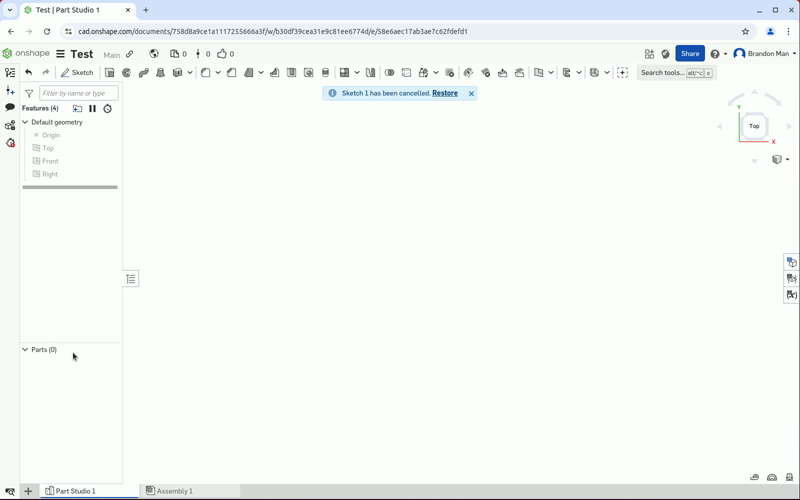
key(y)
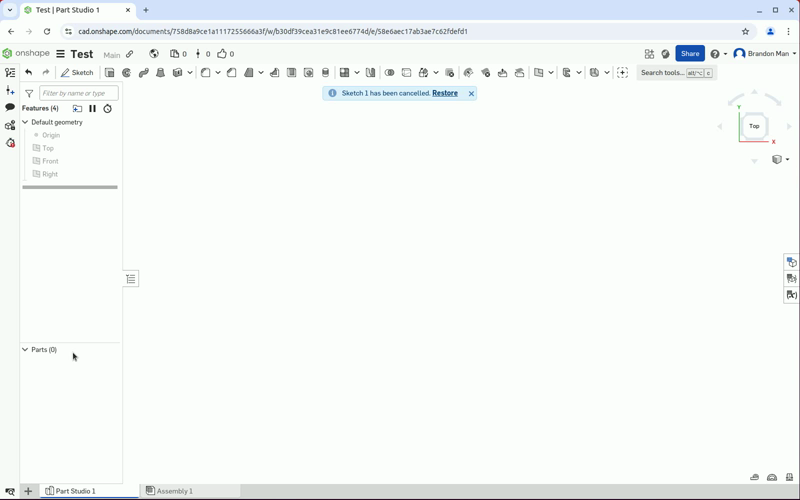
key(shift+p)
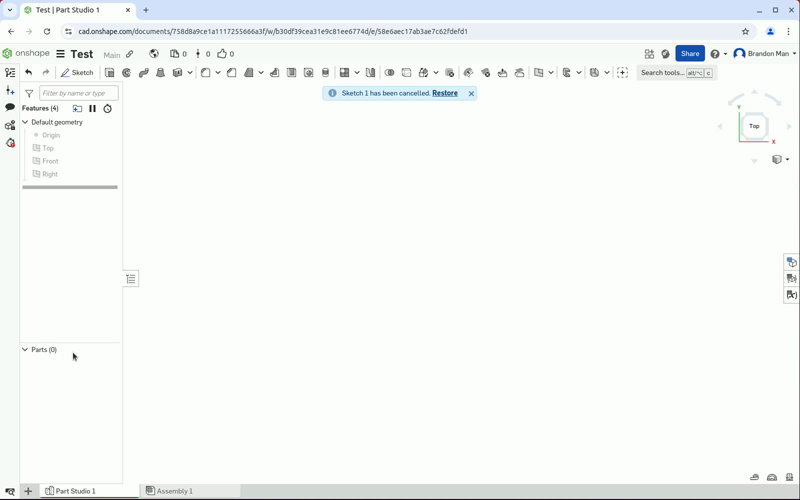
key(space)
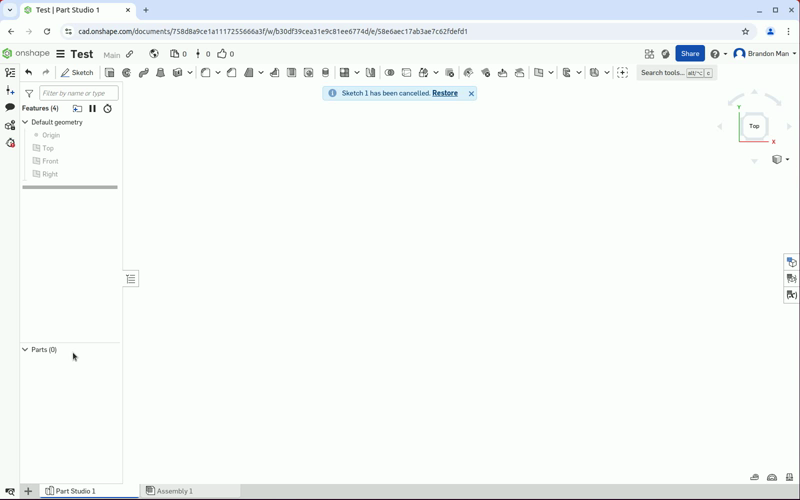
key_down(shift)
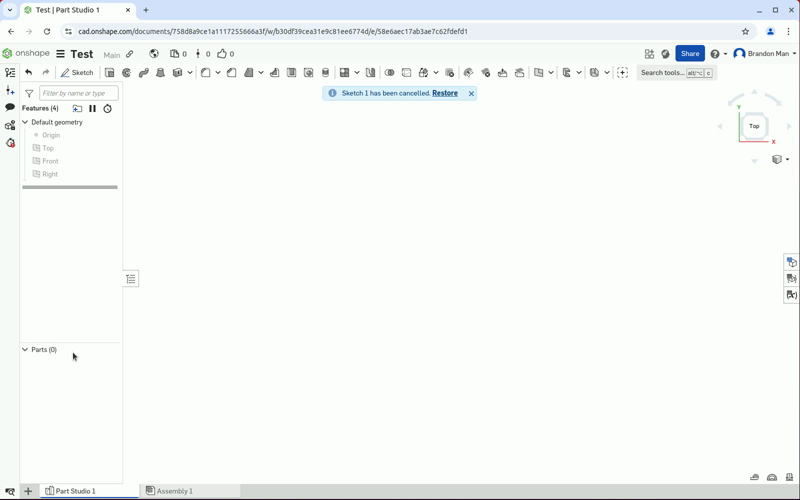
key(up)
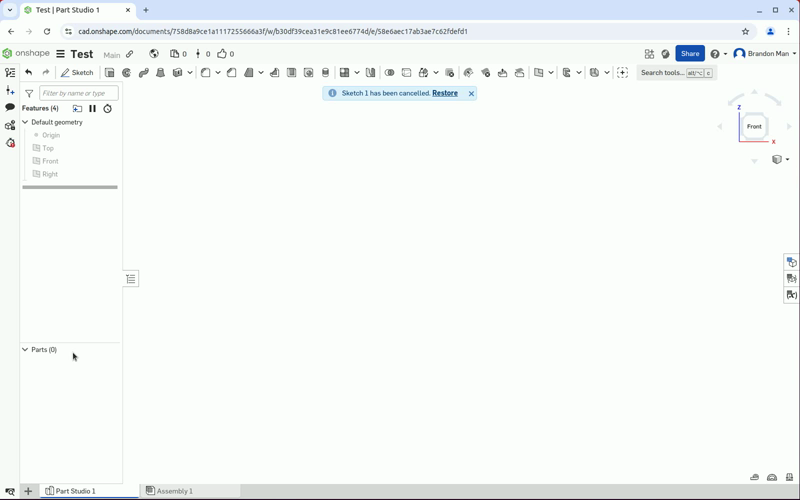
key_up(shift)
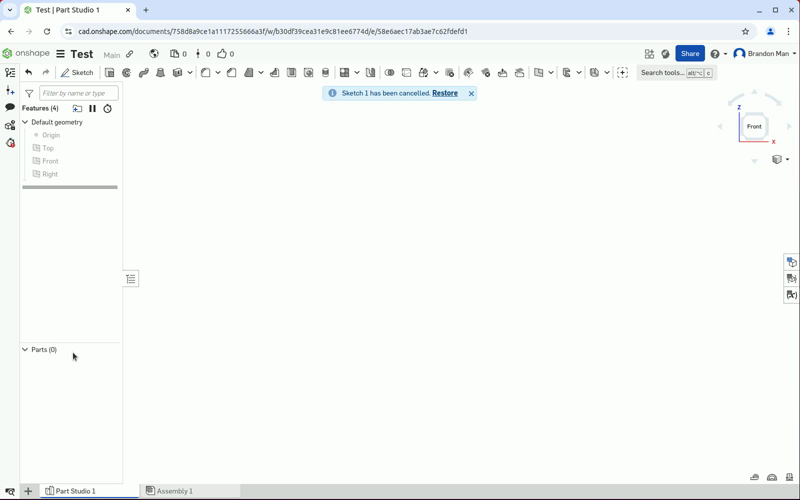
key(space)
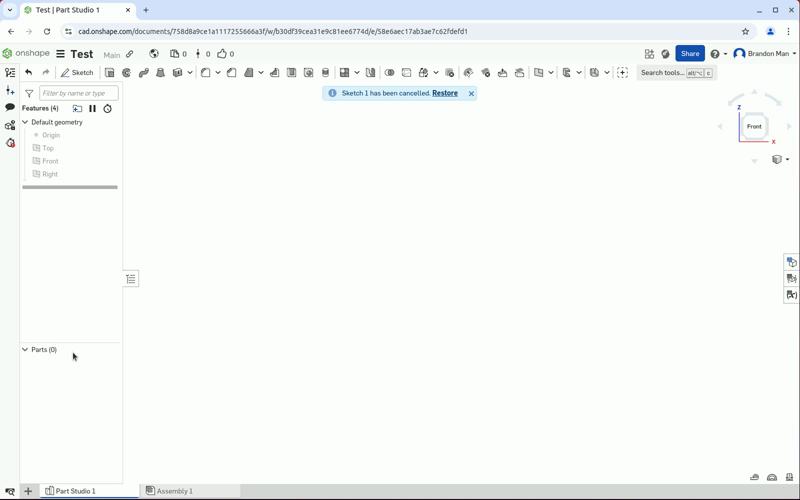
key_down(shift)
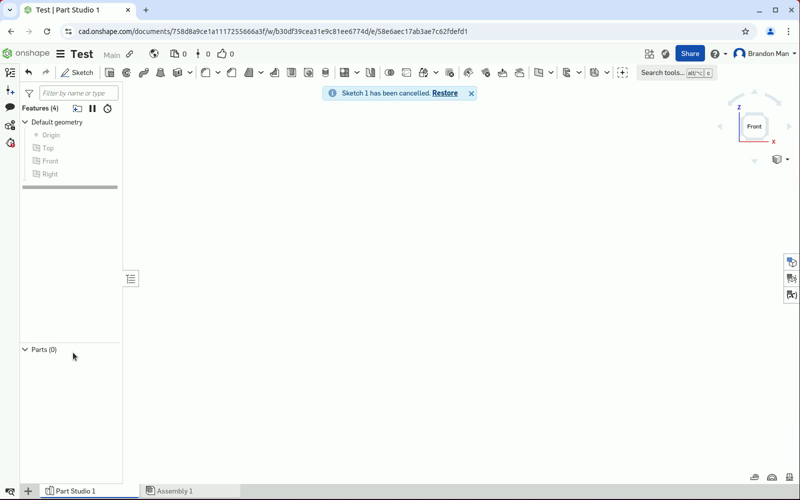
key(left)
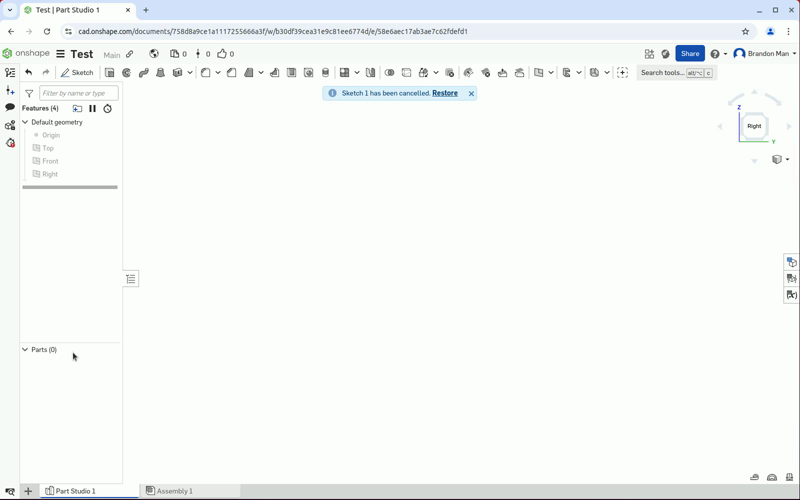
key_up(shift)
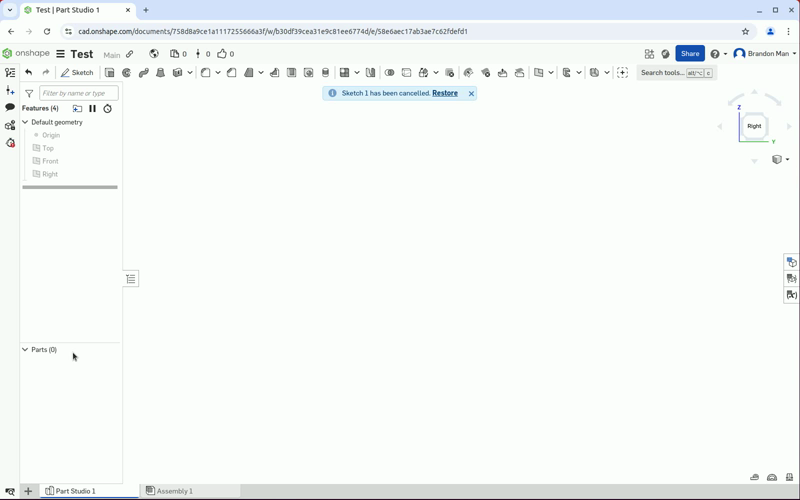
mouse_move(73, 352)
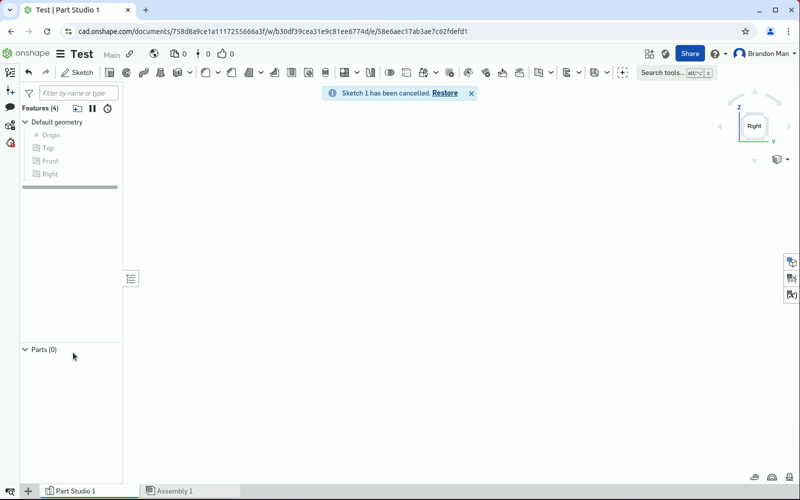
key(shift+y)
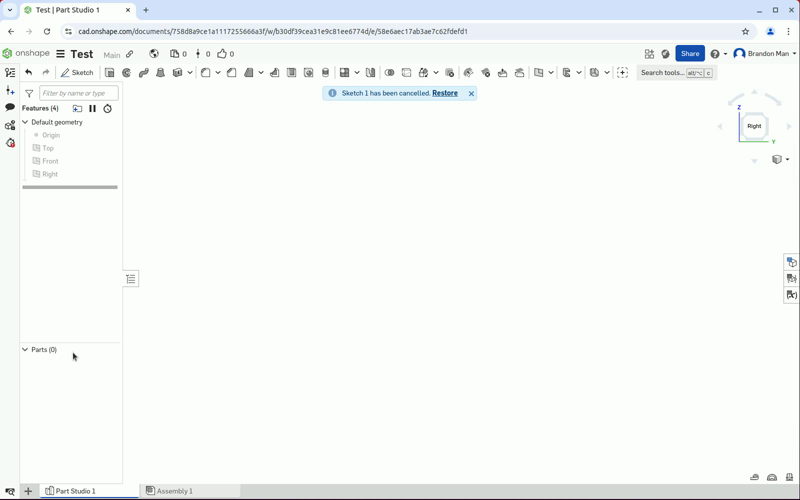
key(shift+s)
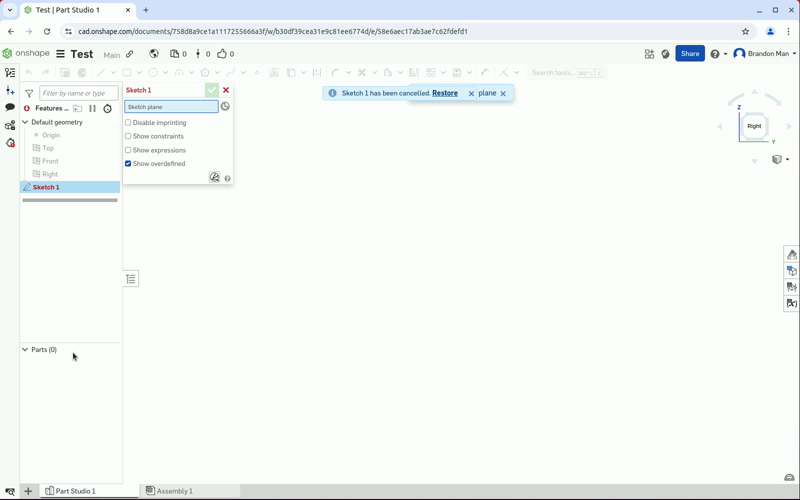
mouse_move(73, 176)
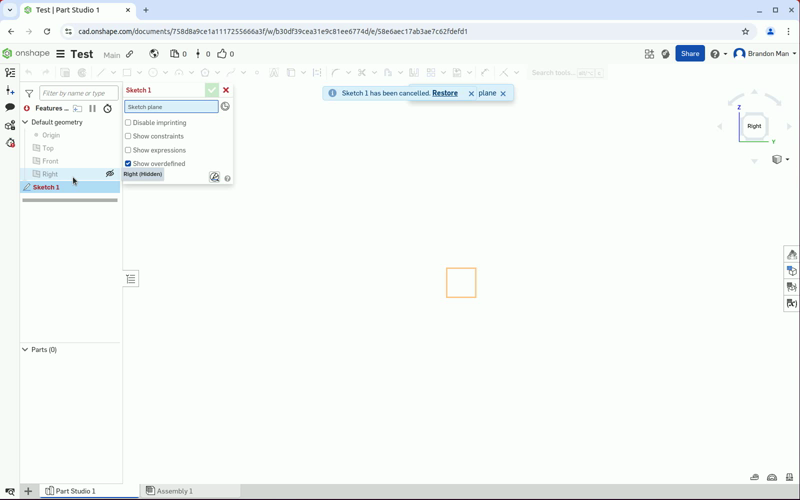
click(73, 176)
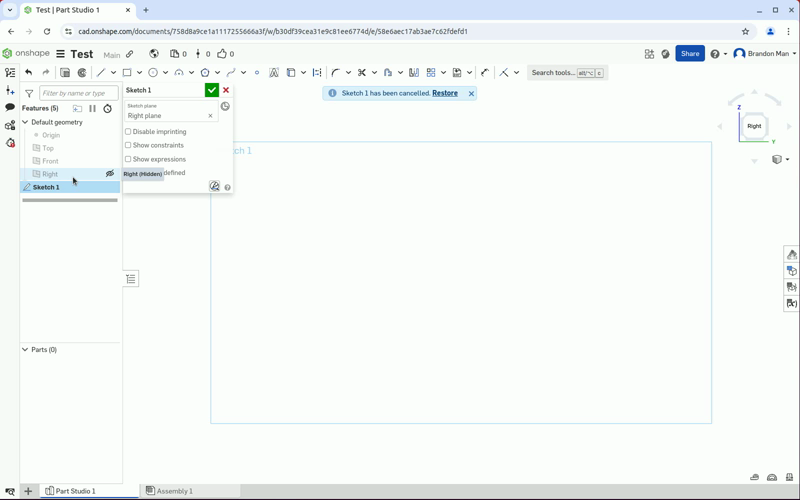
mouse_move(73, 352)
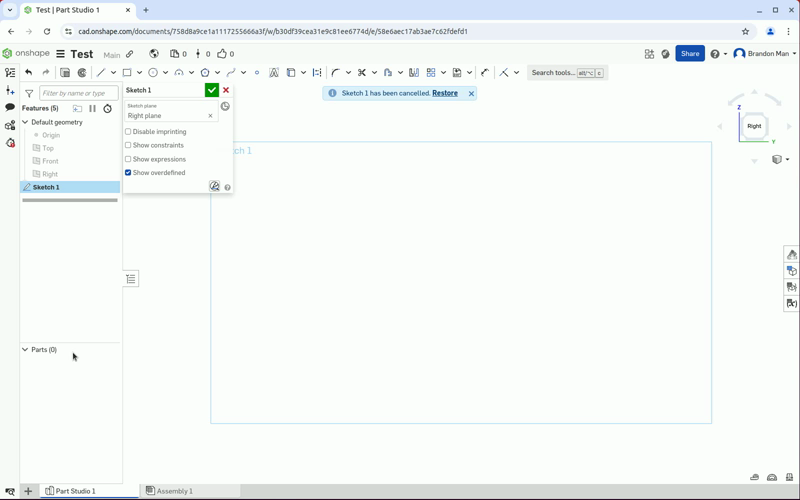
key(y)
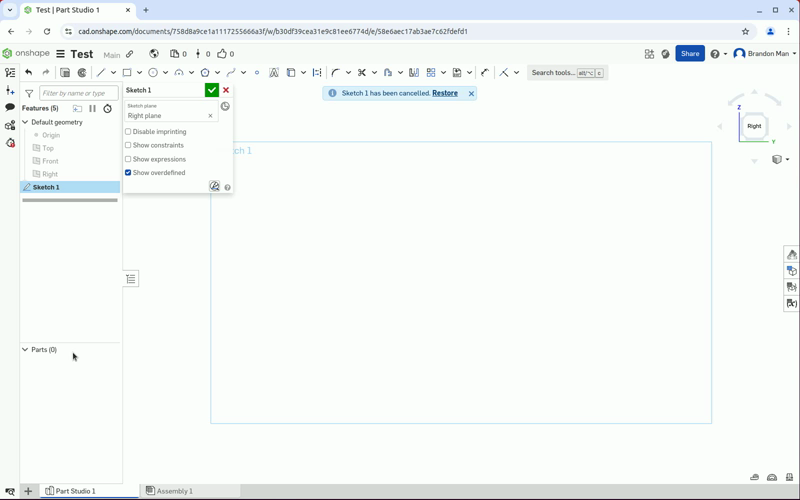
key(l)
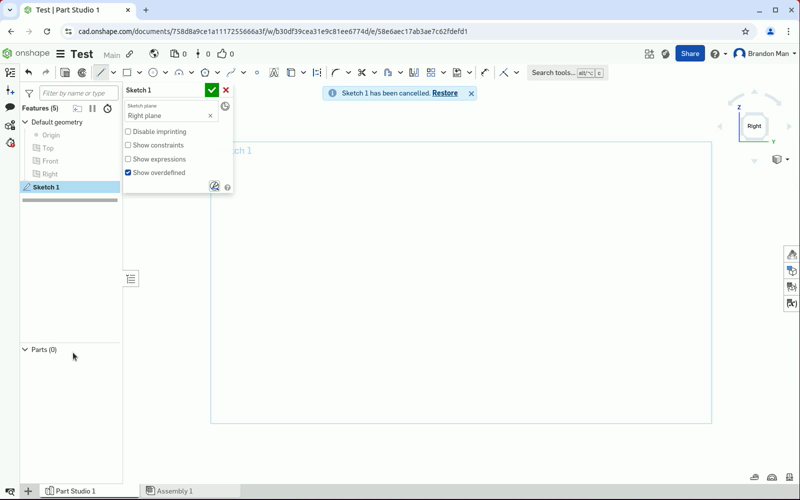
key_down(shift)
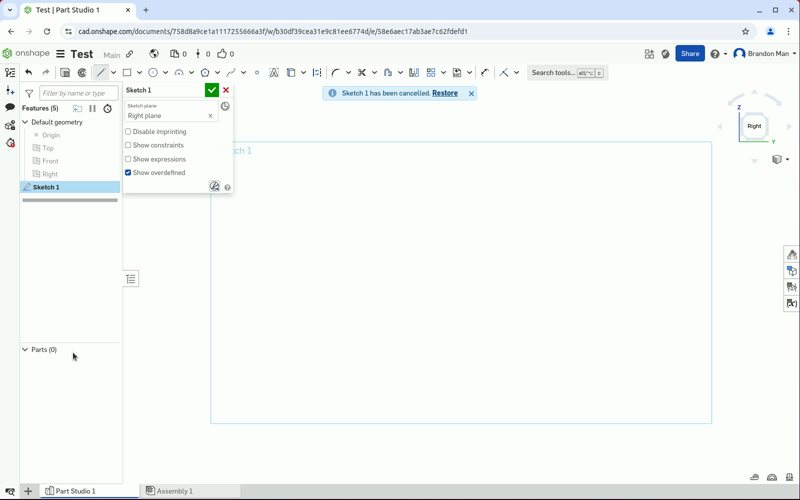
mouse_move(357, 349)
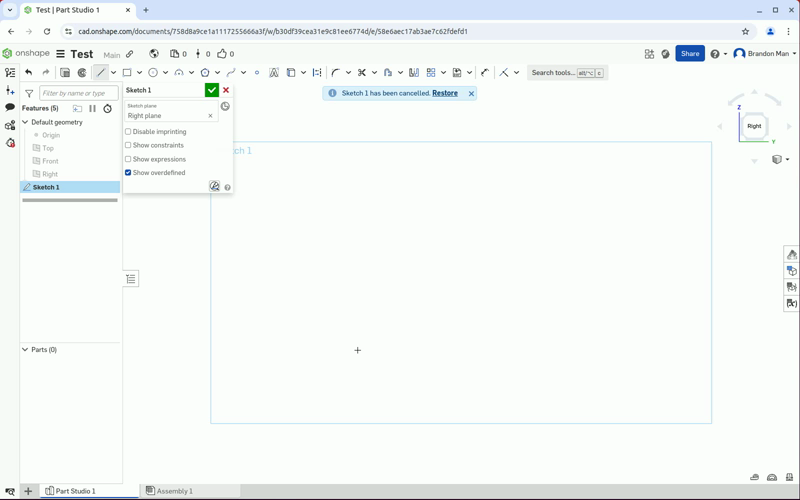
click(357, 349)
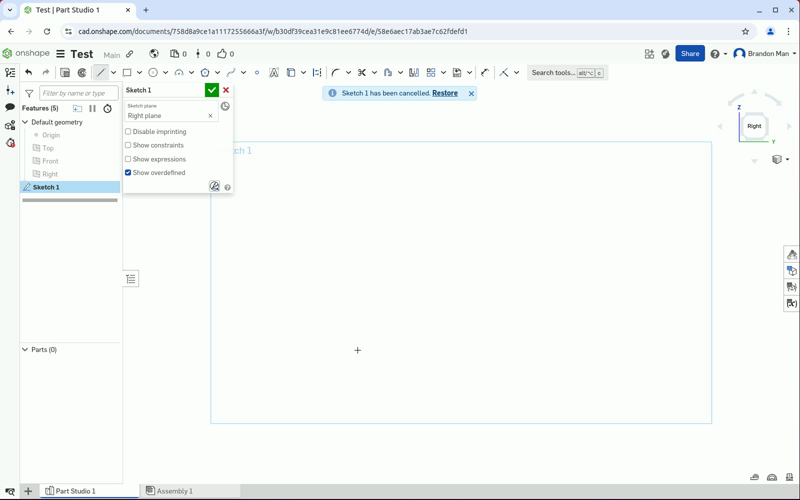
key_up(shift)
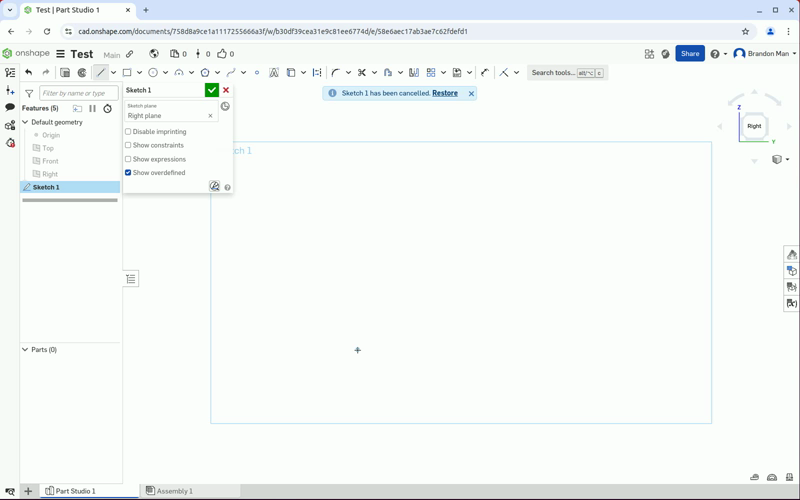
key_down(shift)
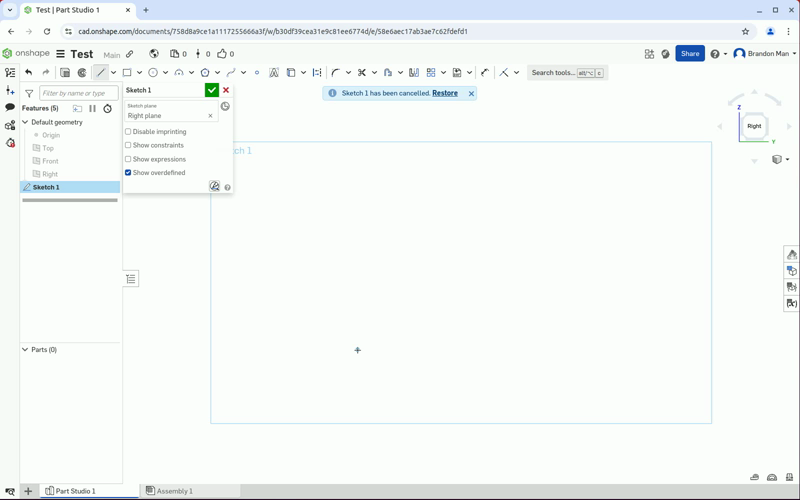
mouse_move(387, 349)
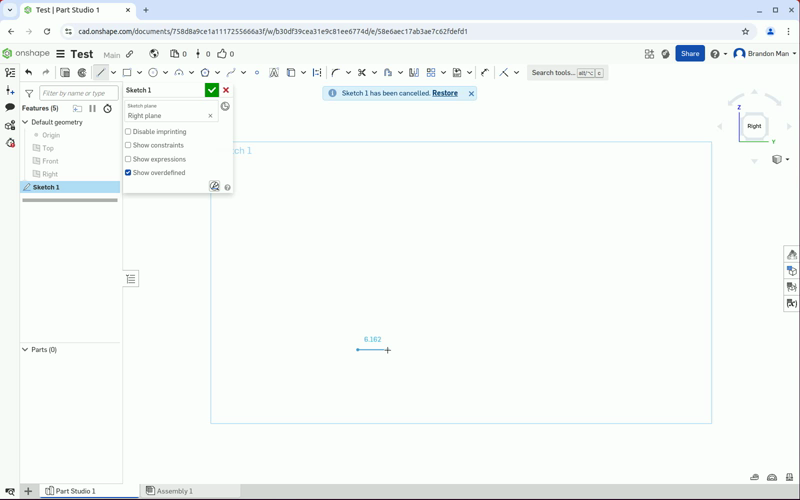
mouse_move(382, 349)
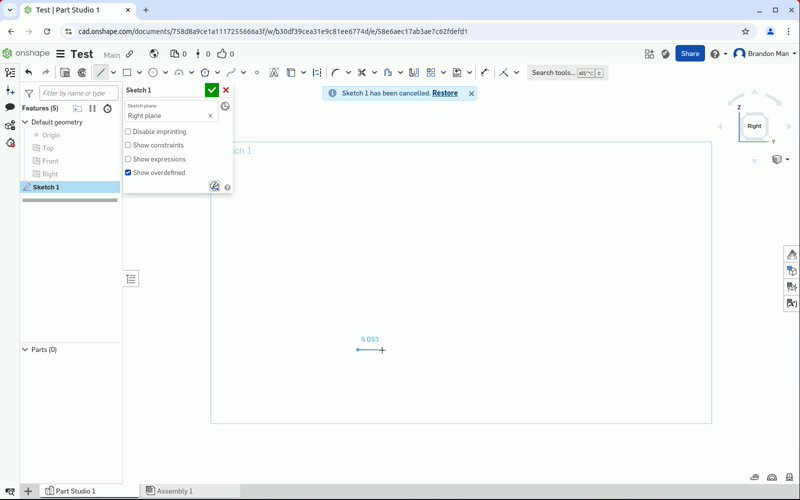
click(382, 349)
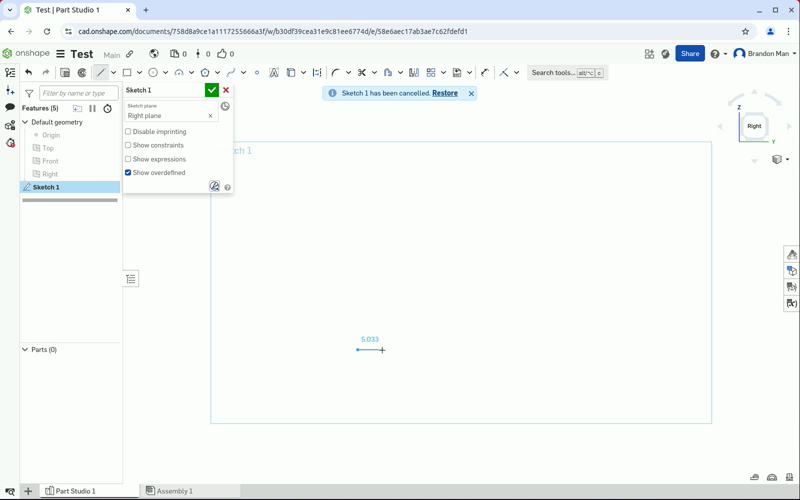
key_up(shift)
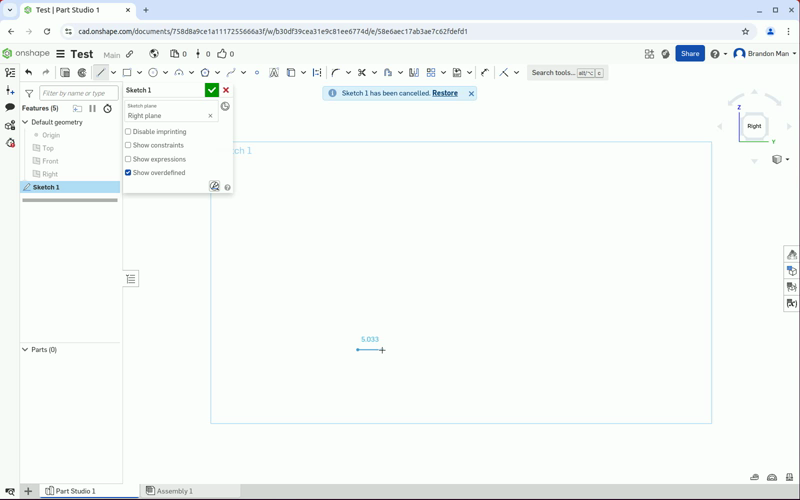
key_down(shift)
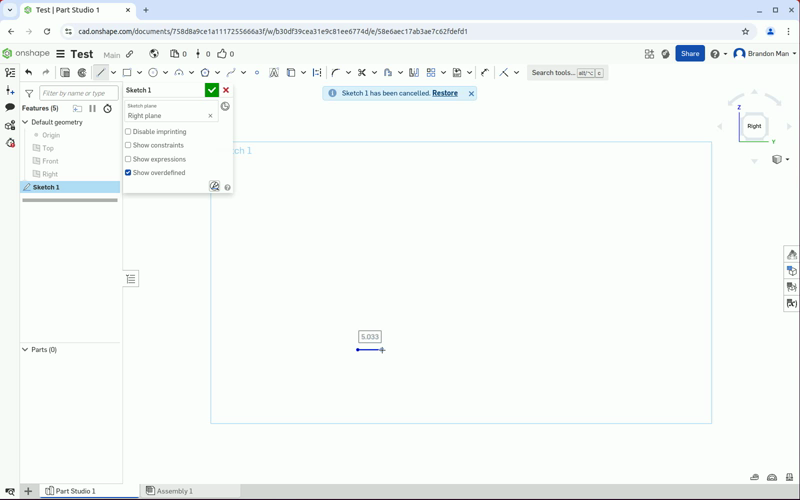
mouse_move(382, 266)
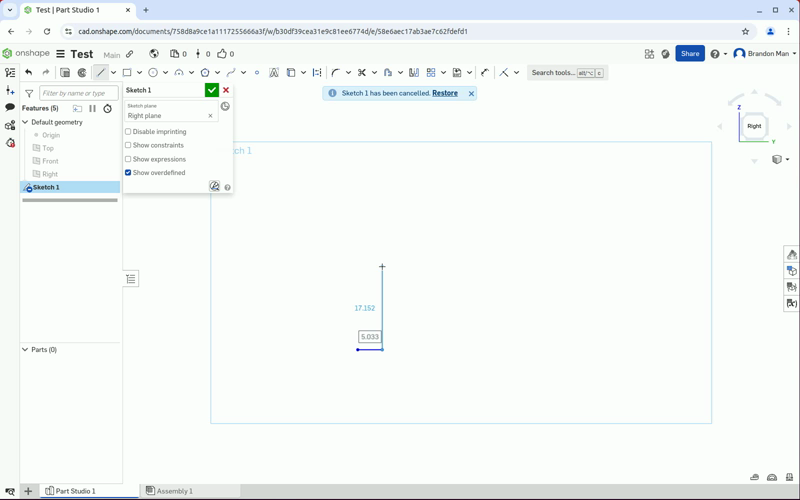
click(382, 266)
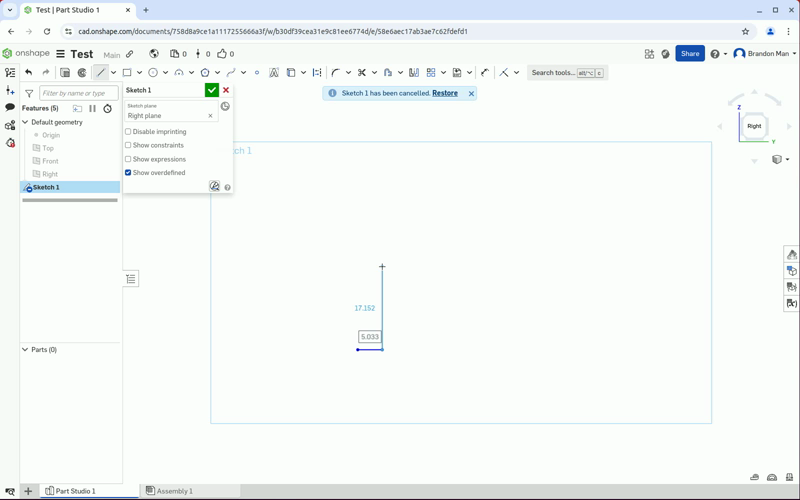
key_up(shift)
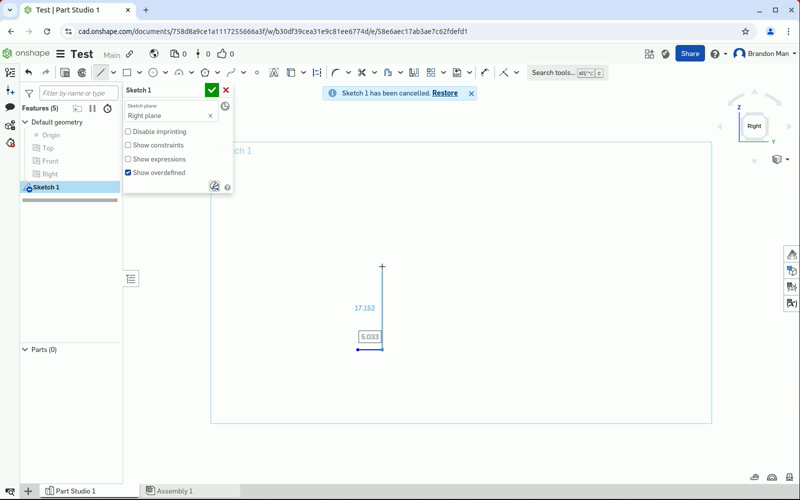
key_down(shift)
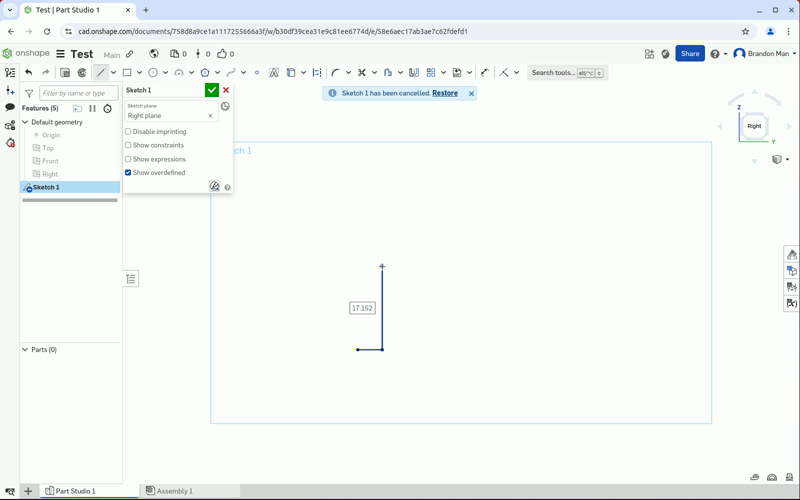
mouse_move(547, 266)
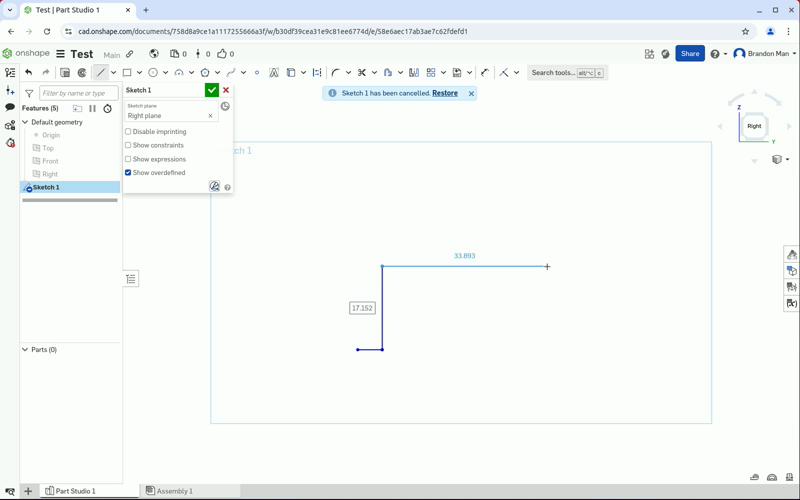
click(547, 266)
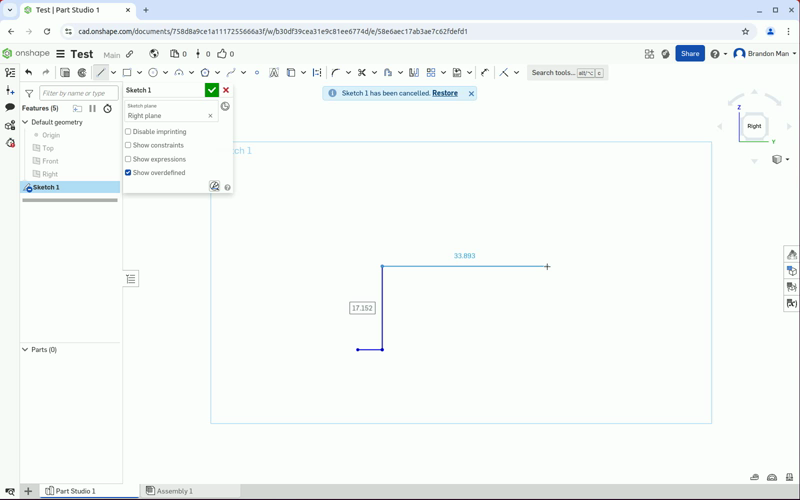
key_up(shift)
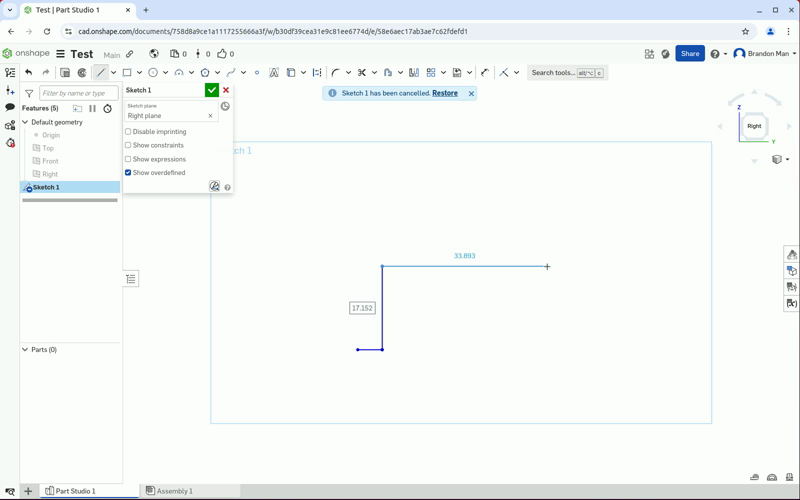
key_down(shift)
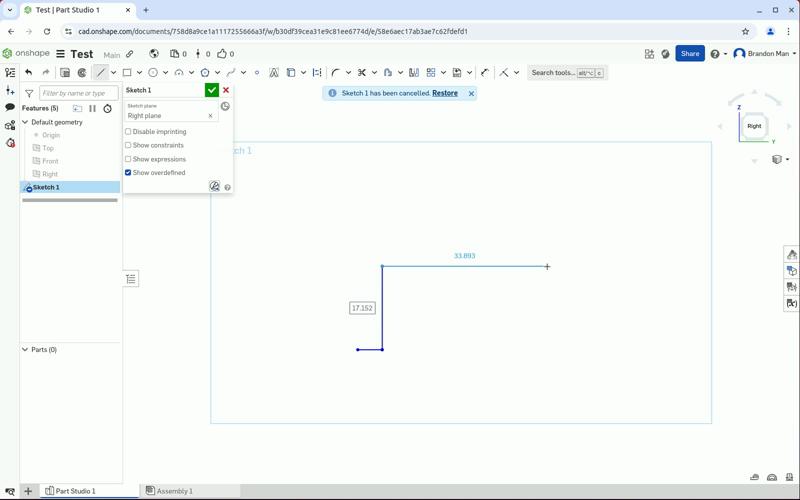
mouse_move(547, 349)
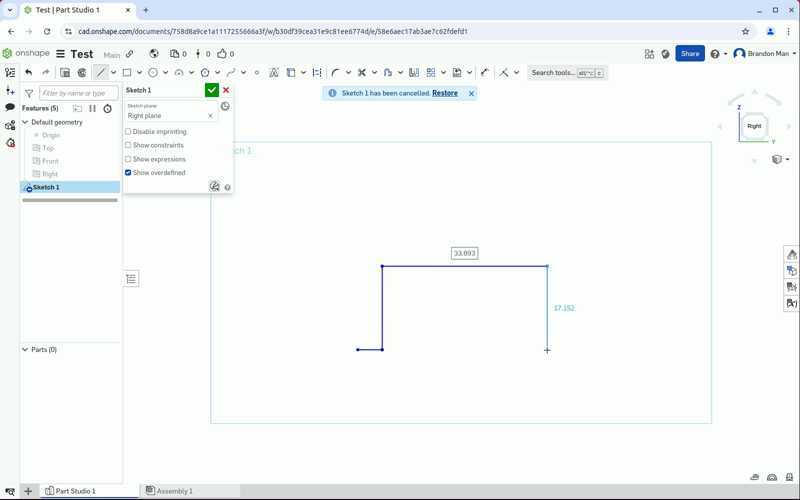
click(547, 349)
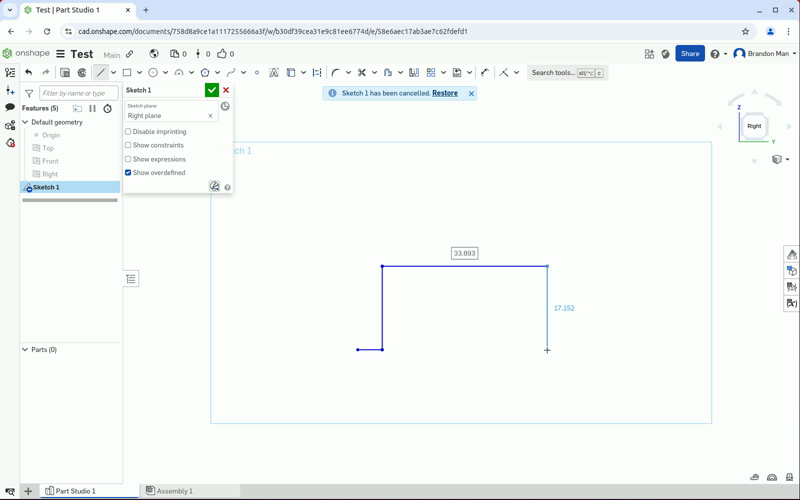
key_up(shift)
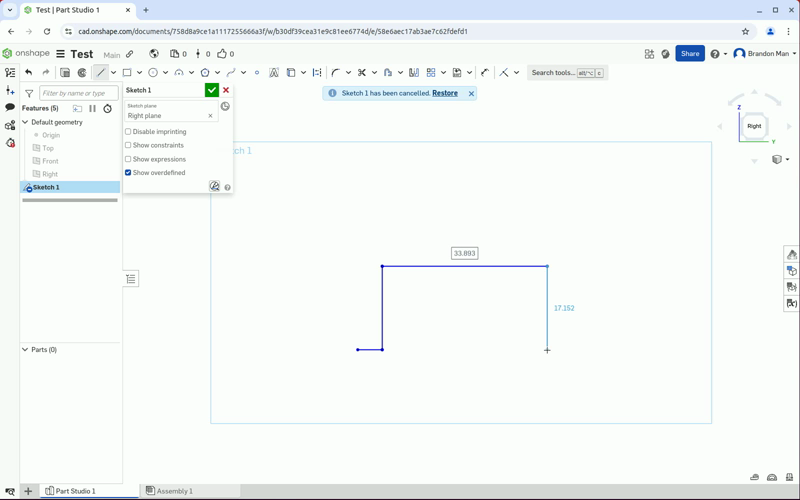
key_down(shift)
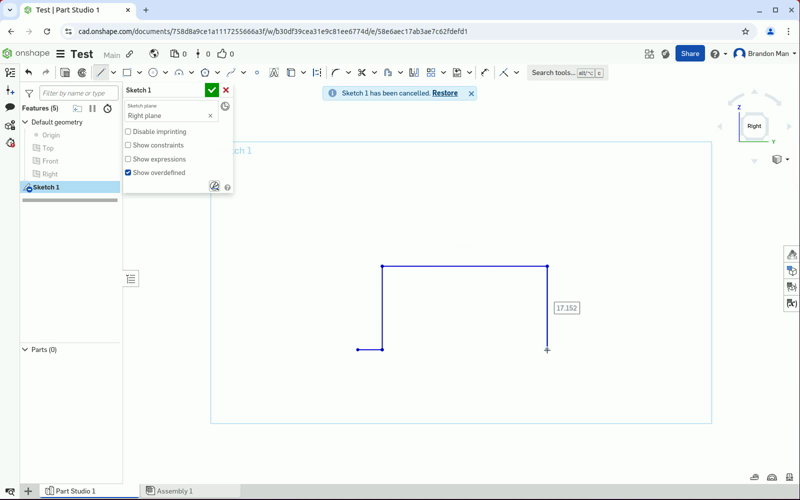
mouse_move(577, 349)
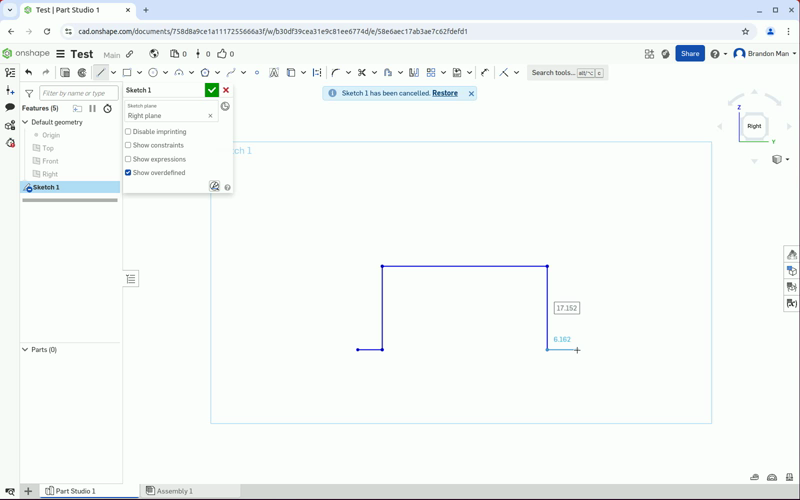
mouse_move(572, 349)
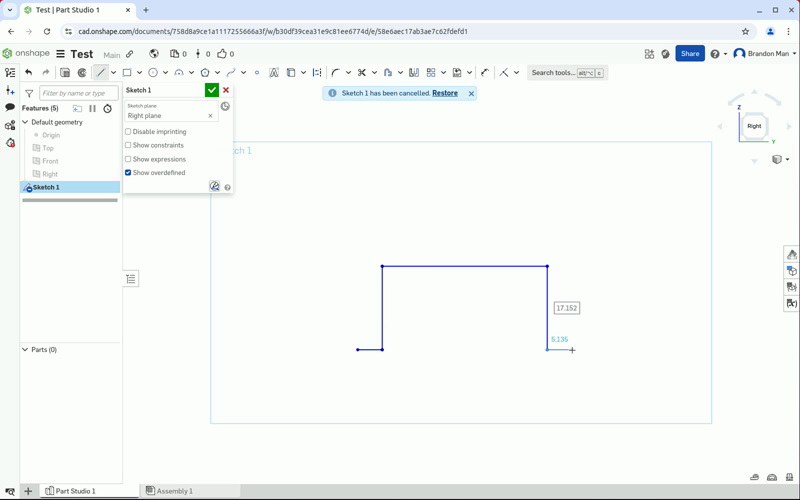
click(572, 349)
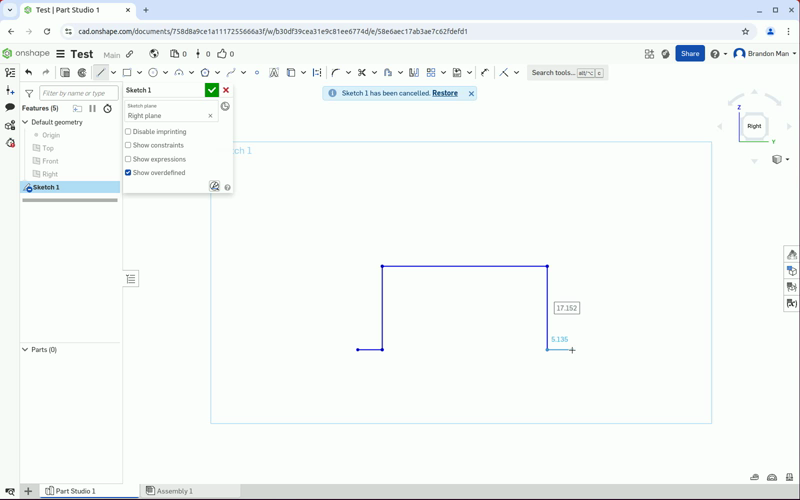
key_up(shift)
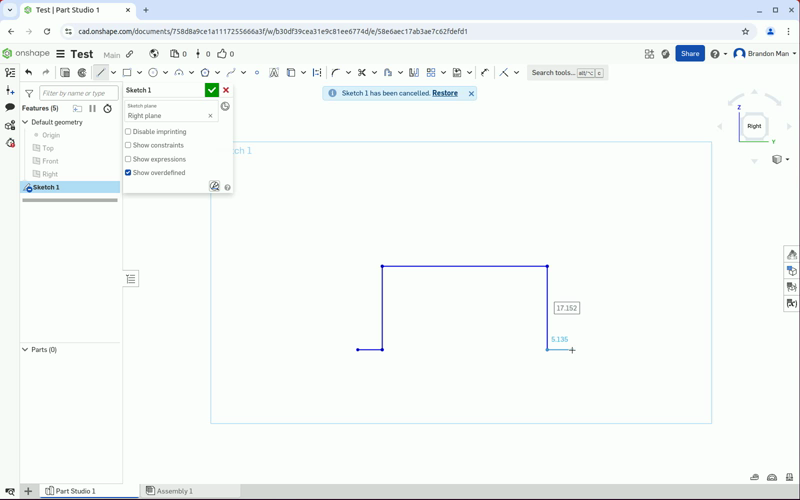
key_down(shift)
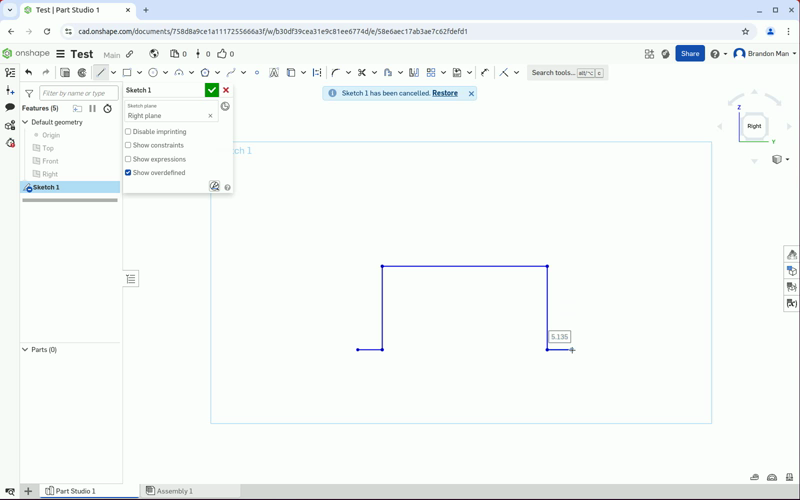
mouse_move(589, 349)
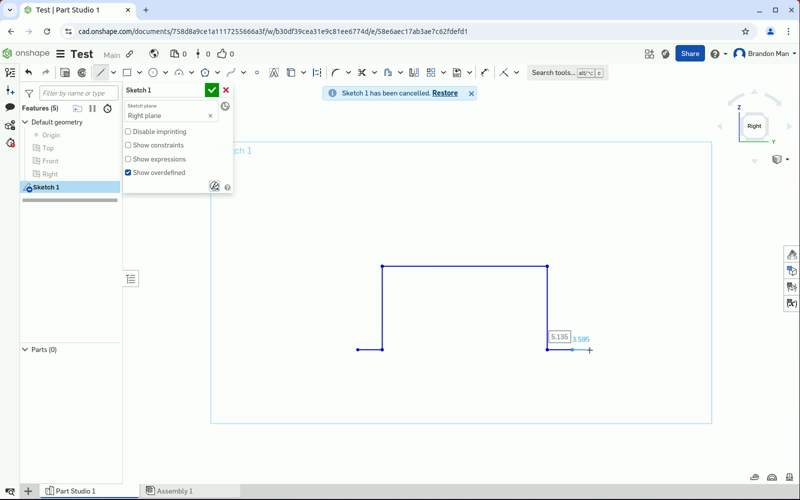
mouse_move(572, 340)
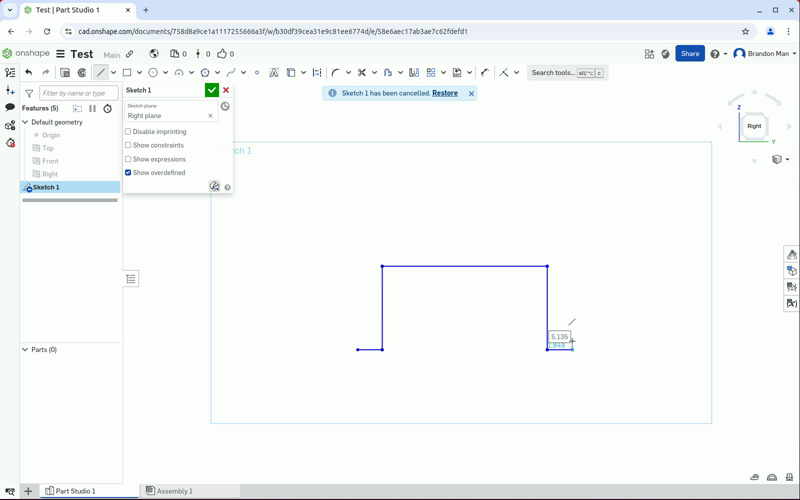
click(572, 340)
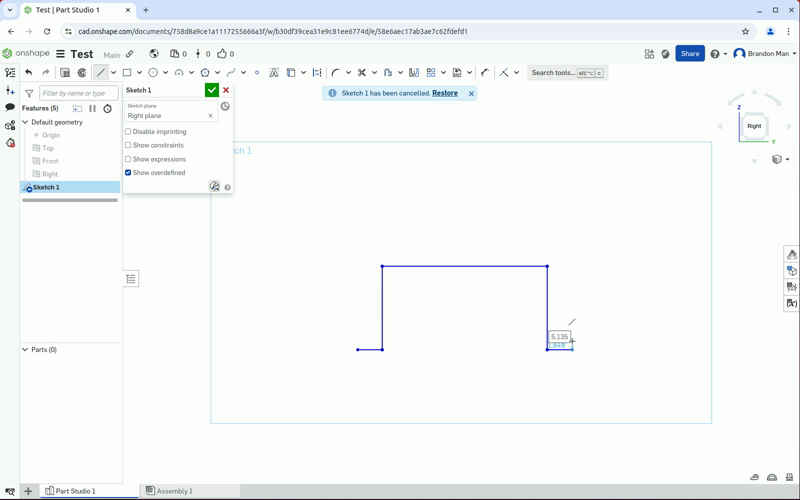
key_up(shift)
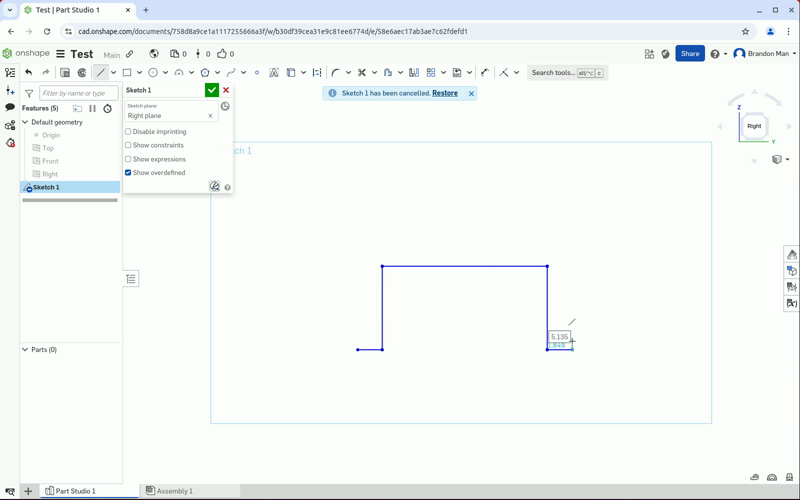
key_down(shift)
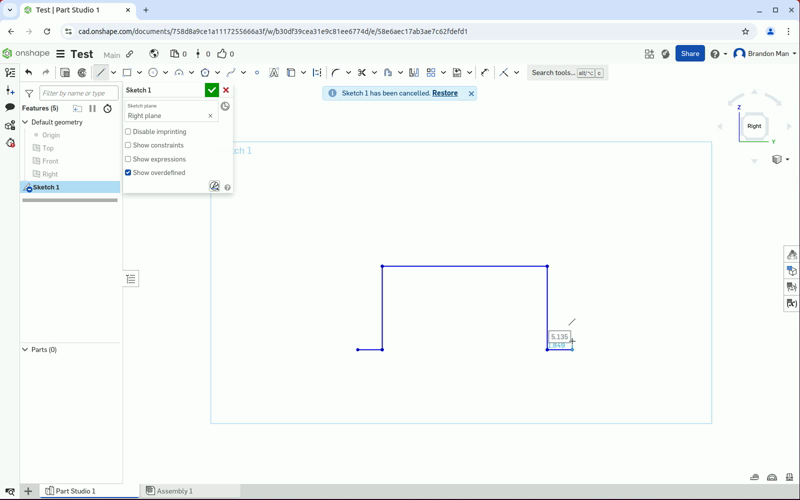
mouse_move(589, 340)
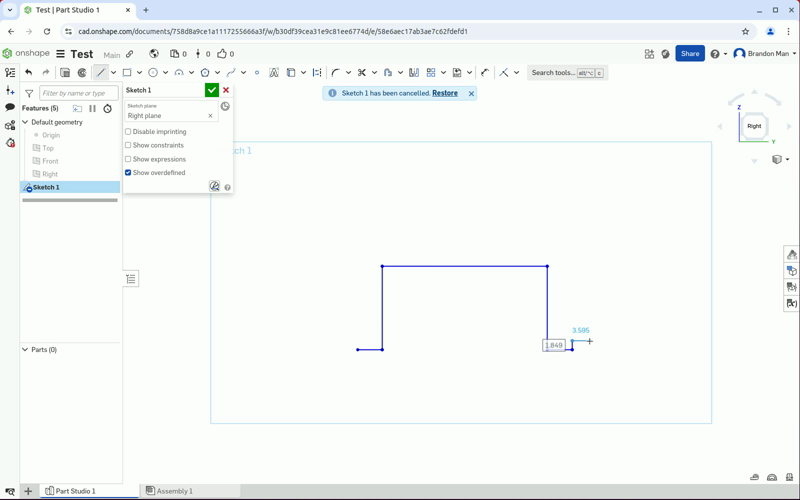
mouse_move(556, 340)
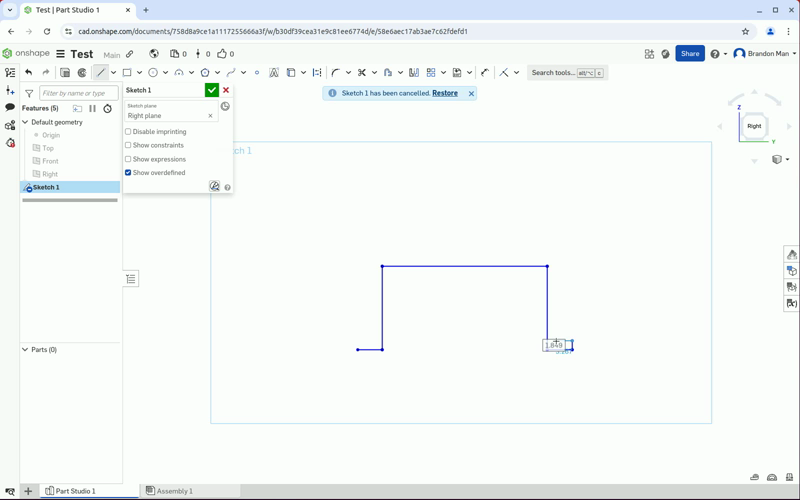
click(556, 340)
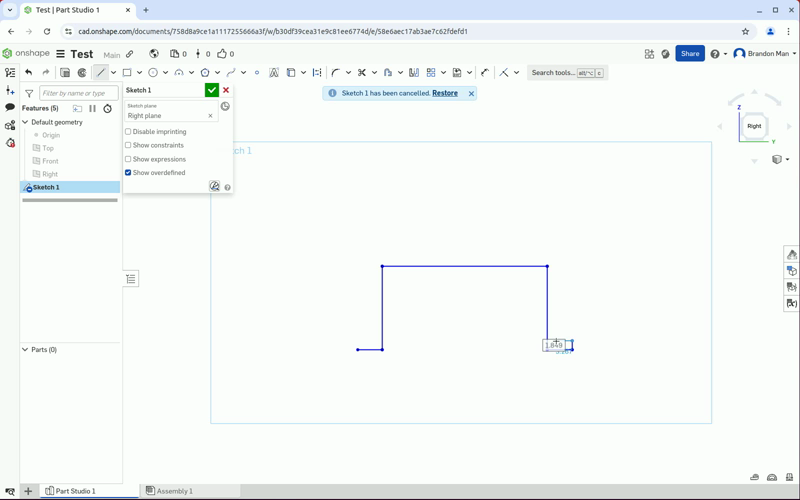
key_up(shift)
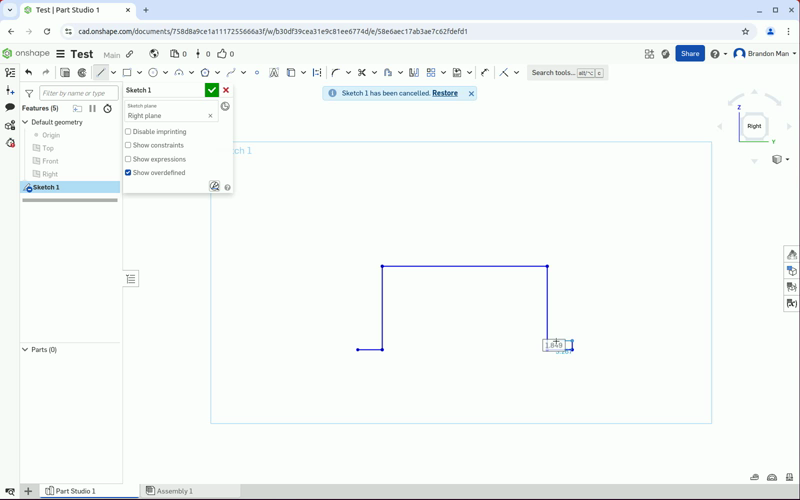
key_down(shift)
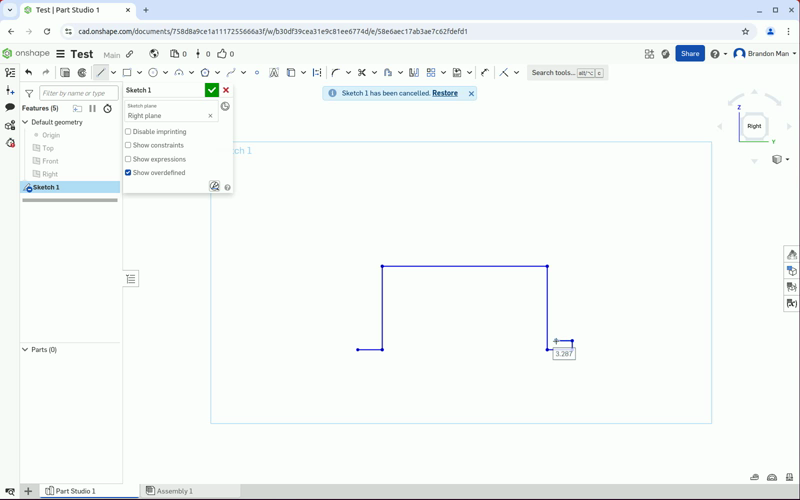
mouse_move(556, 259)
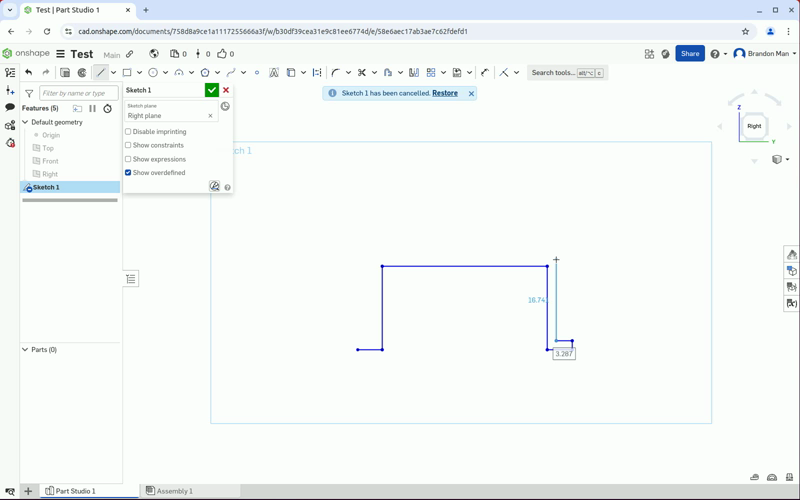
click(556, 259)
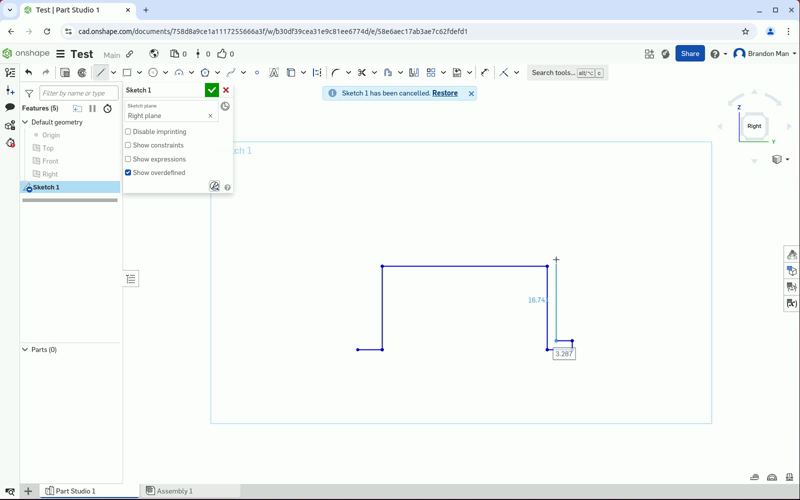
key_up(shift)
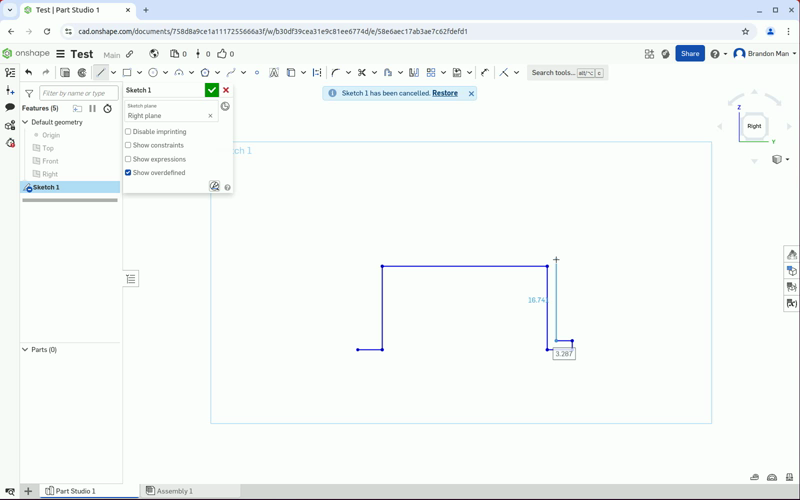
key_down(shift)
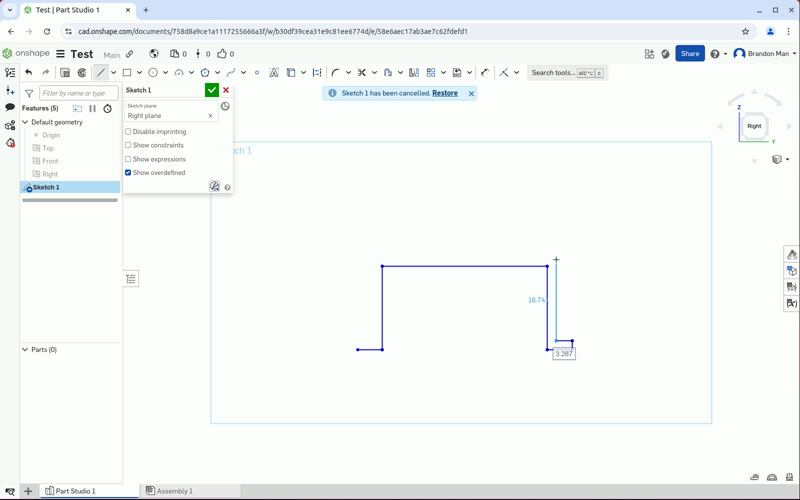
mouse_move(373, 259)
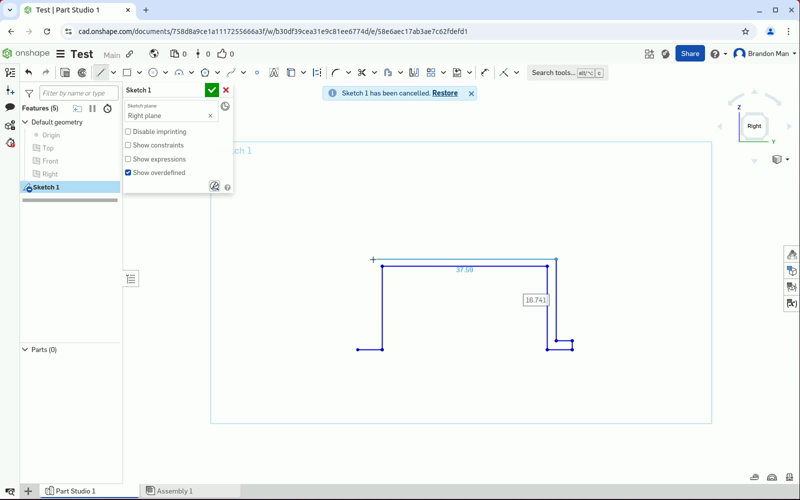
click(373, 259)
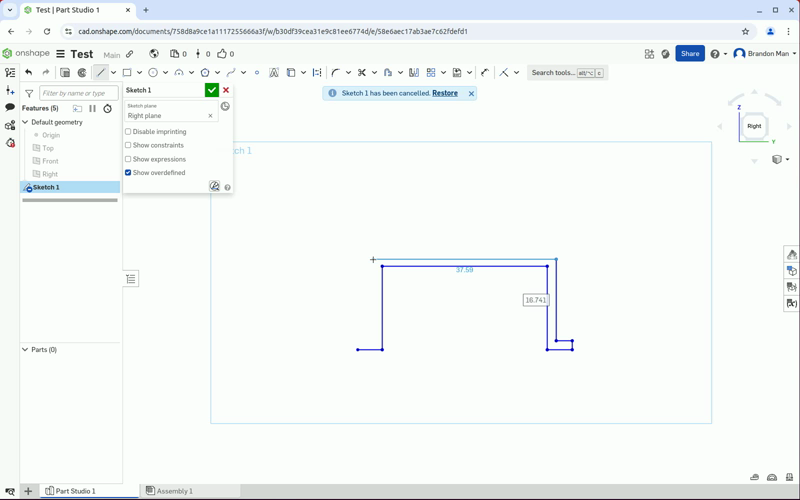
key_up(shift)
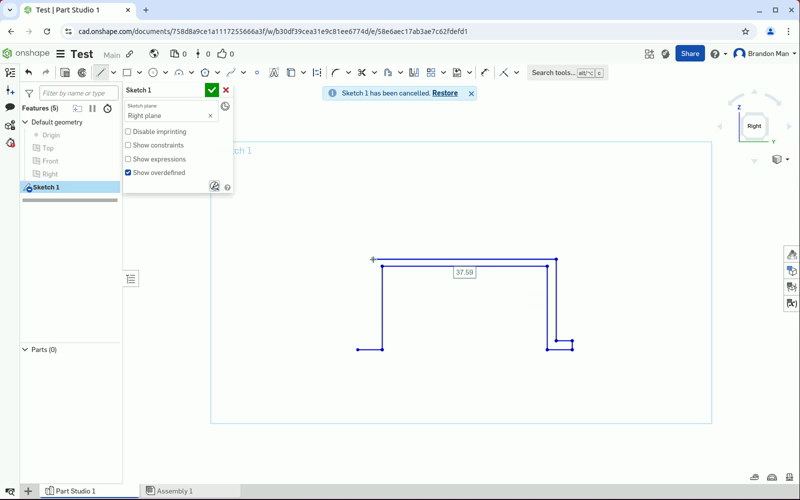
key_down(shift)
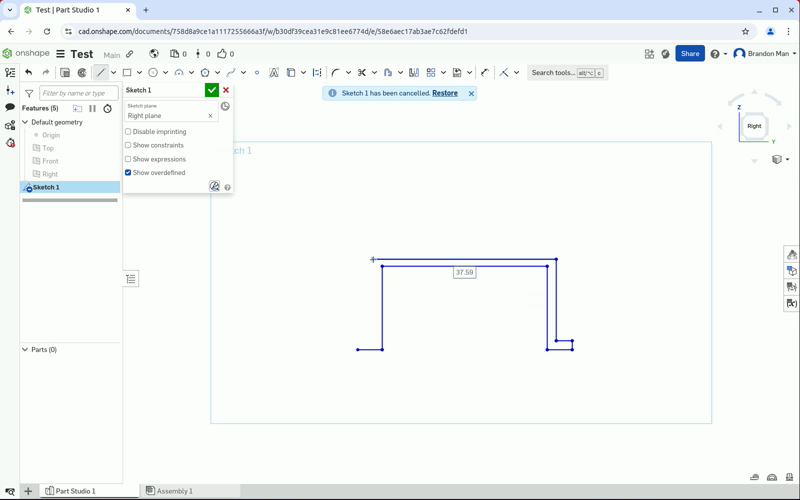
mouse_move(373, 340)
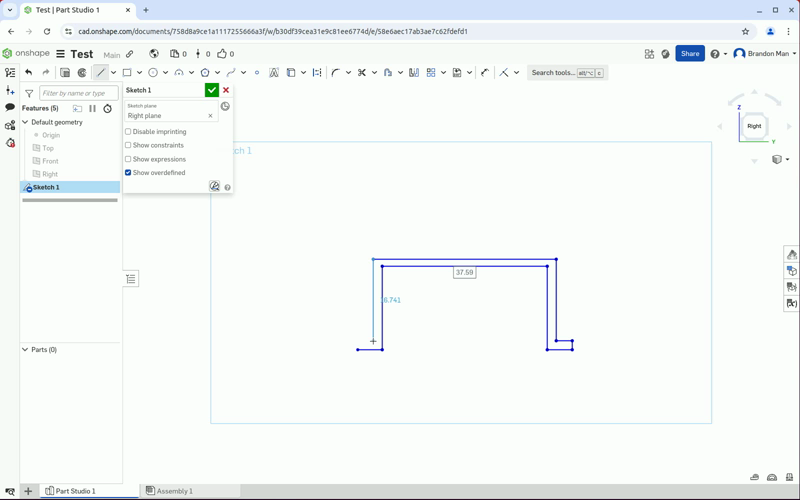
click(373, 340)
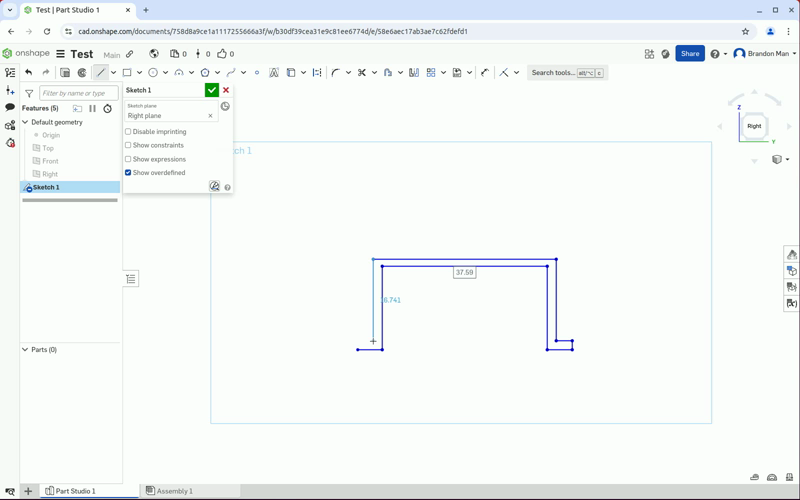
key_up(shift)
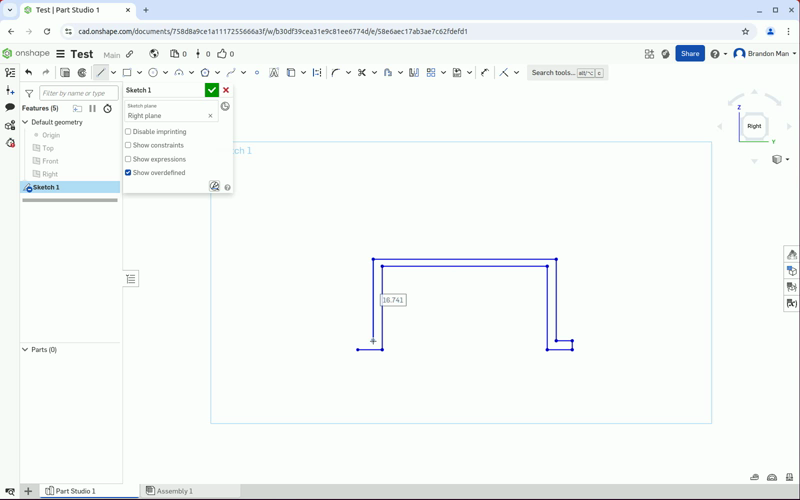
key_down(shift)
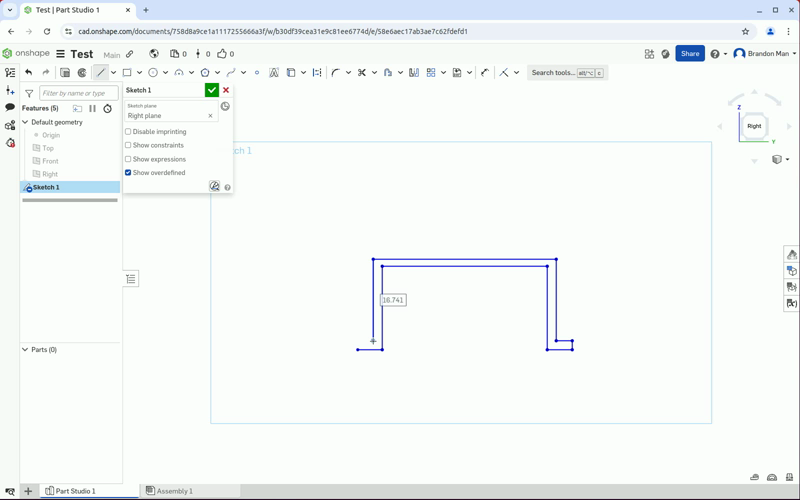
mouse_move(403, 340)
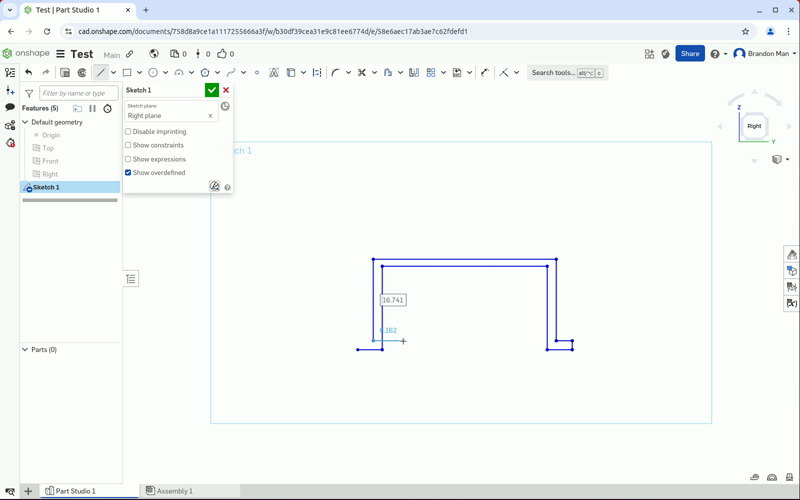
mouse_move(357, 340)
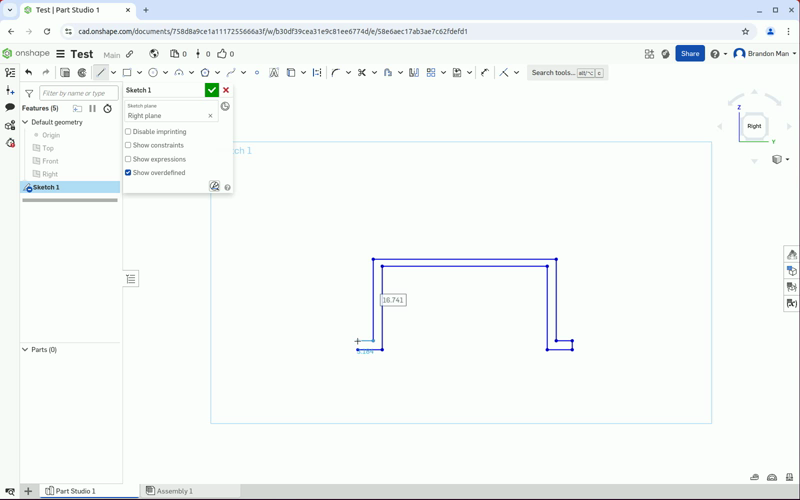
click(357, 340)
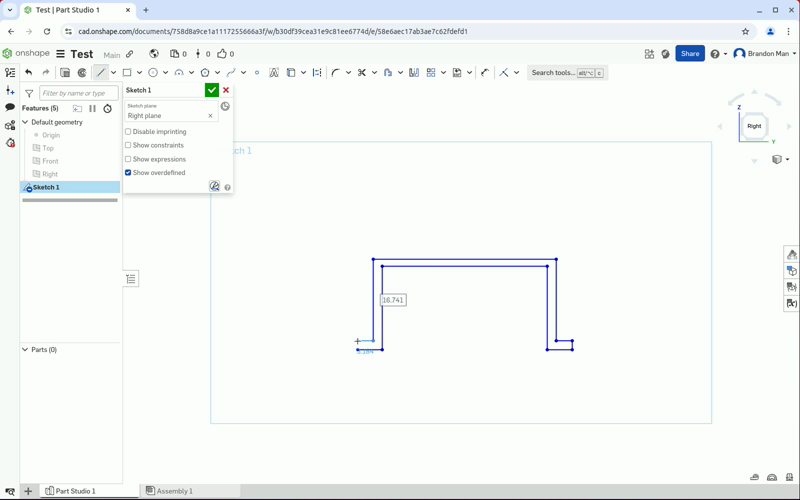
key_up(shift)
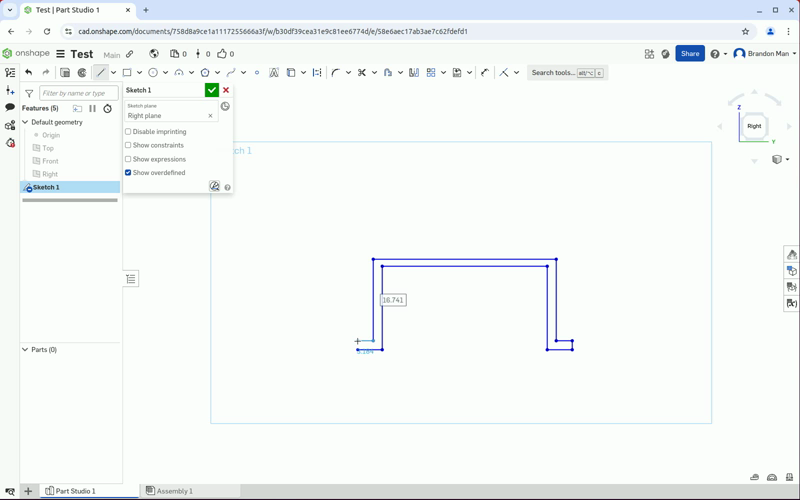
mouse_move(387, 340)
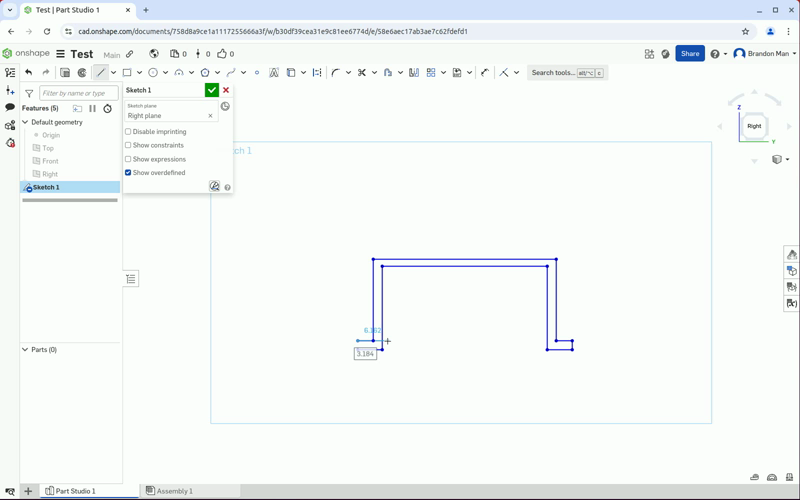
key_down(shift)
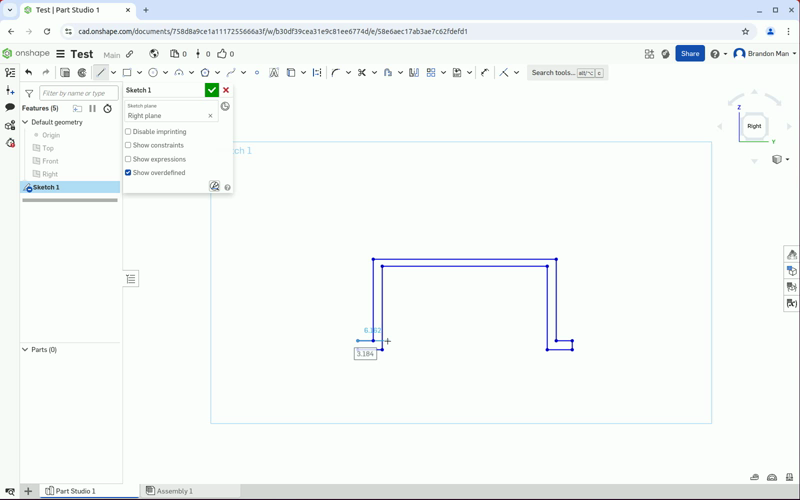
mouse_move(357, 349)
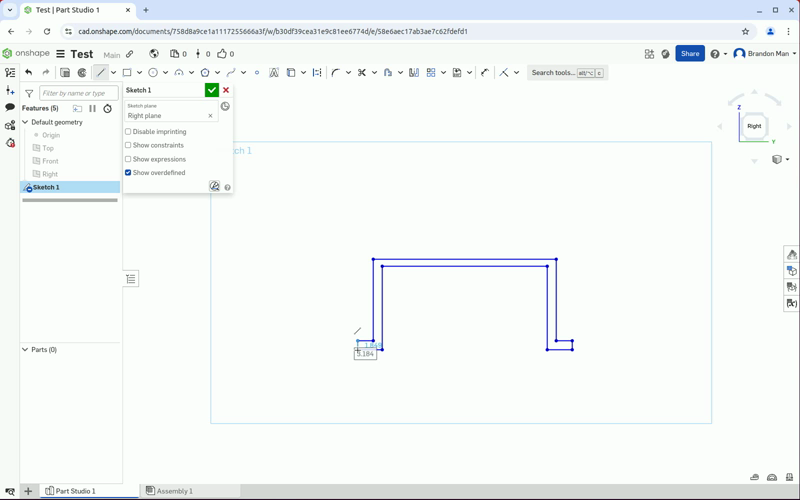
key_up(shift)
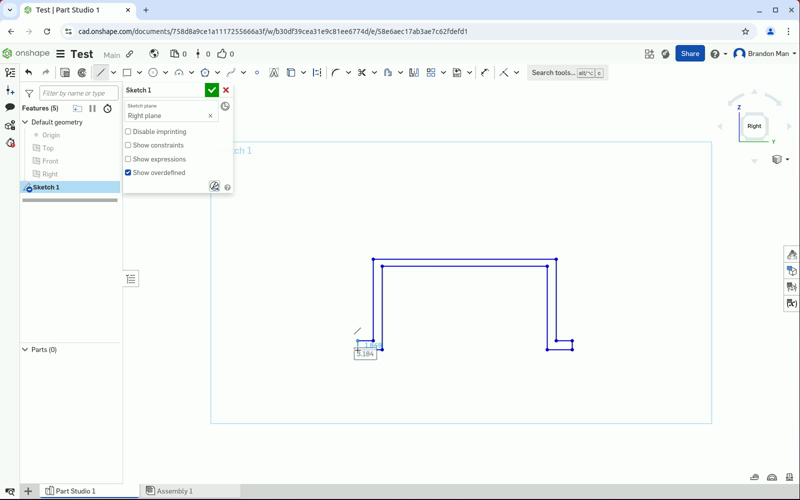
click(357, 349)
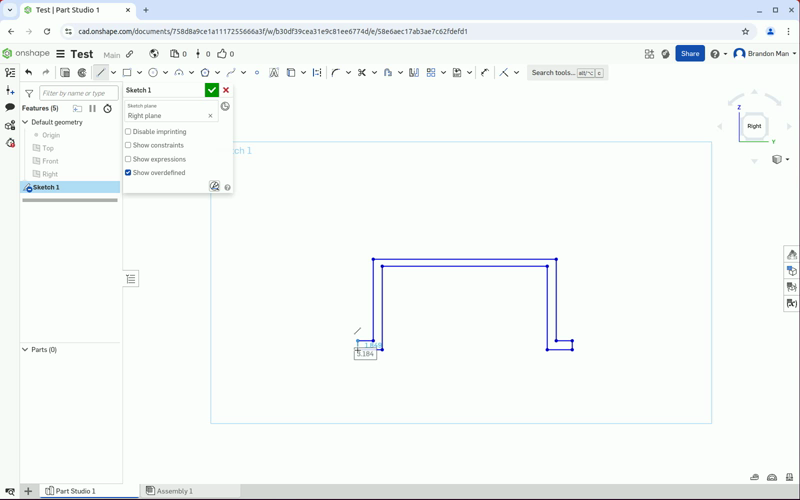
key(esc)
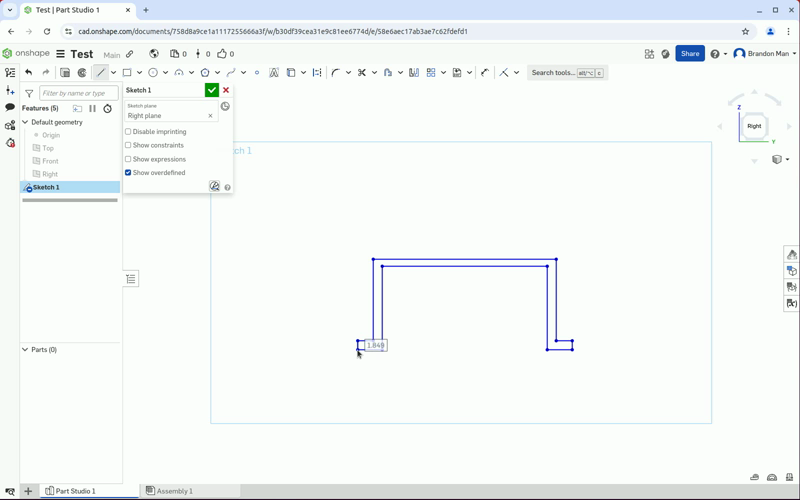
mouse_move(551, 340)
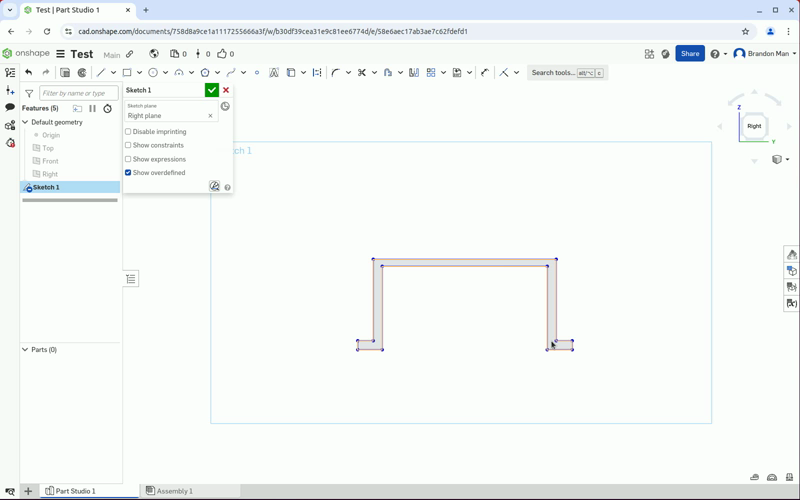
click(551, 340)
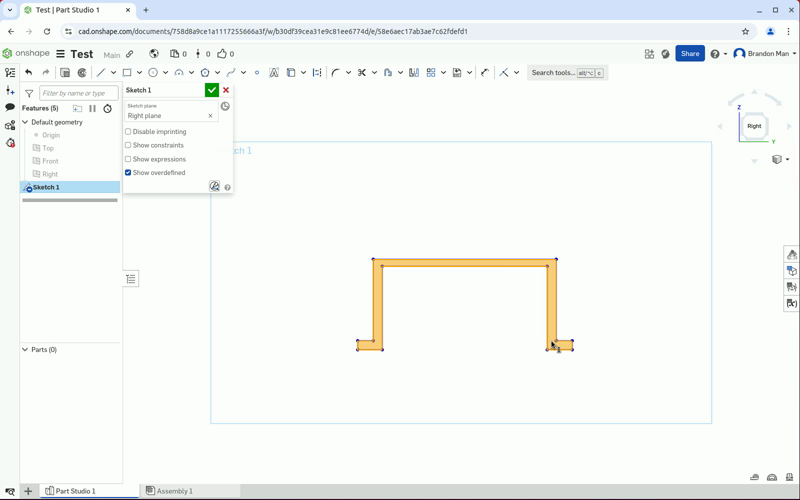
mouse_move(73, 352)
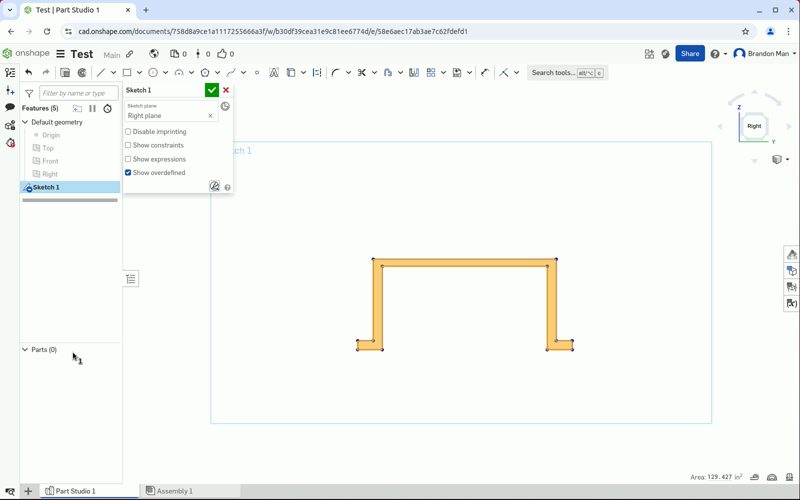
key(shift+y)
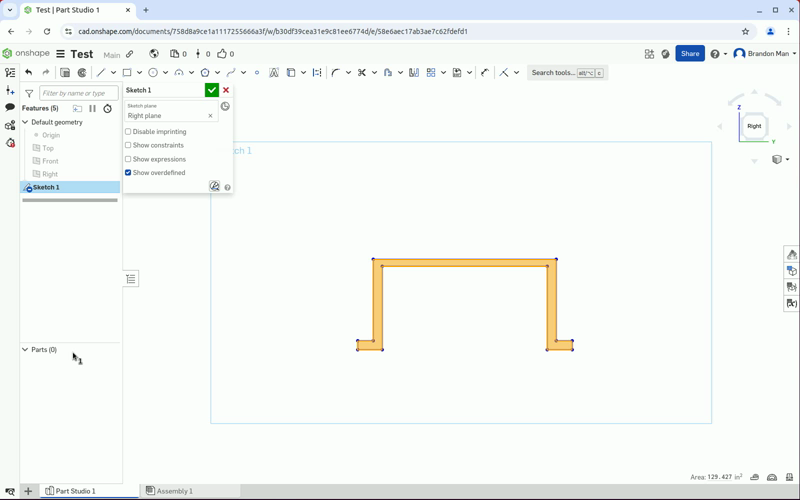
key(shift+e)
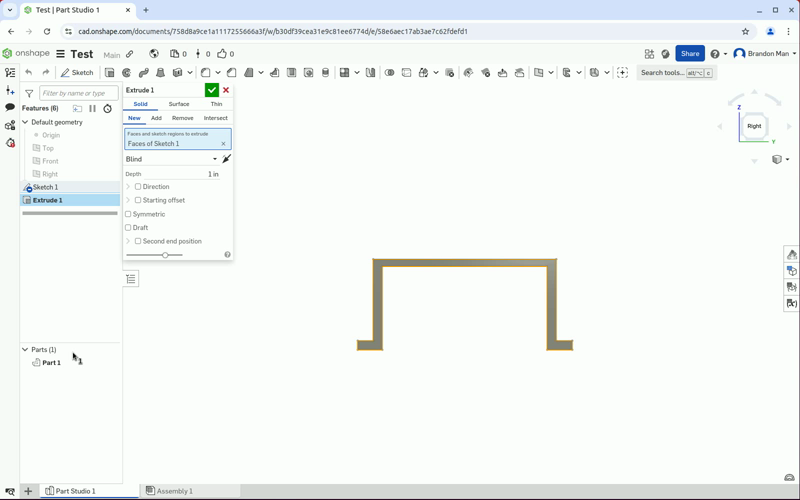
mouse_move(143, 106)
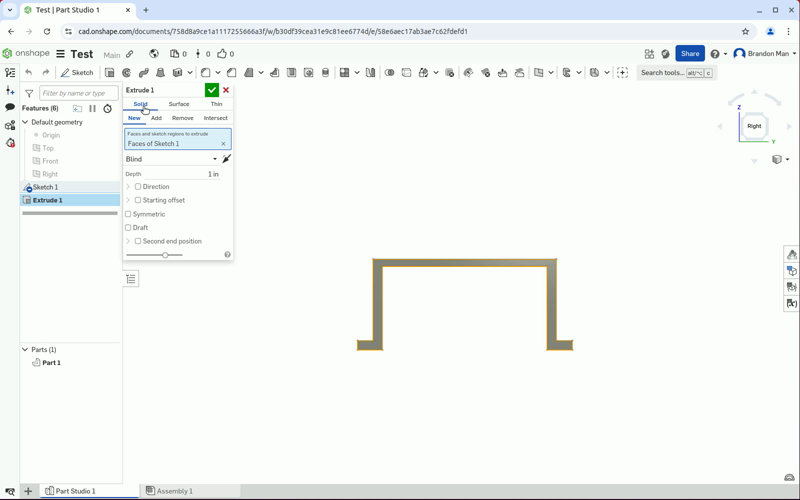
click(143, 106)
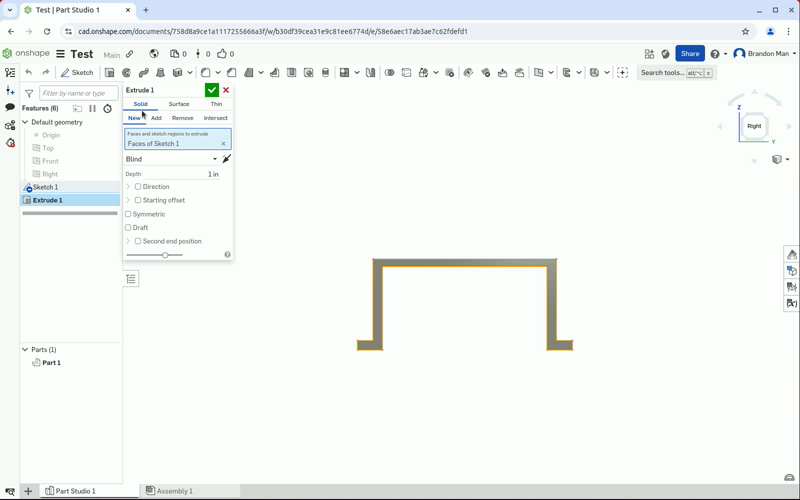
mouse_move(137, 120)
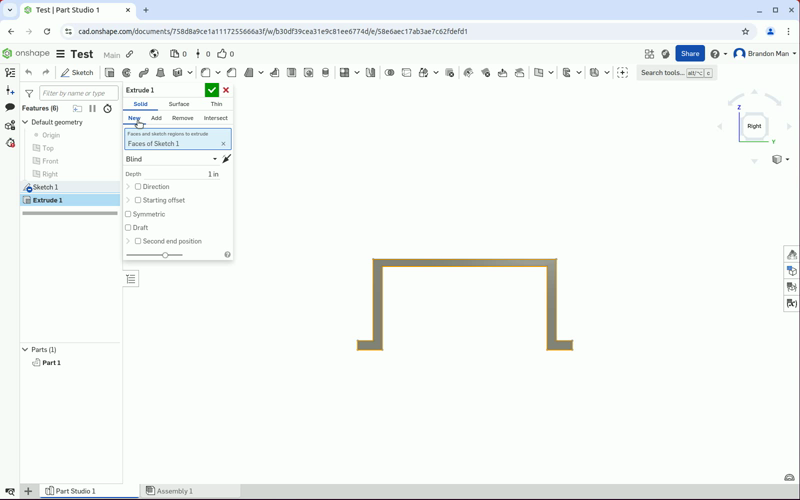
click(137, 120)
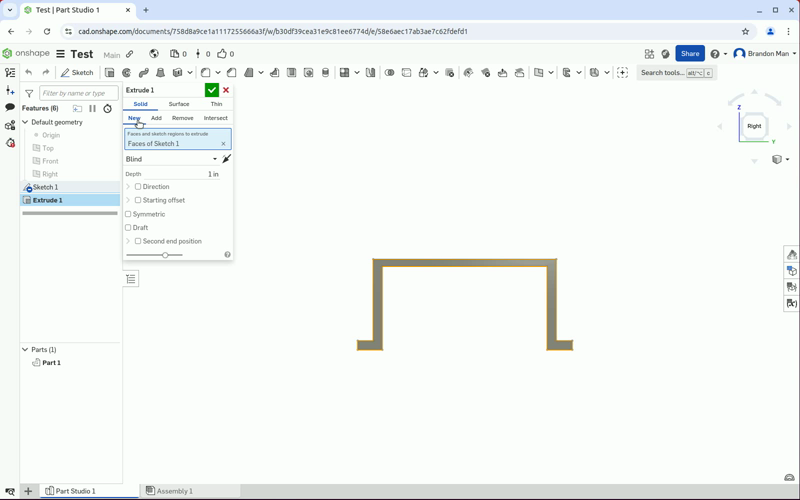
key(tab, 4)
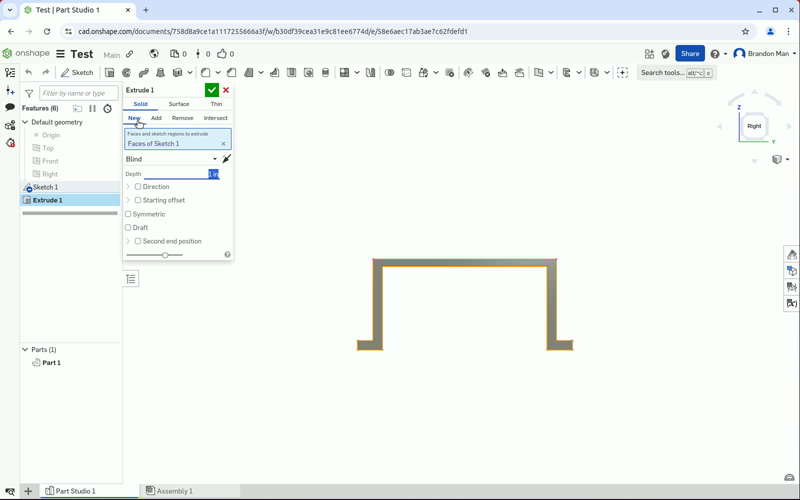
text(4.333)
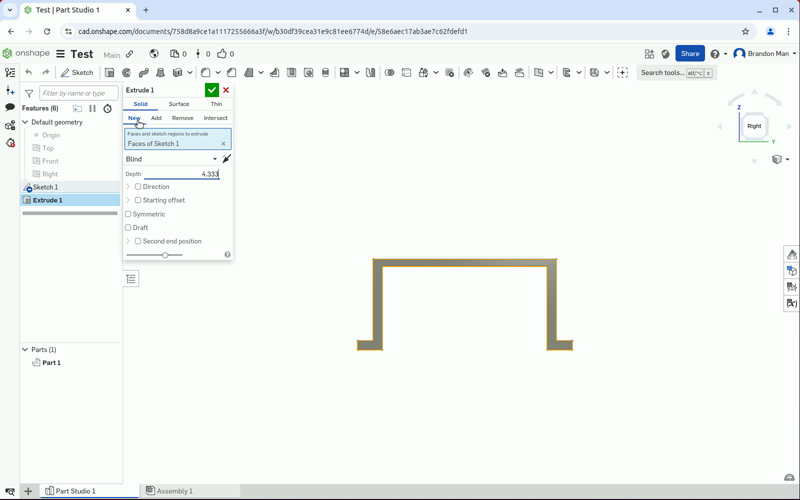
key(enter)
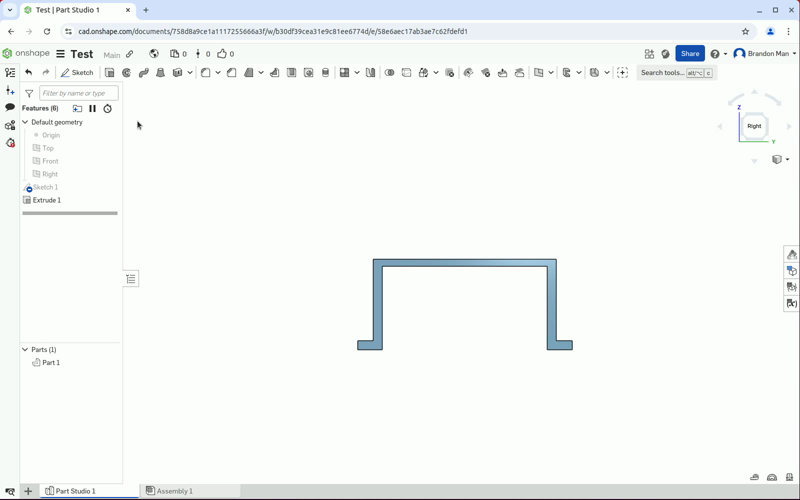
key(shift+h)
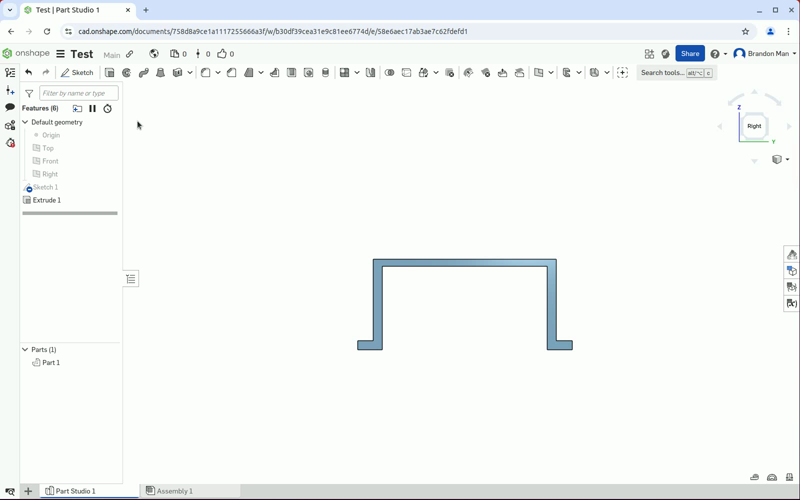
key(shift+h)
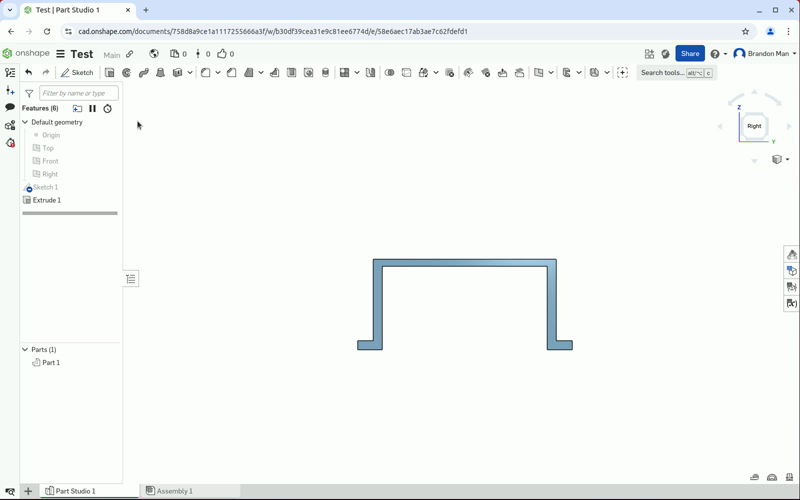
mouse_move(73, 189)
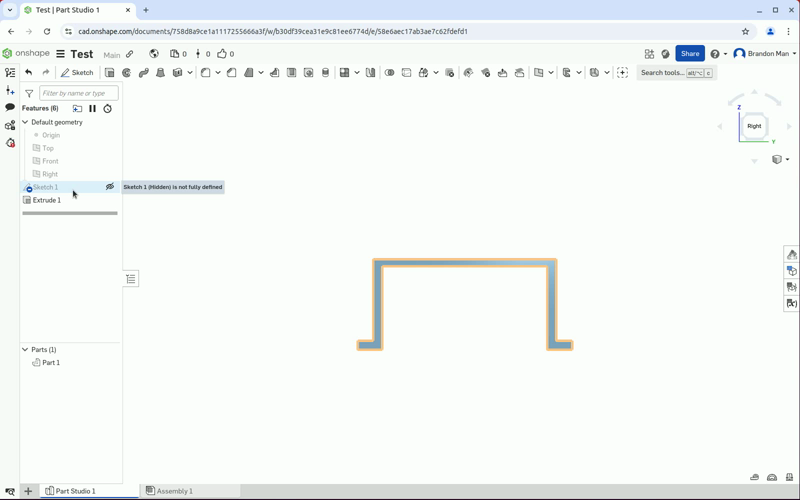
click(73, 189)
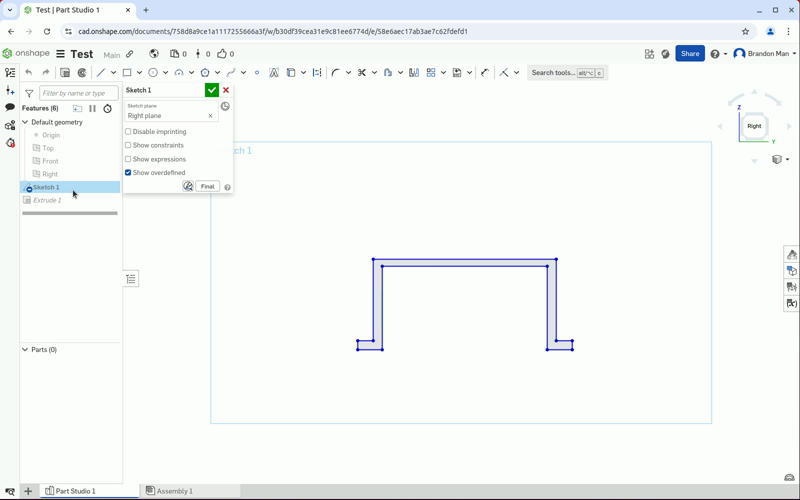
mouse_move(229, 92)
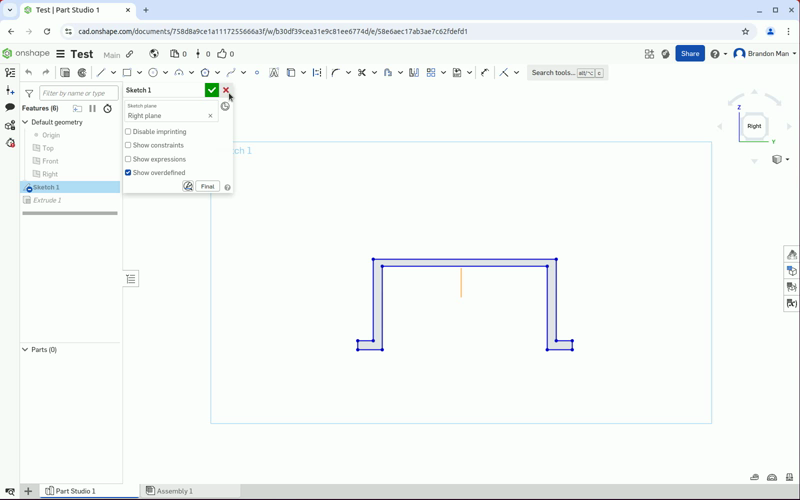
click(229, 92)
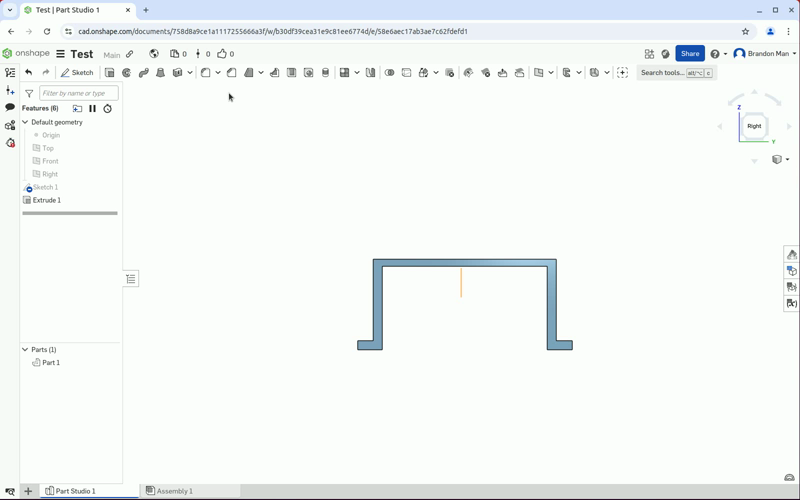
mouse_move(73, 352)
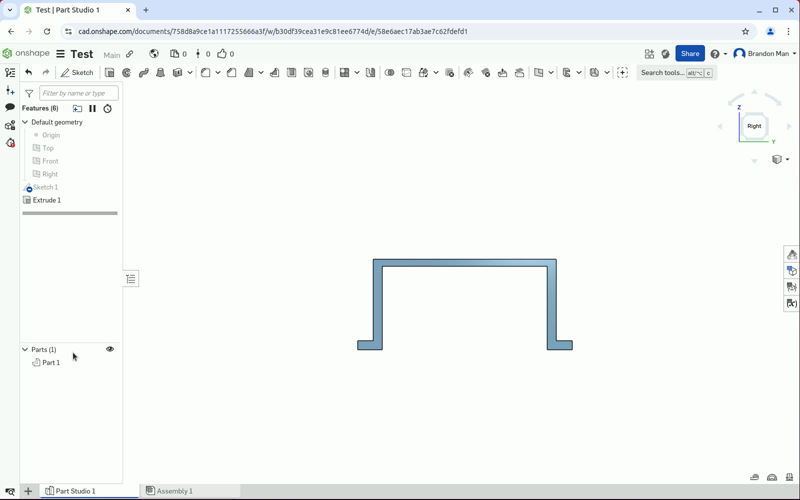
key(y)
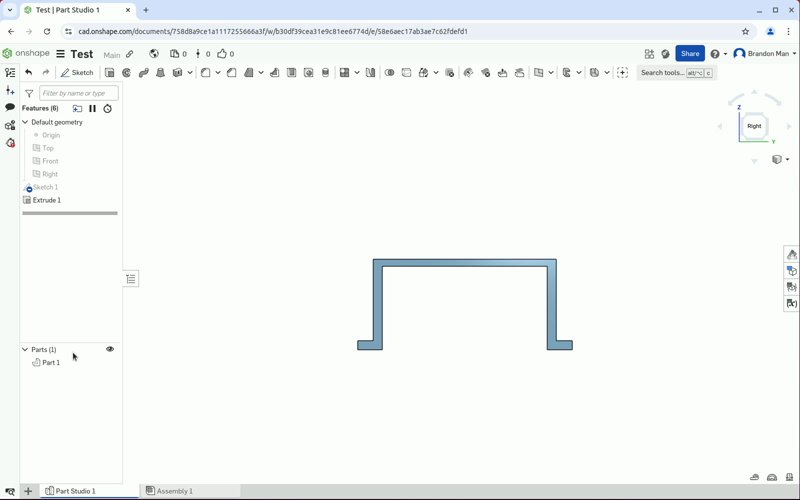
key(shift+p)
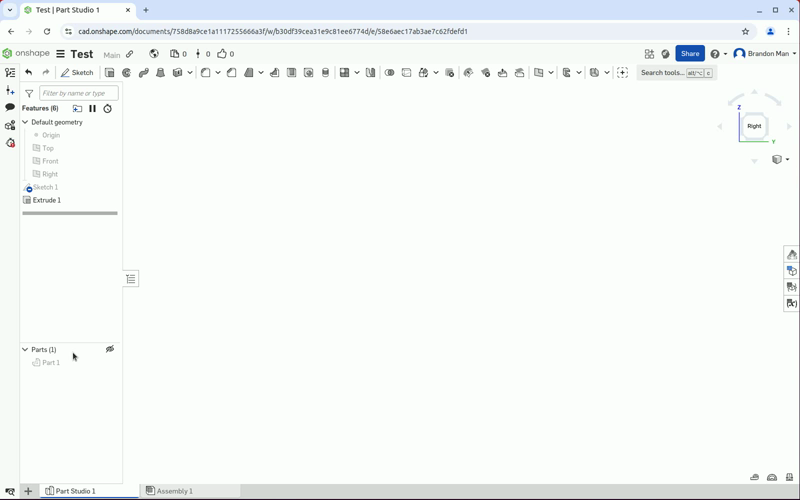
key(space)
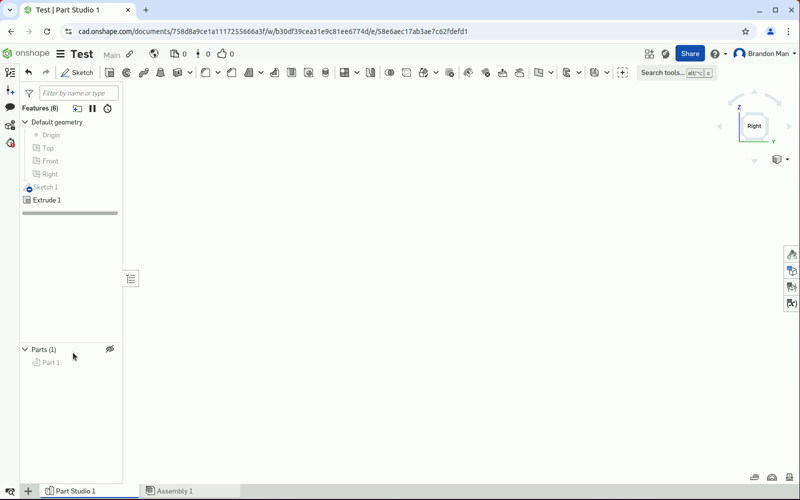
key_down(shift)
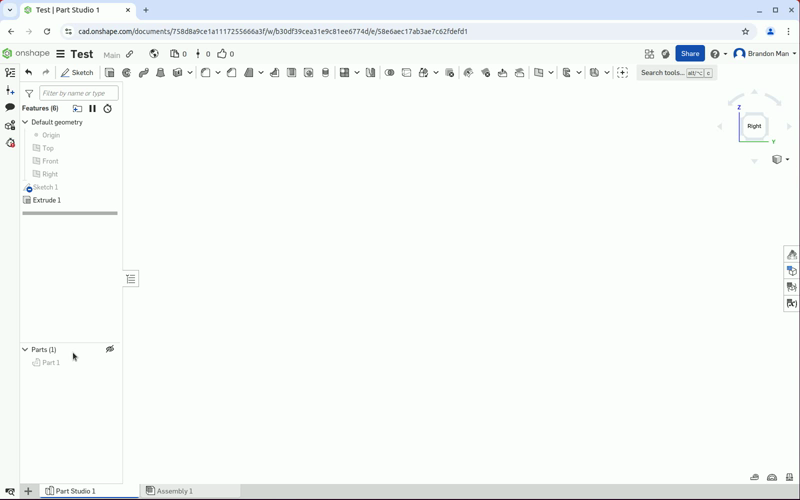
key(right)
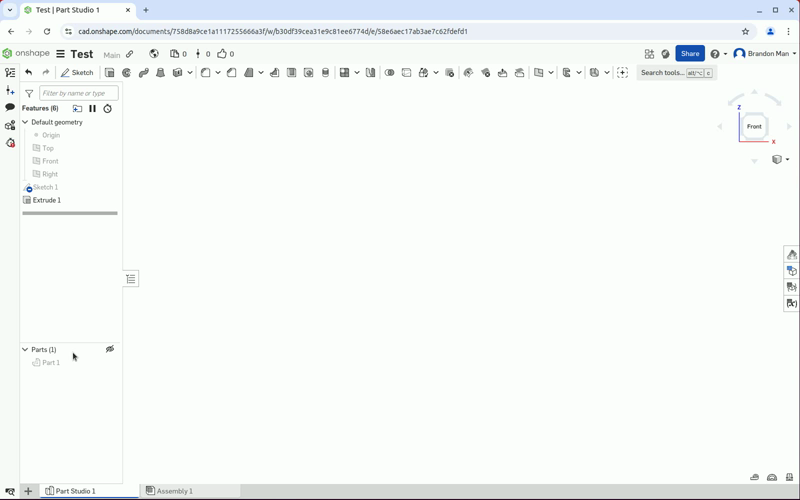
key_up(shift)
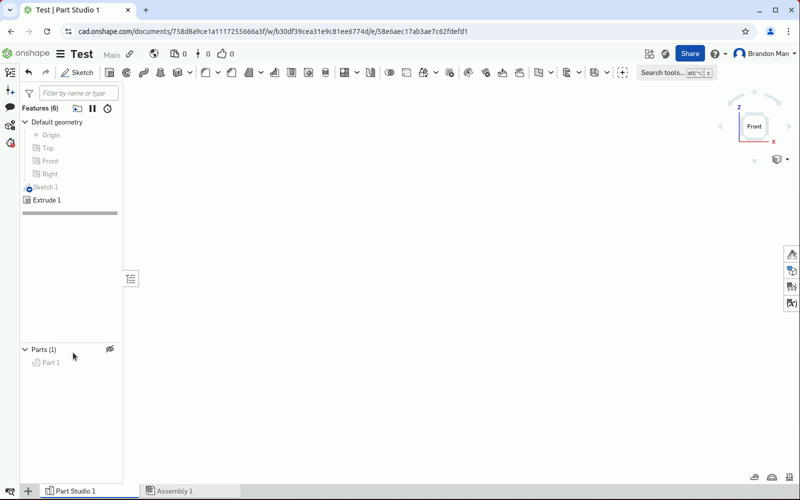
key(space)
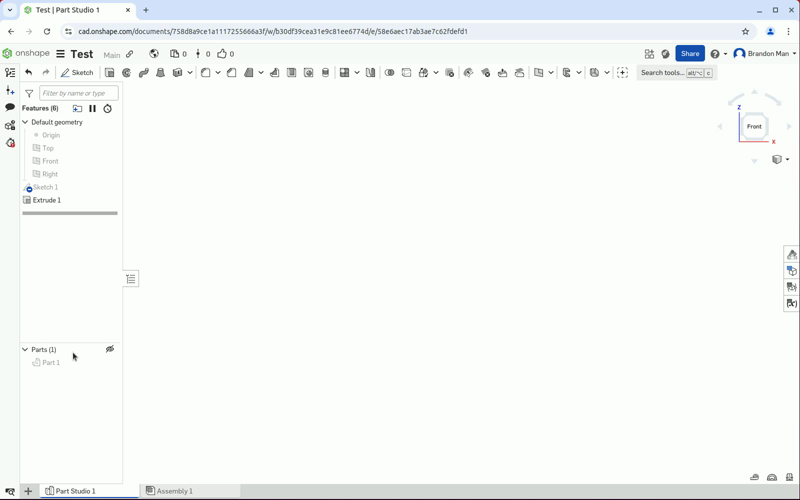
key_down(shift)
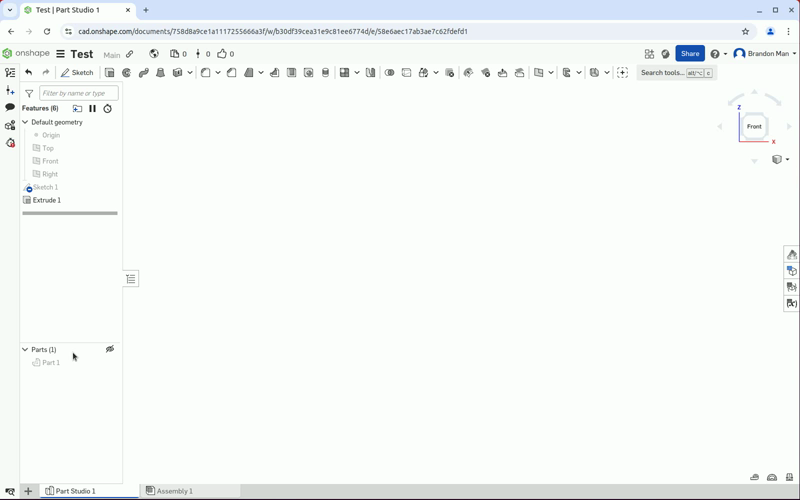
key(down)
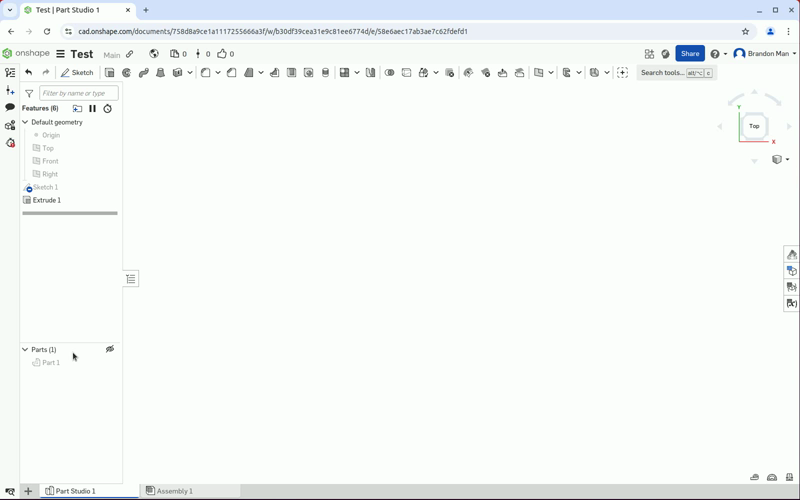
key_up(shift)
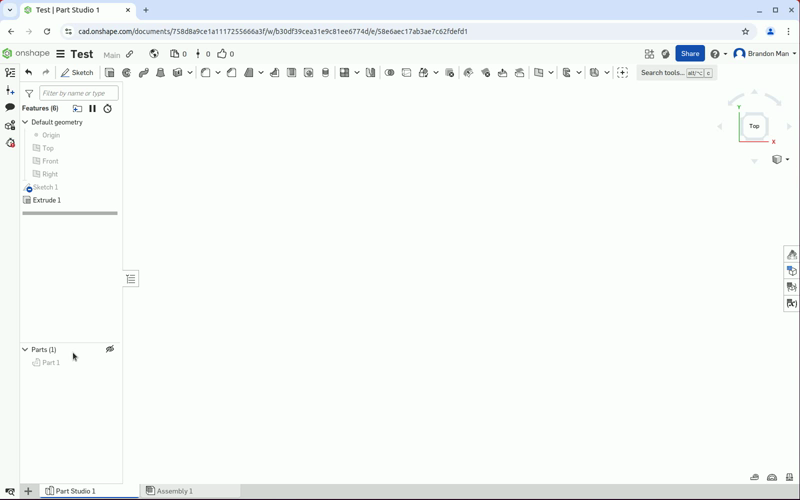
mouse_move(73, 352)
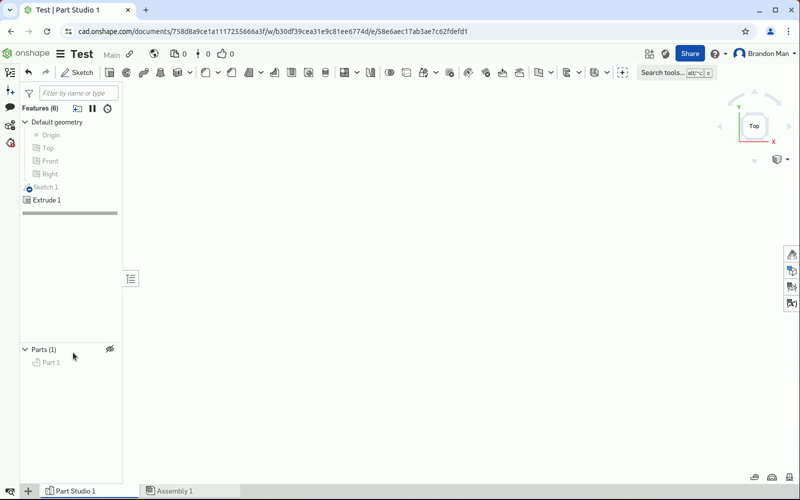
key(shift+y)
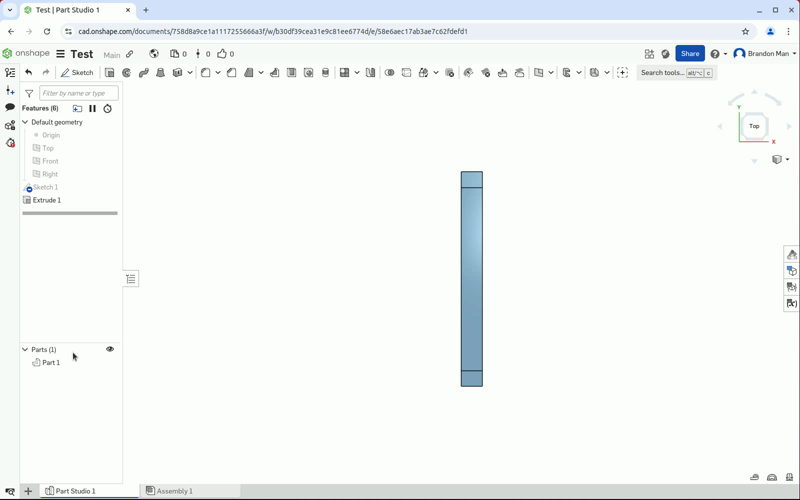
mouse_move(541, 75)
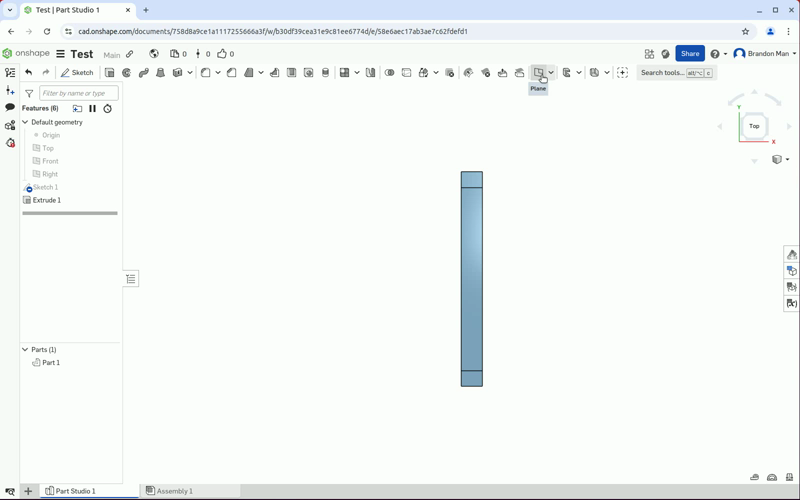
click(541, 75)
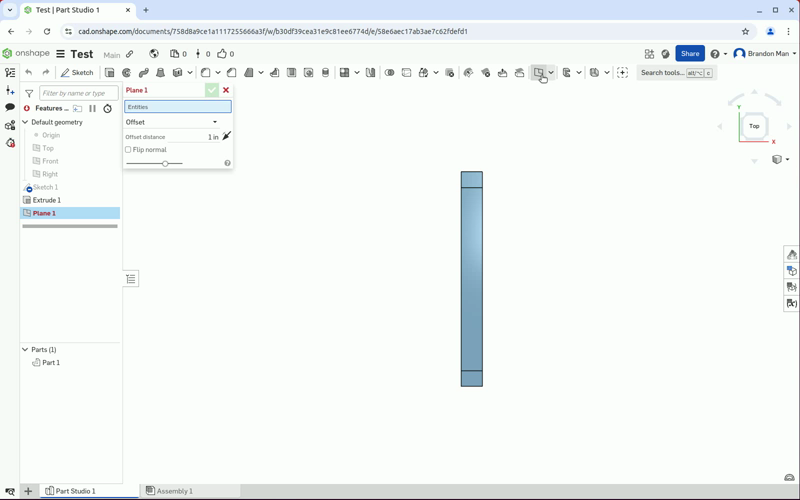
mouse_move(73, 150)
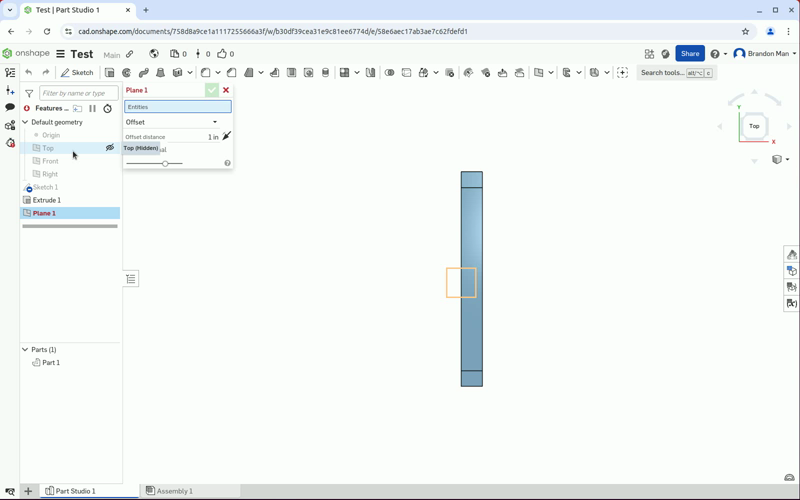
click(73, 150)
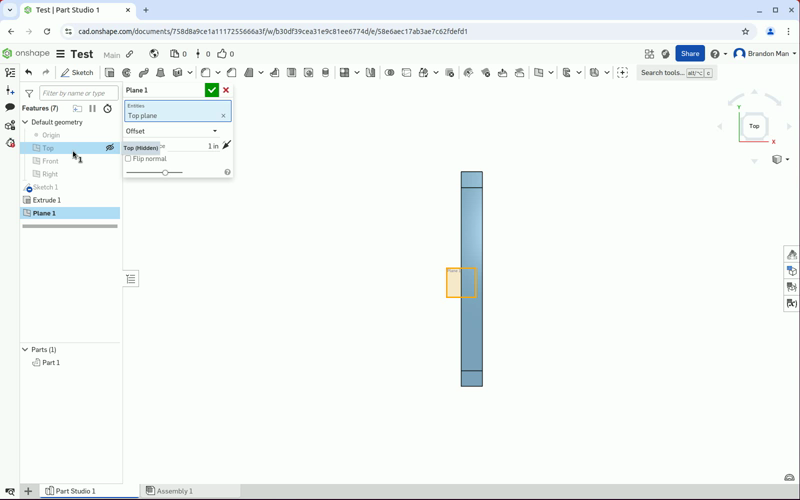
key(tab, 2)
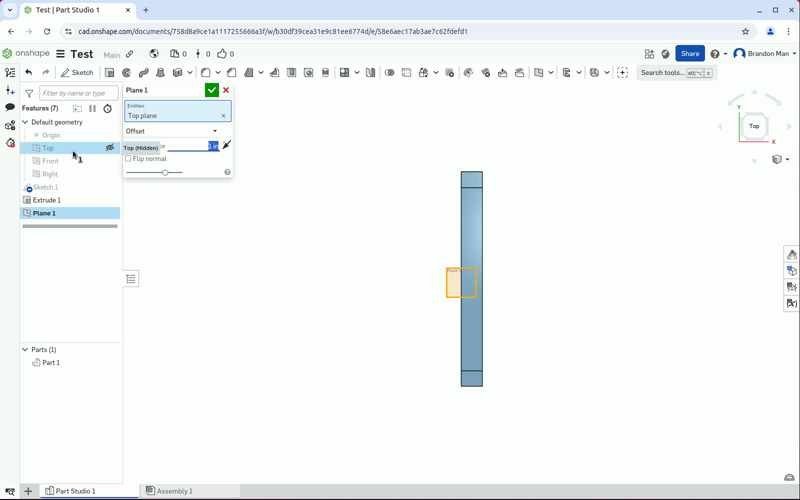
text(11.801)
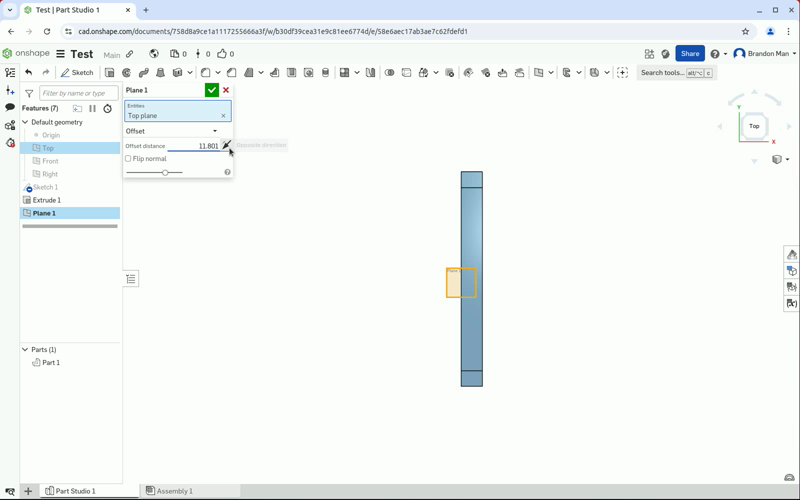
mouse_move(229, 147)
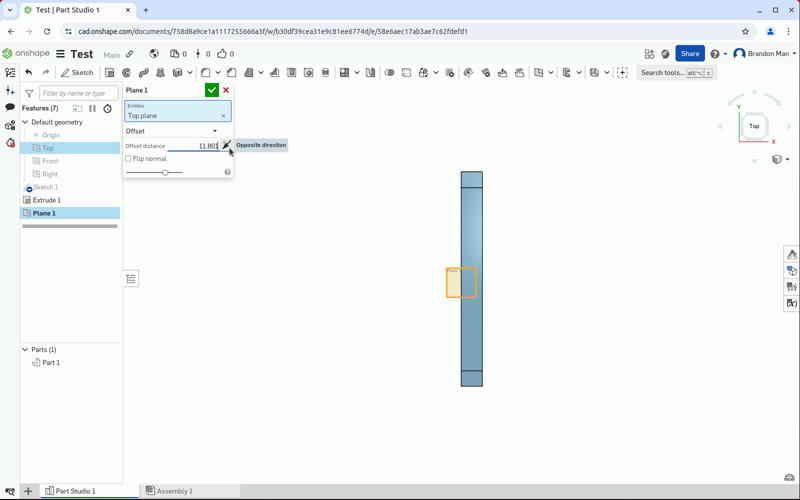
click(229, 147)
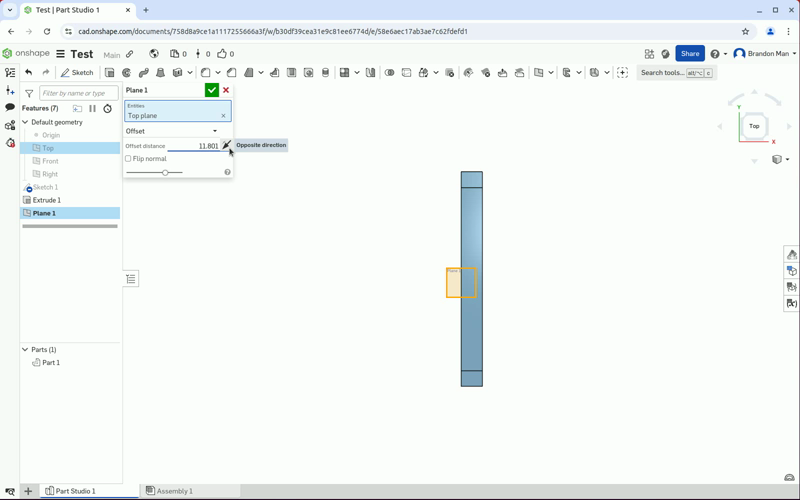
key(enter, 2)
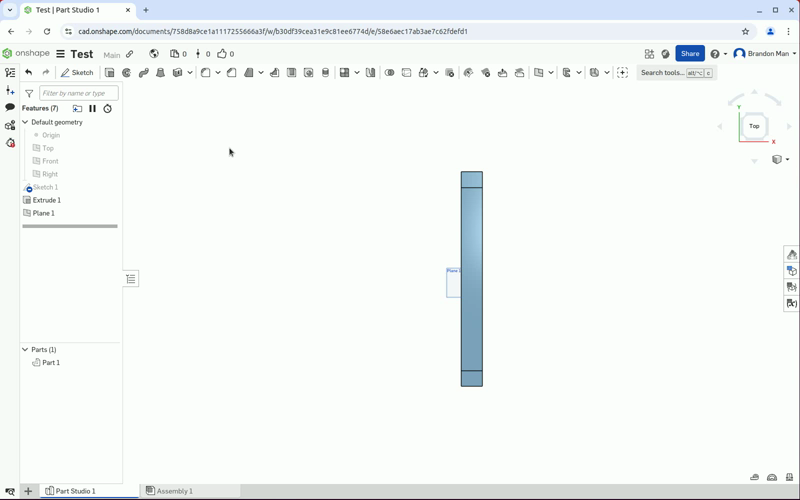
key(shift+s)
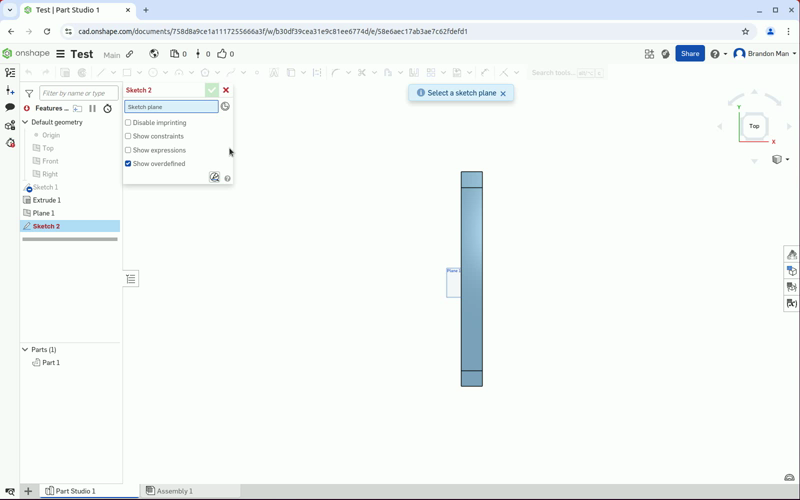
mouse_move(73, 215)
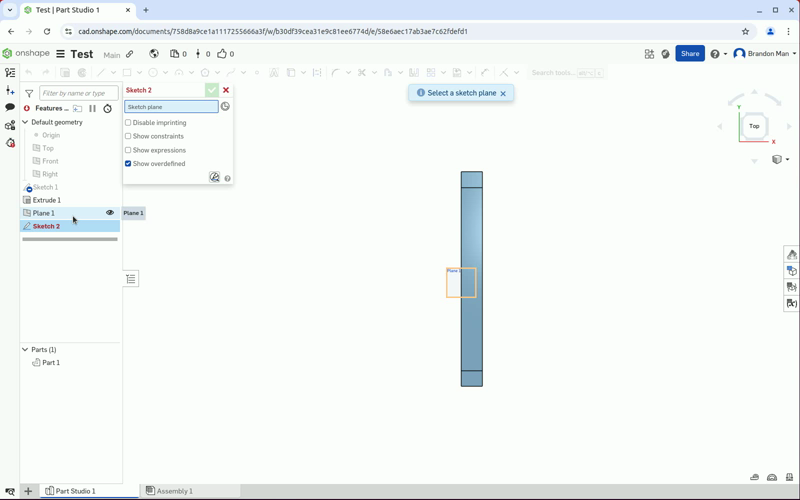
click(73, 215)
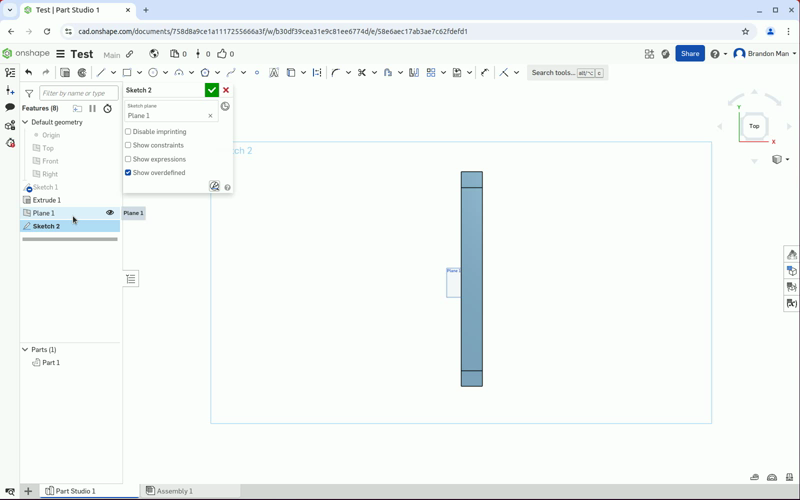
mouse_move(73, 352)
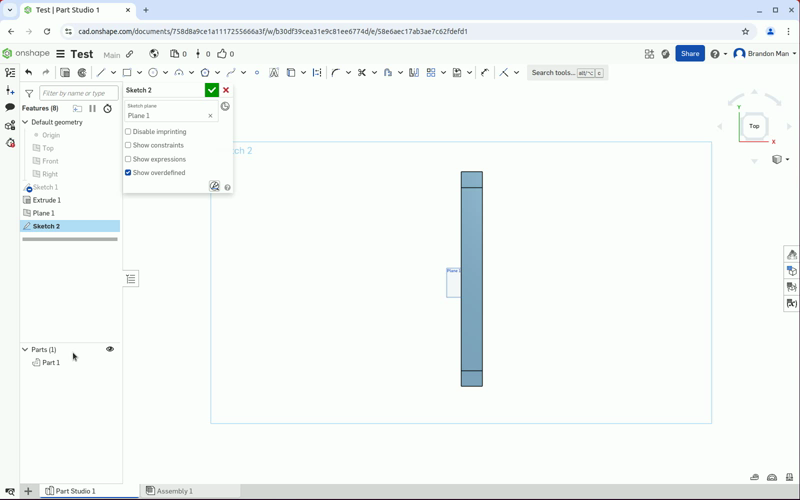
key(y)
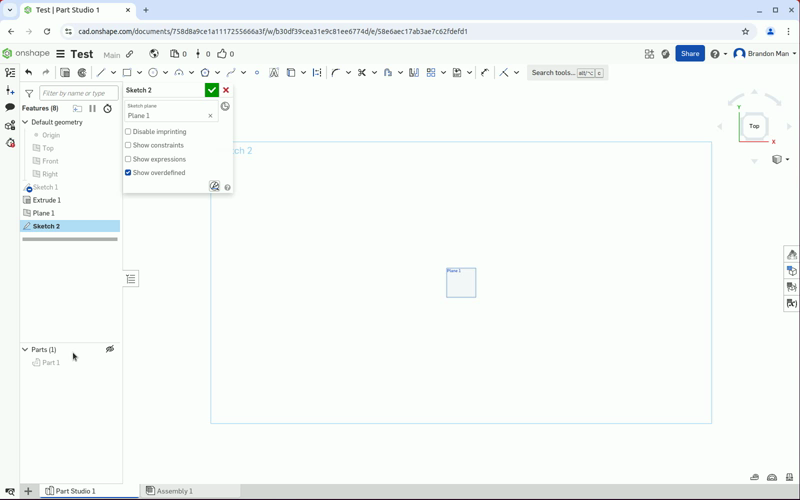
key(c)
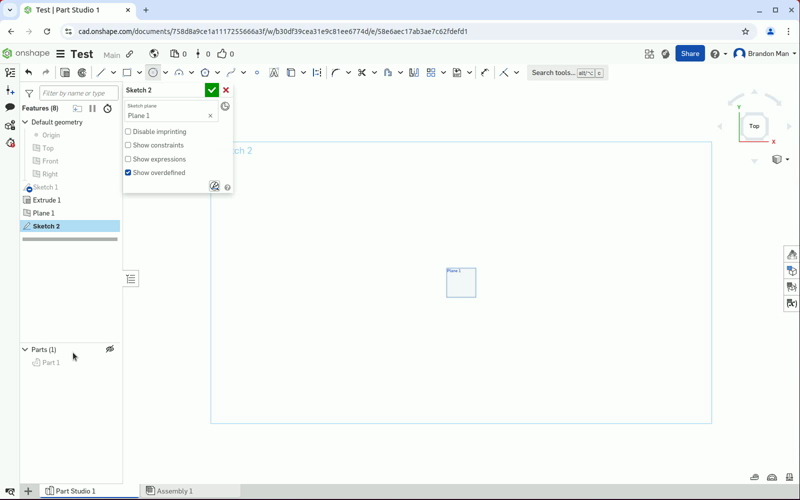
key_down(shift)
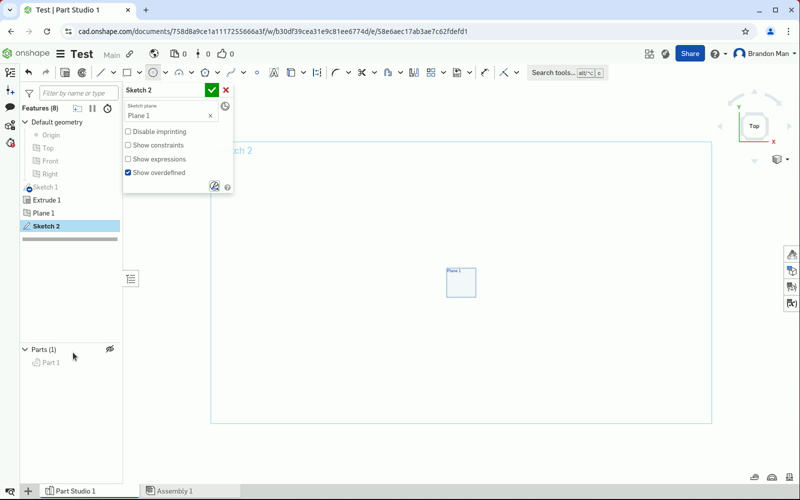
mouse_move(471, 178)
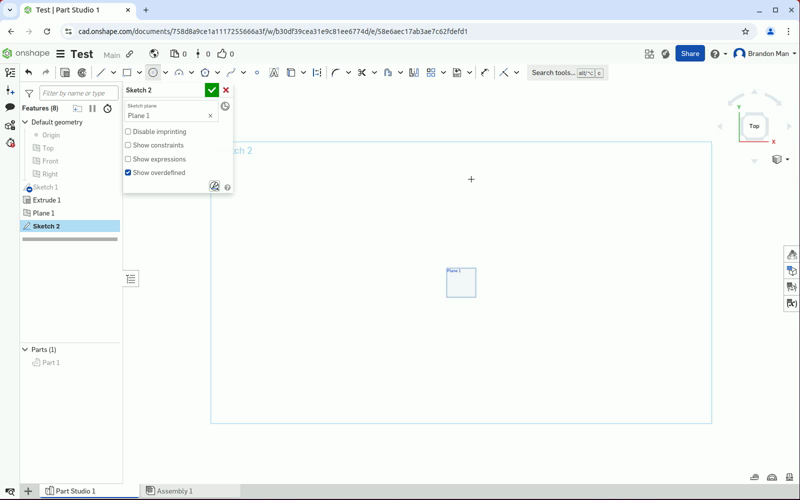
click(471, 178)
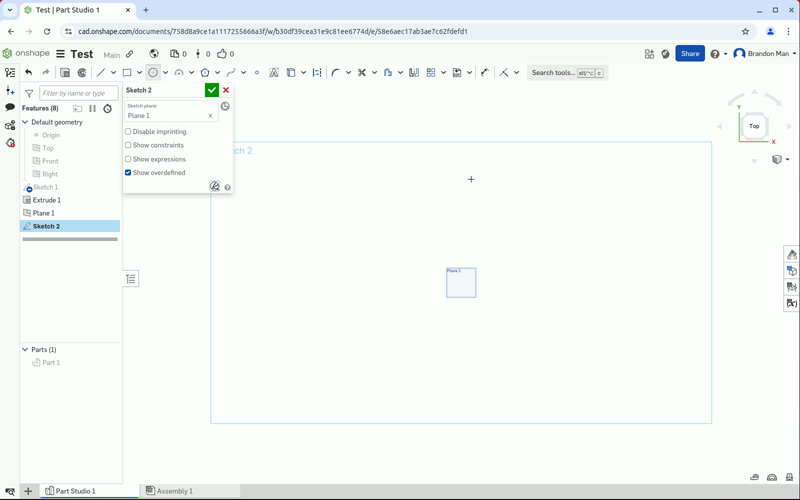
key_up(shift)
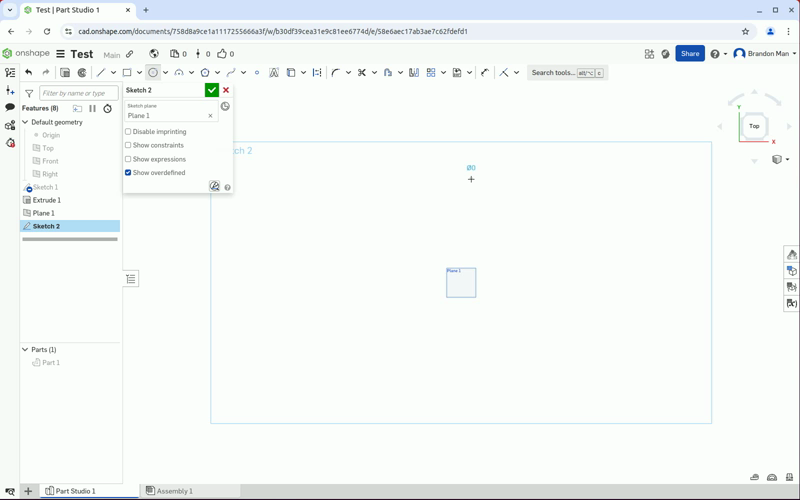
mouse_move(476, 178)
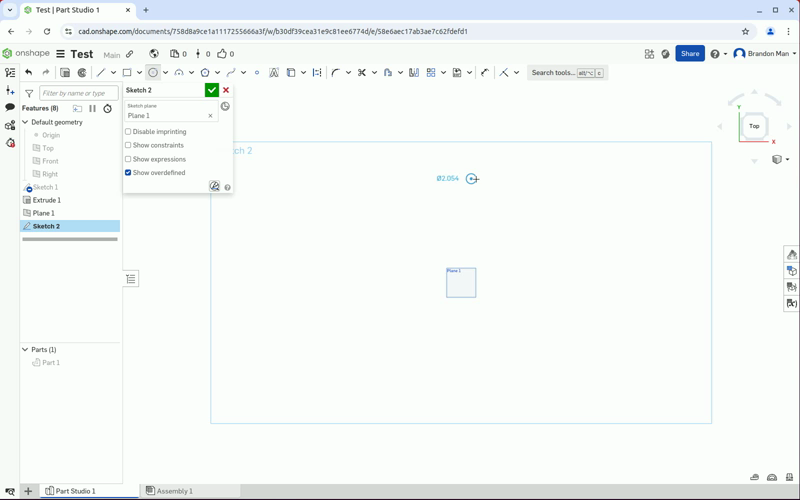
click(476, 178)
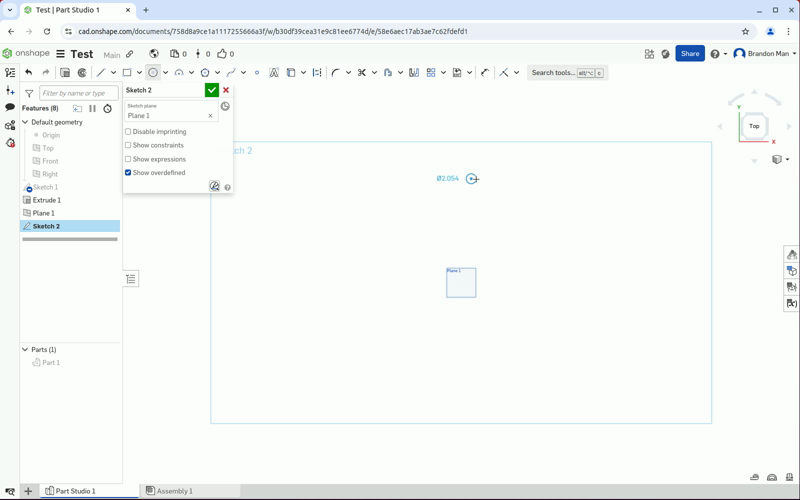
key(esc)
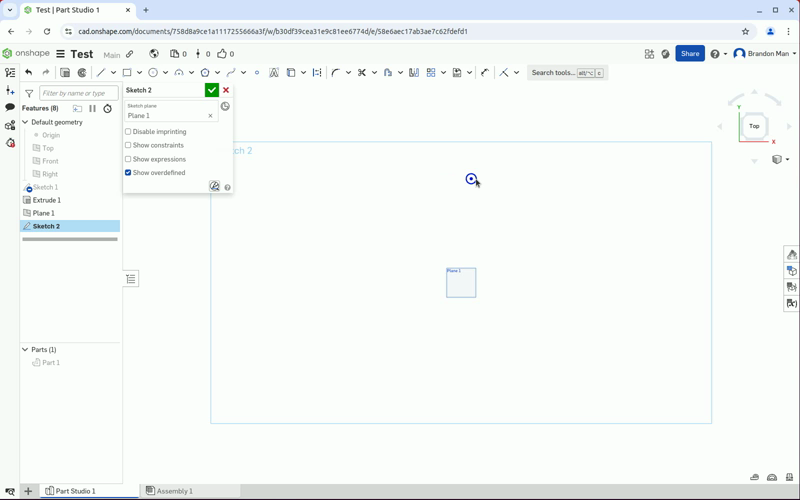
mouse_move(474, 178)
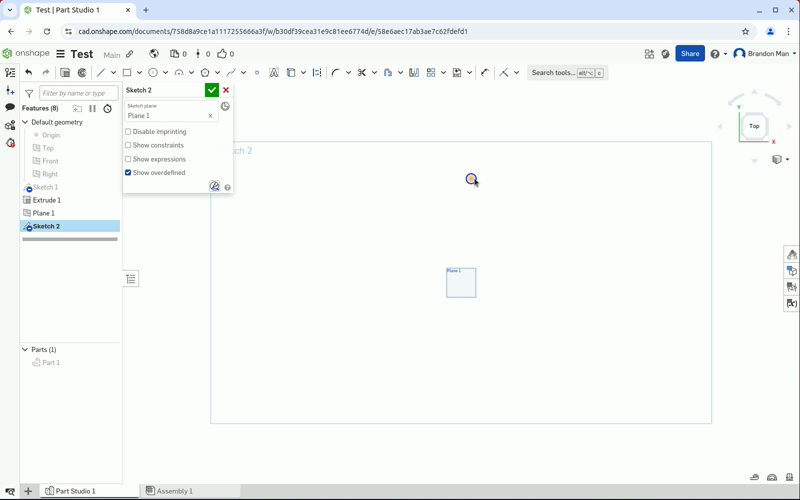
scroll(6)
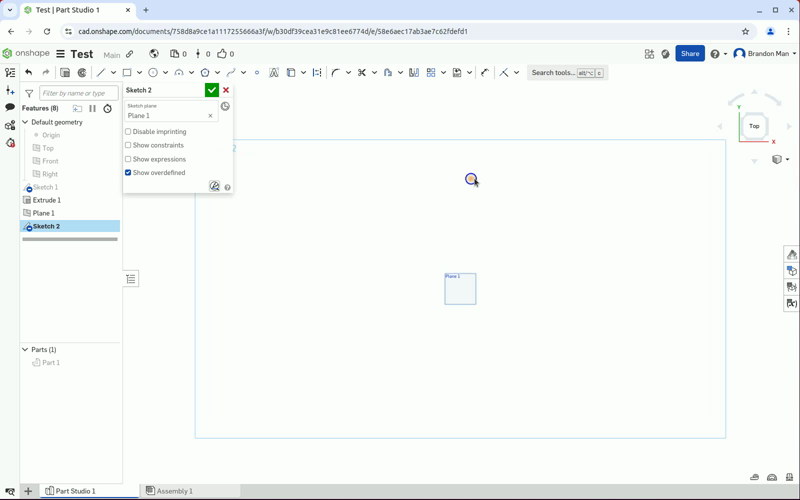
scroll(6)
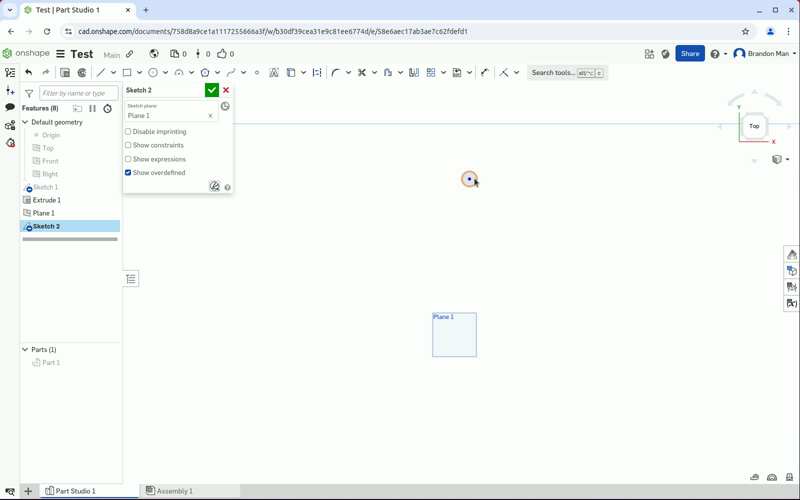
scroll(6)
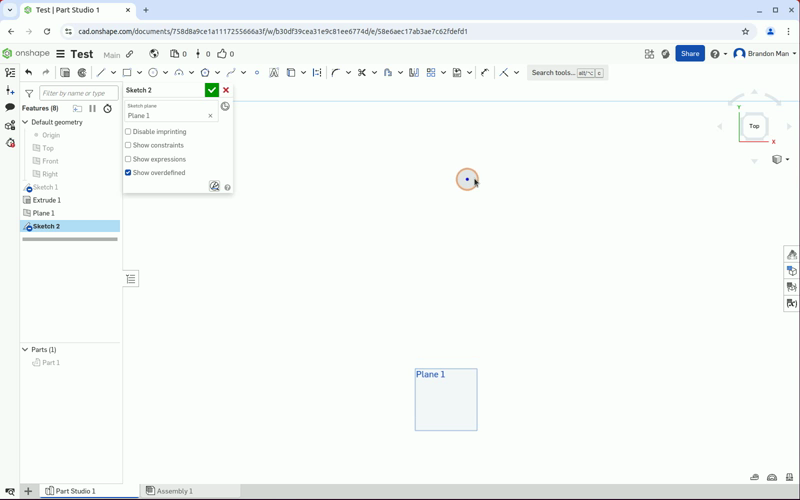
scroll(6)
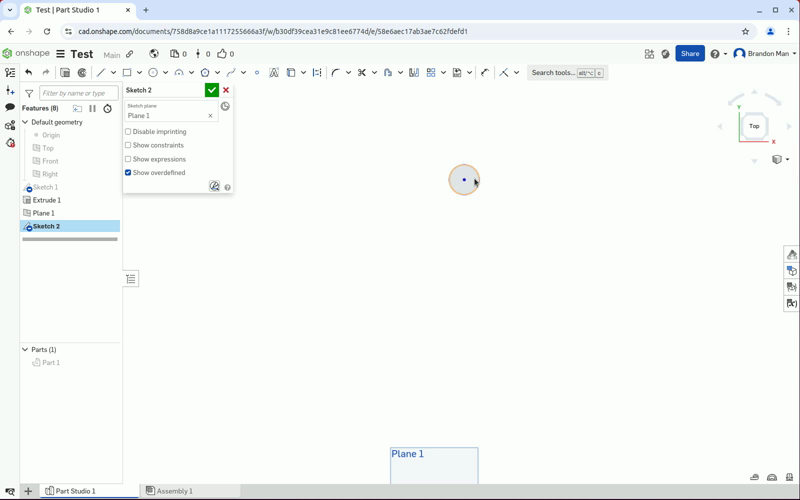
scroll(6)
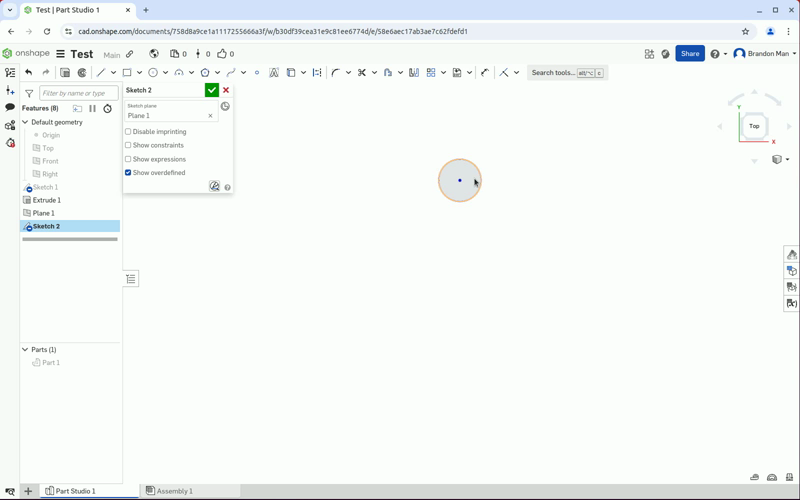
scroll(6)
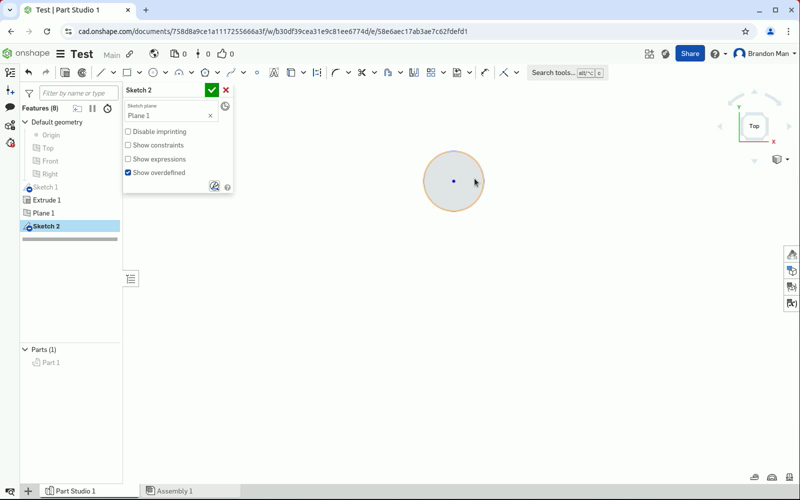
scroll(6)
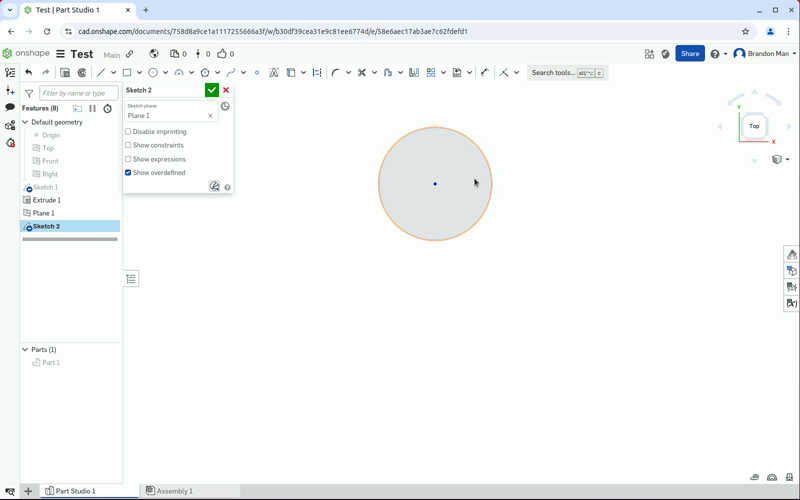
click(474, 178)
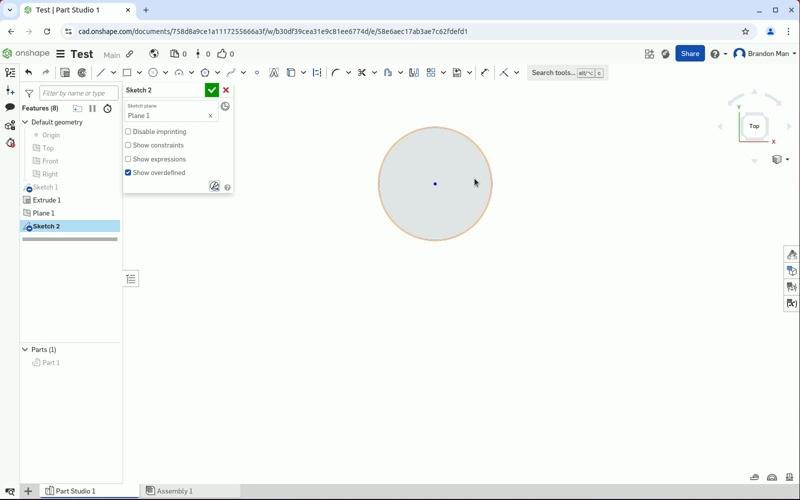
scroll(-6)
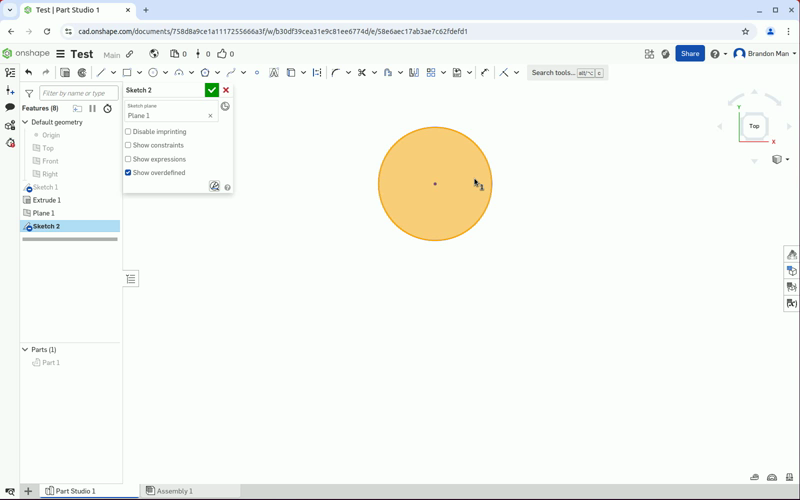
scroll(-6)
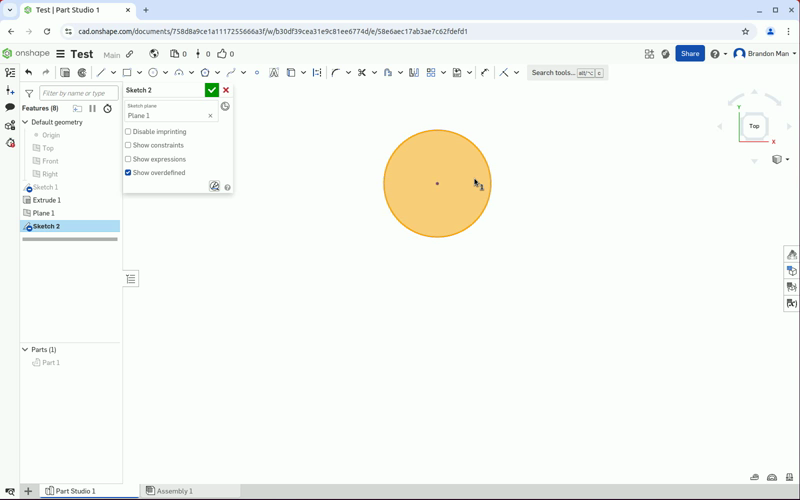
scroll(-6)
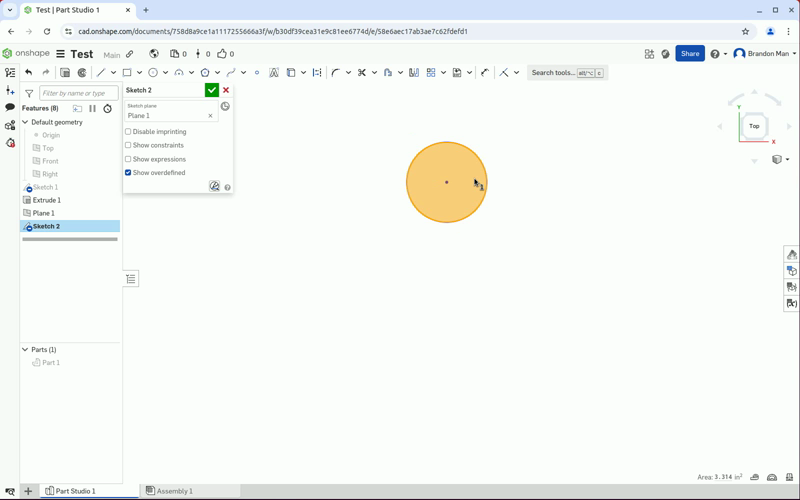
scroll(-6)
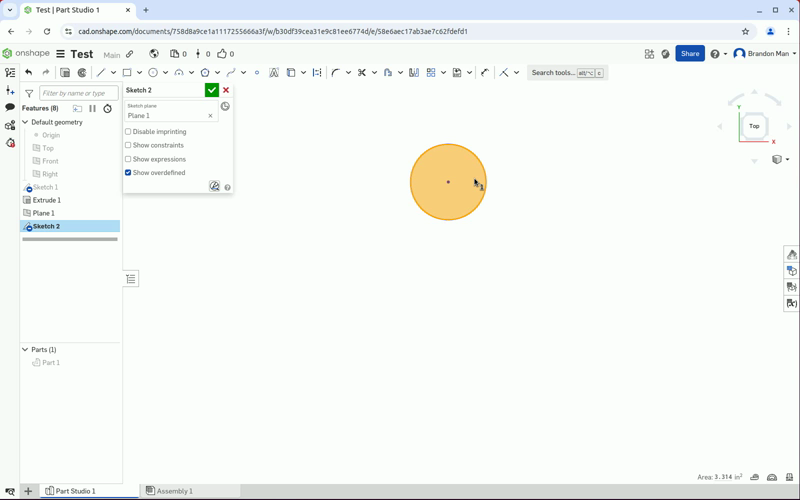
scroll(-6)
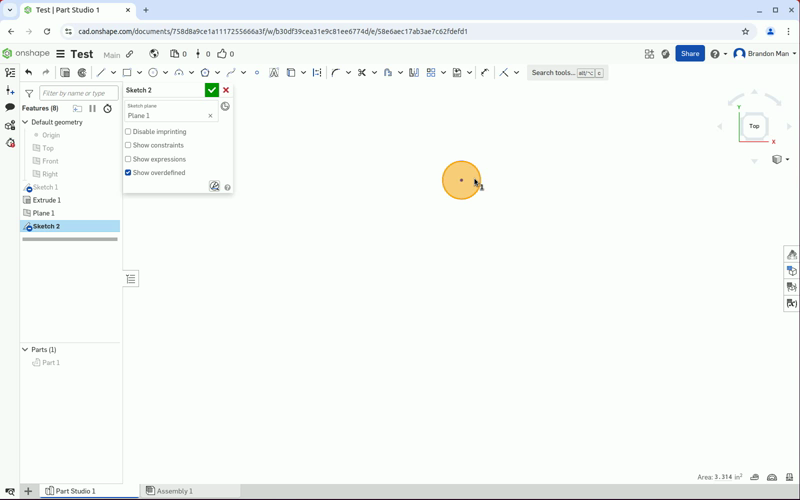
scroll(-6)
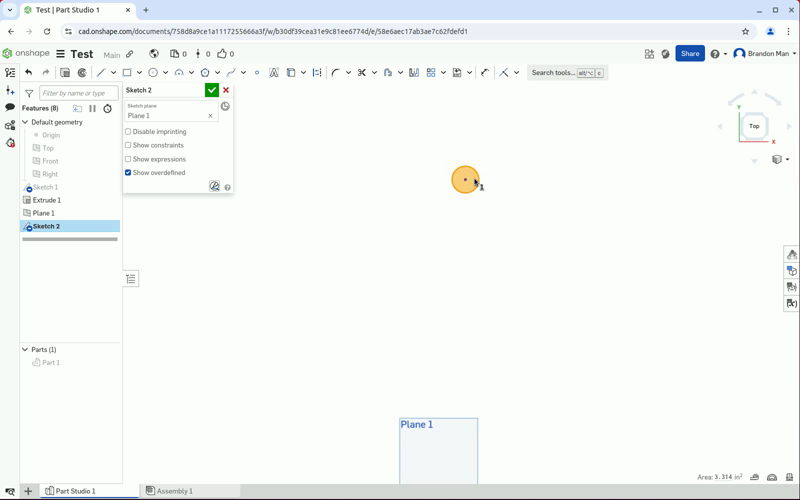
scroll(-6)
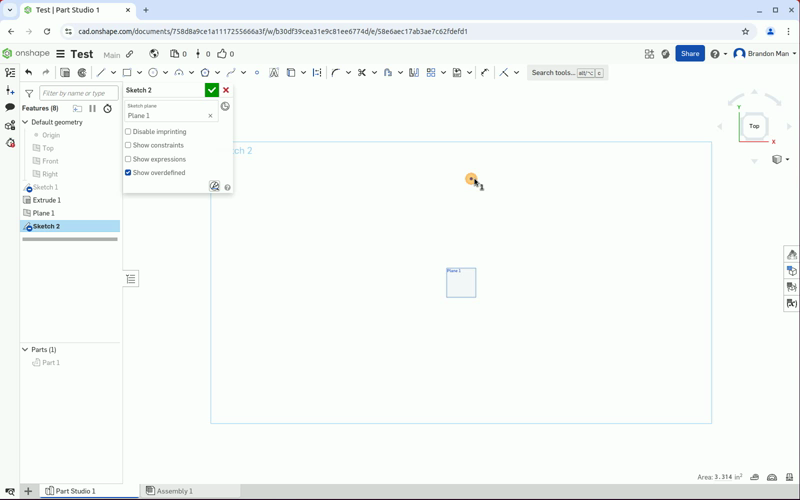
mouse_move(73, 352)
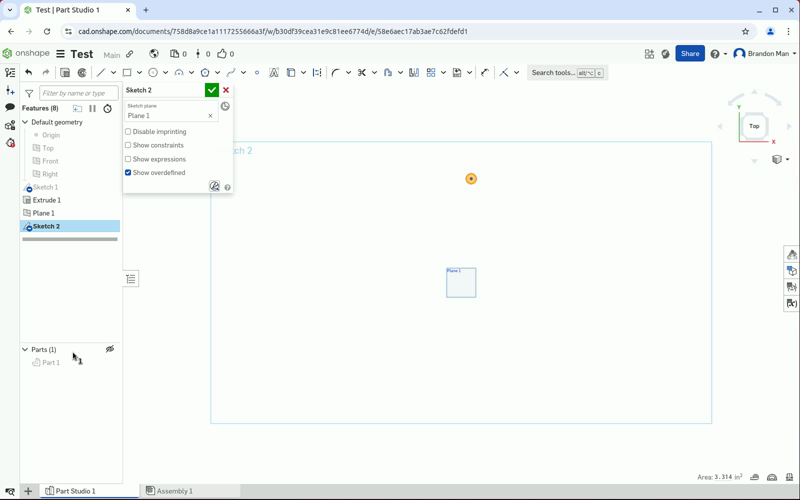
key(shift+y)
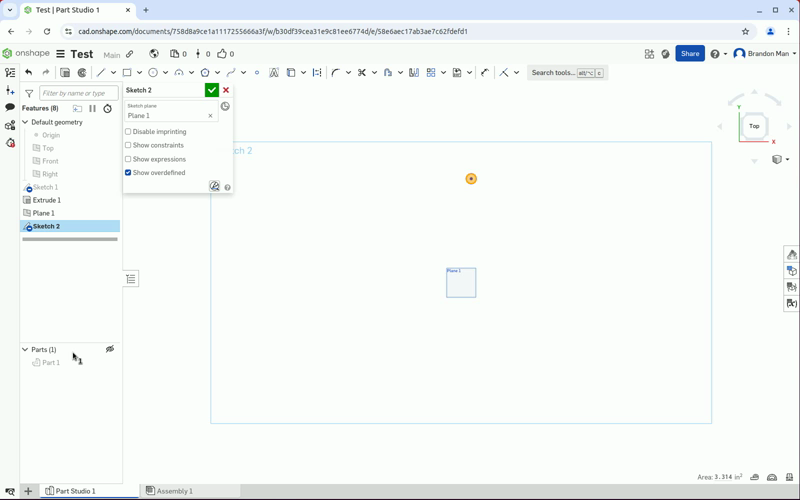
key(shift+e)
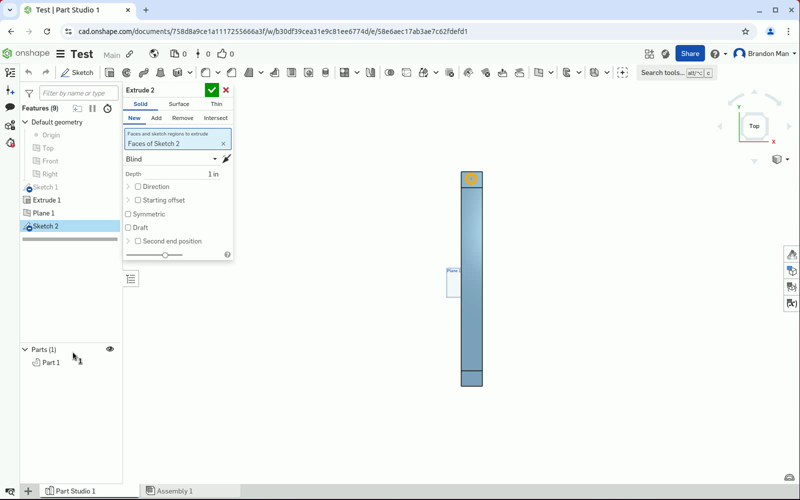
mouse_move(143, 106)
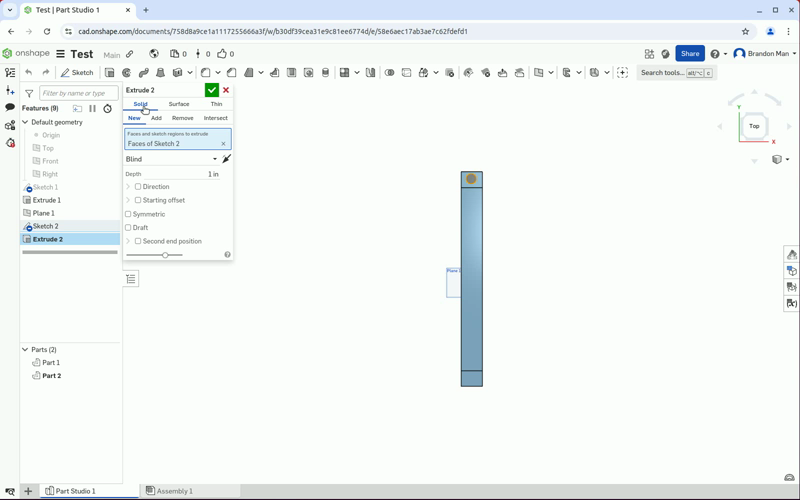
click(143, 106)
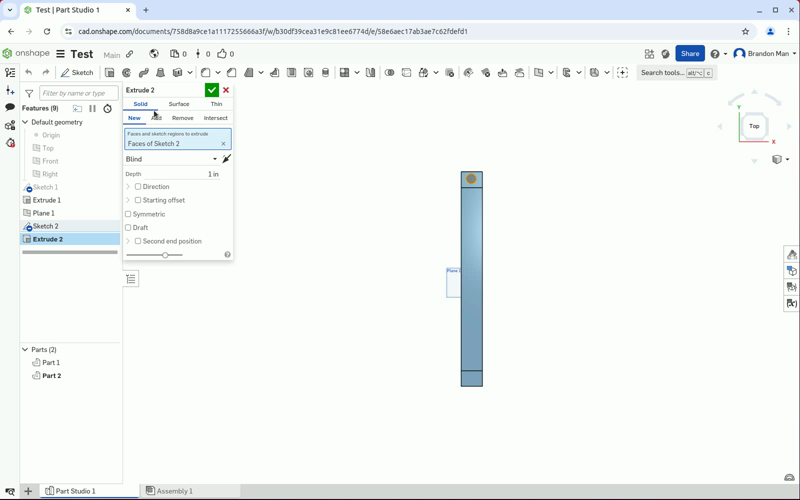
mouse_move(186, 120)
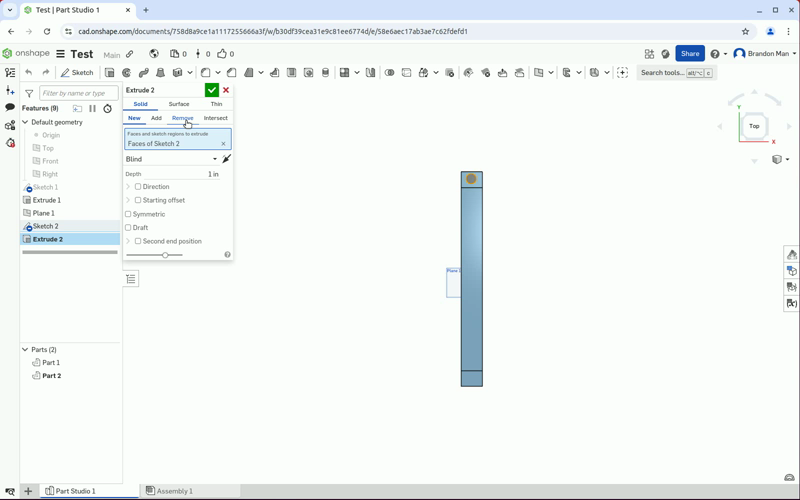
click(186, 120)
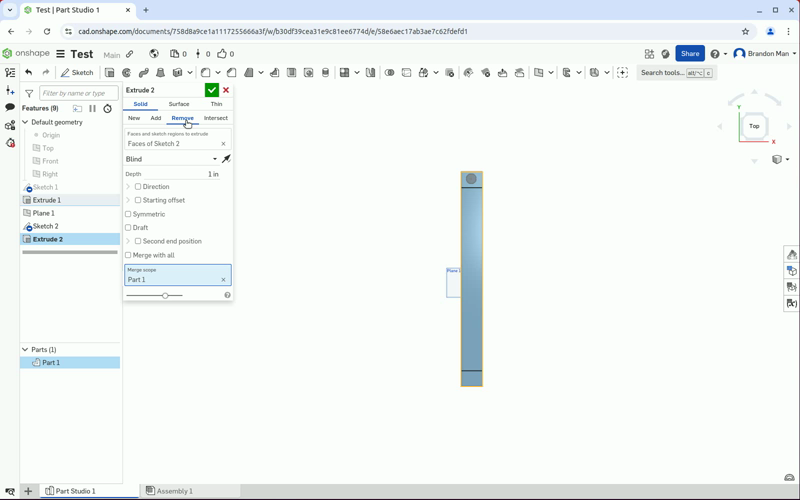
key(tab, 4)
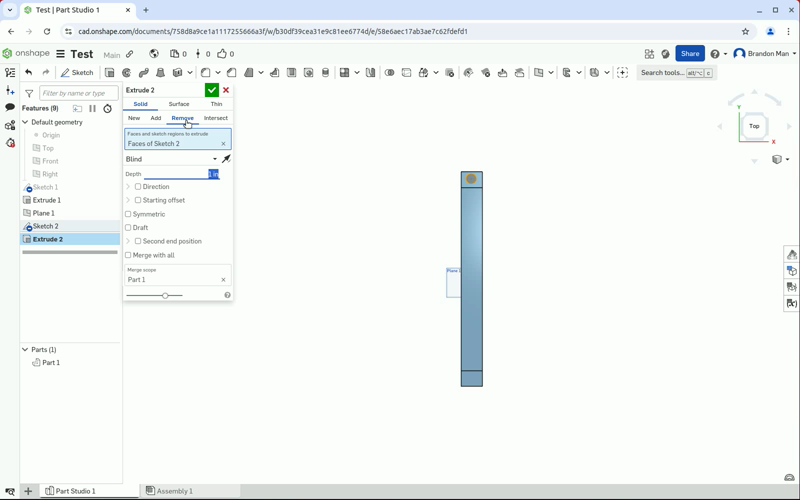
text(10.832)
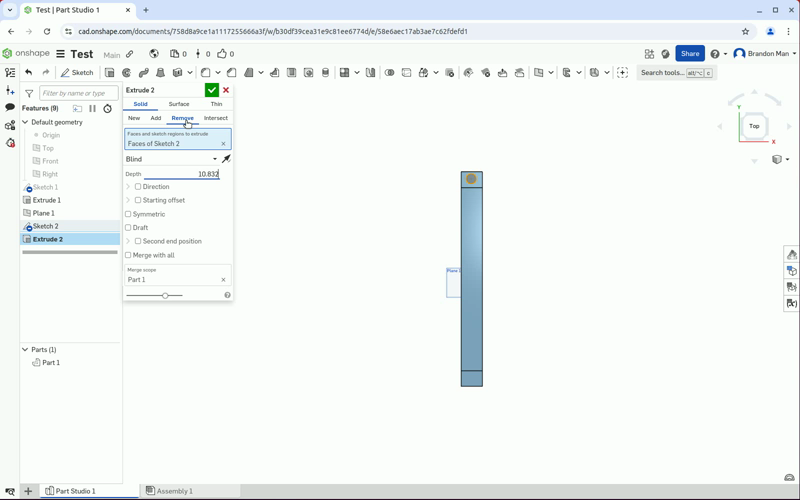
key(tab, 6)
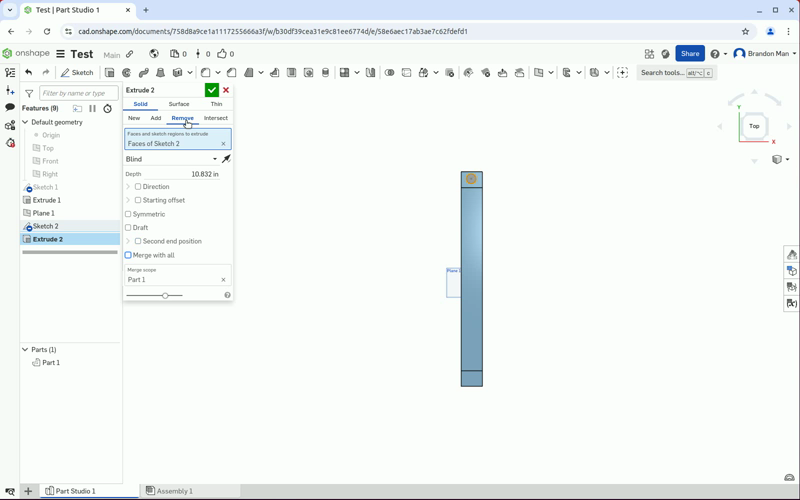
key(space)
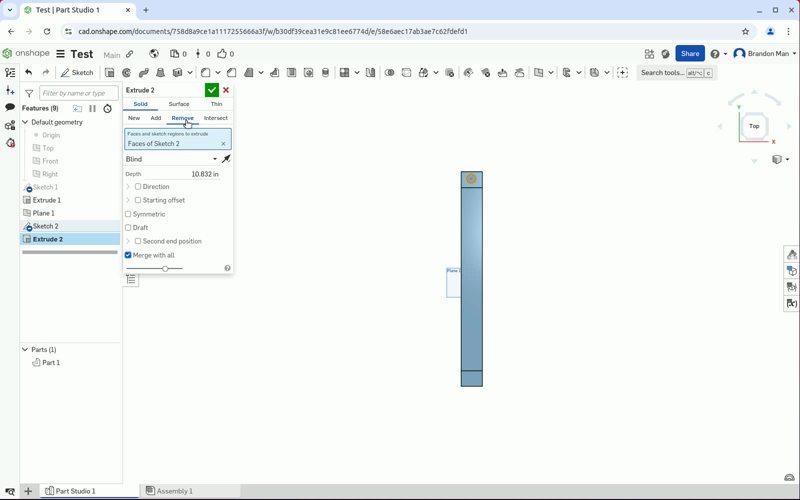
key(enter)
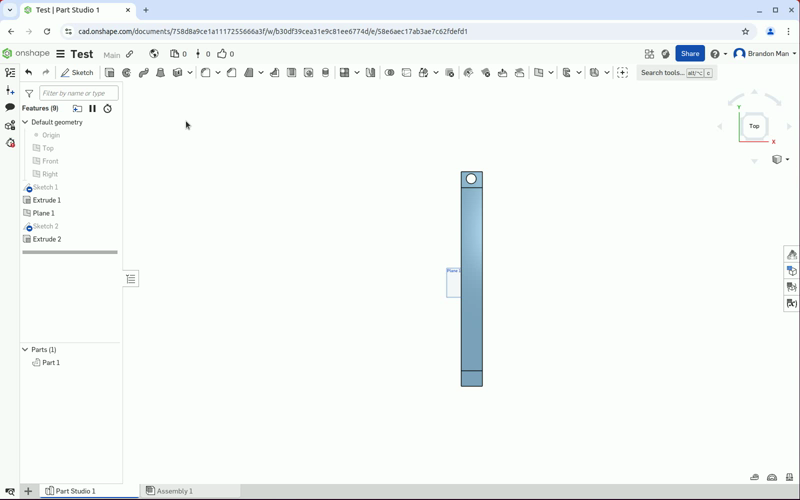
key(shift+h)
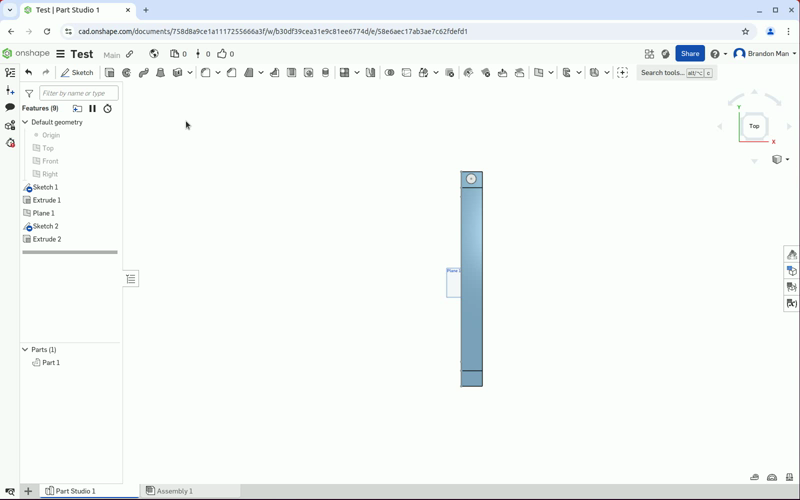
key(shift+h)
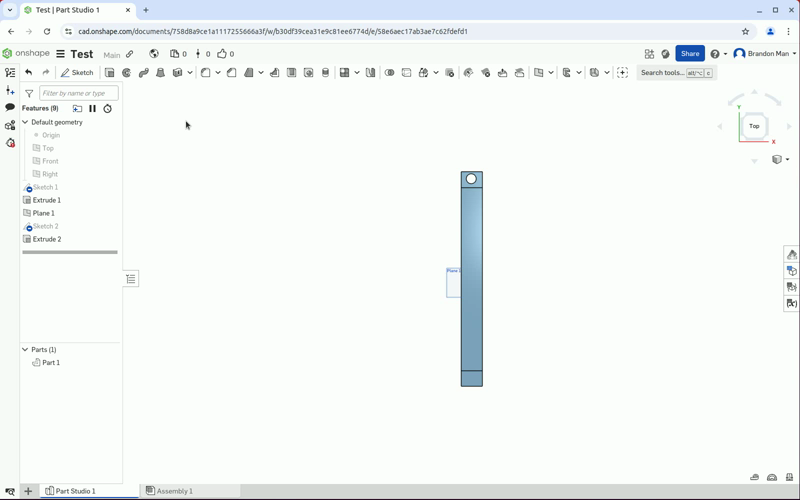
mouse_move(73, 189)
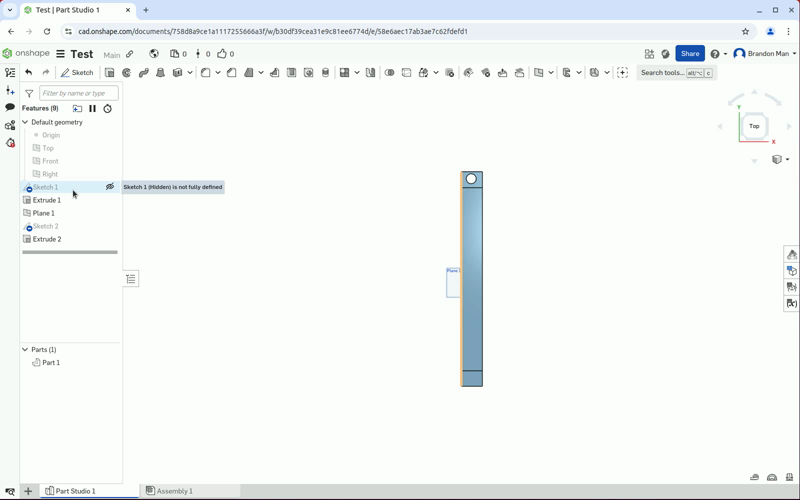
click(73, 189)
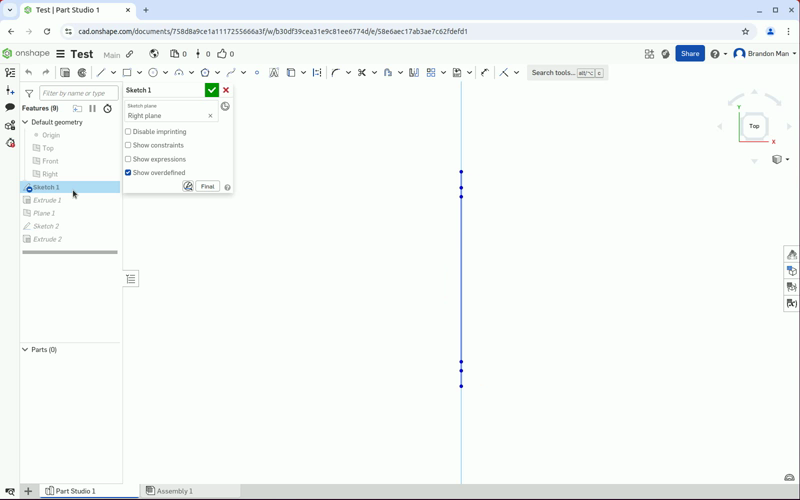
mouse_move(229, 92)
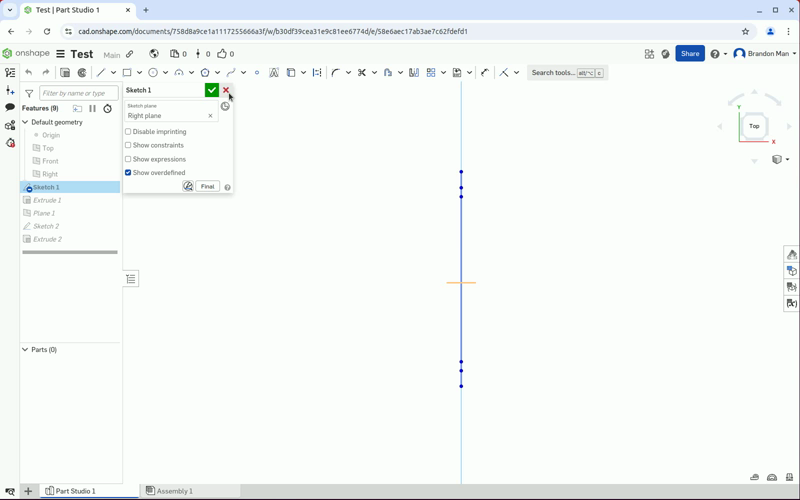
click(229, 92)
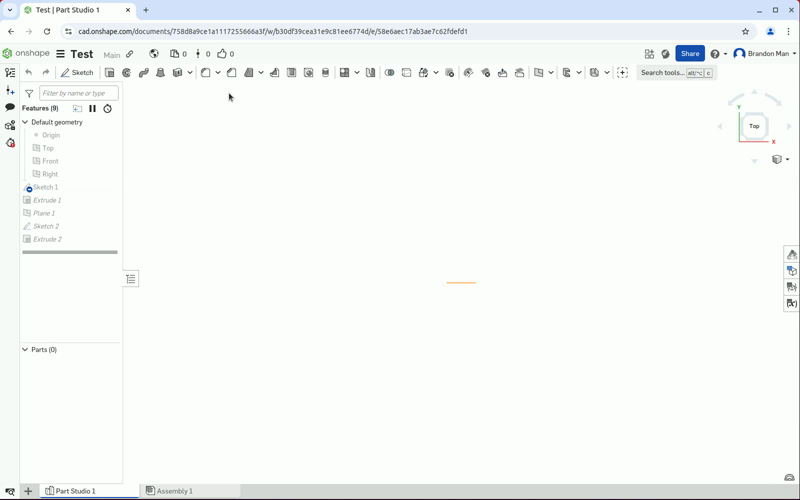
key(shift+s)
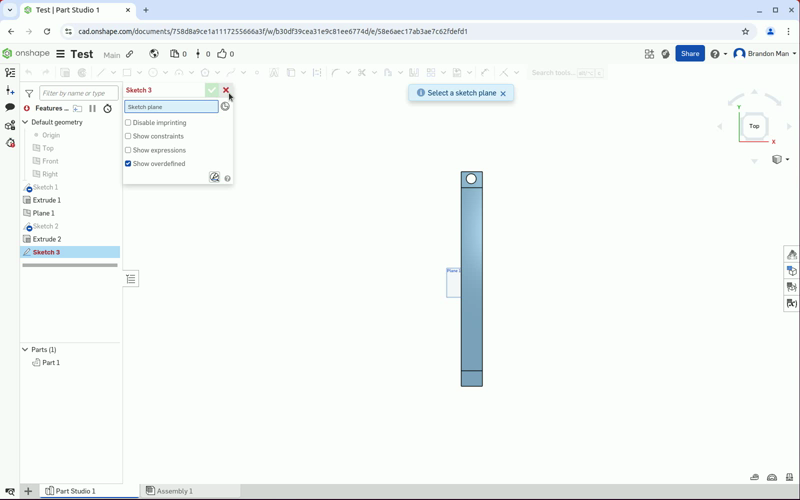
mouse_move(73, 215)
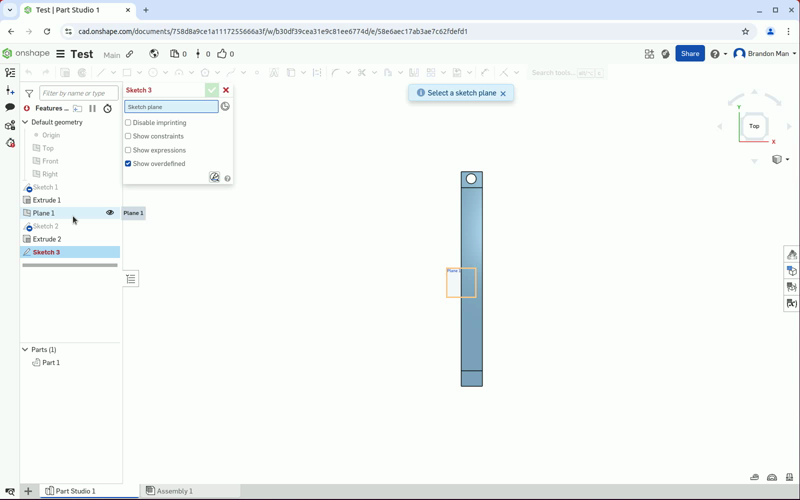
click(73, 215)
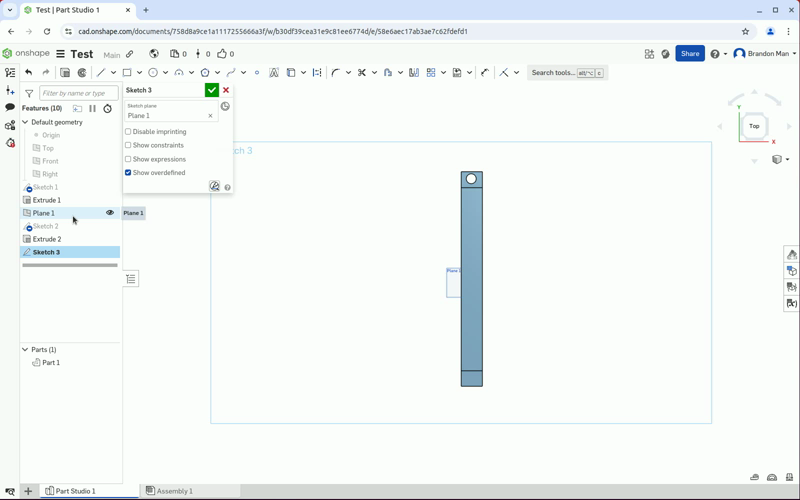
mouse_move(73, 352)
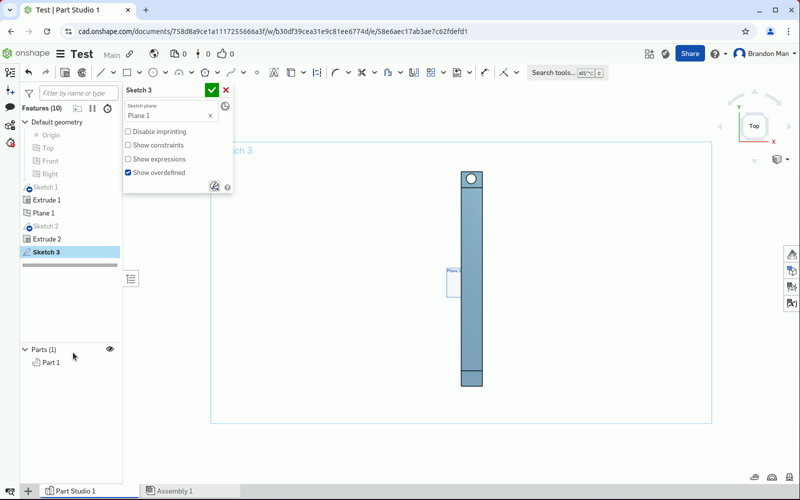
key(y)
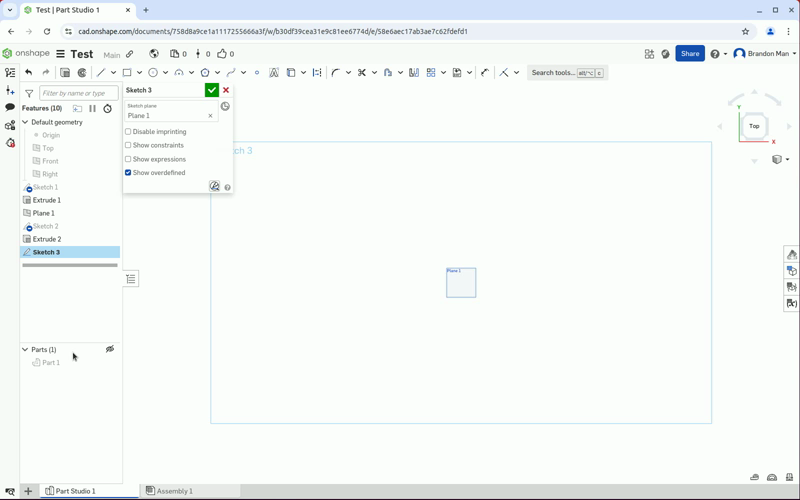
key(c)
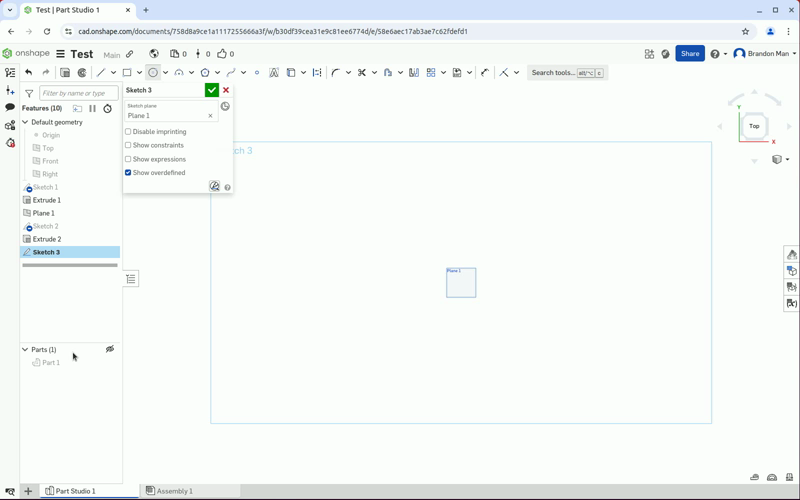
key_down(shift)
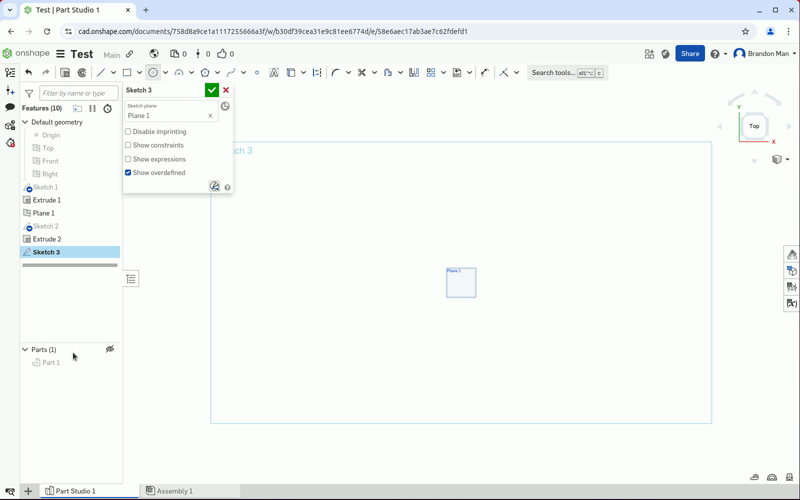
mouse_move(471, 378)
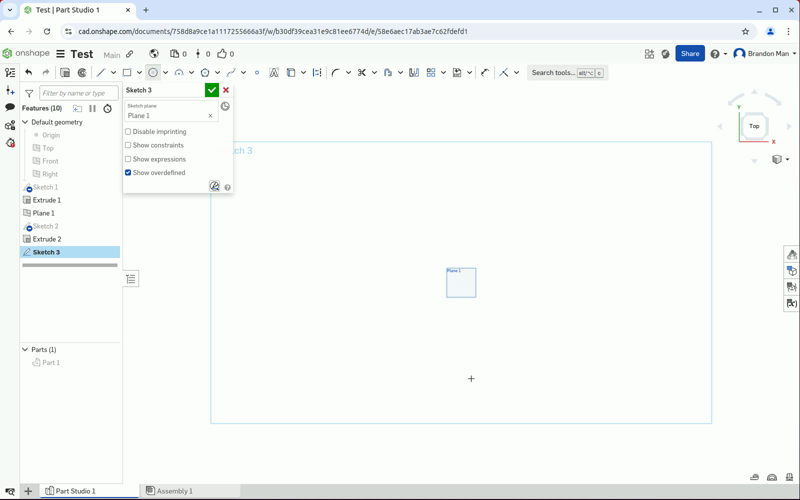
click(471, 378)
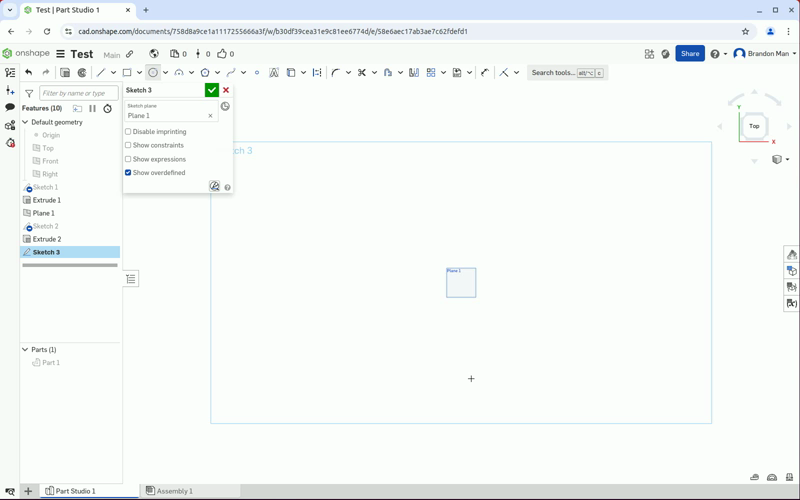
key_up(shift)
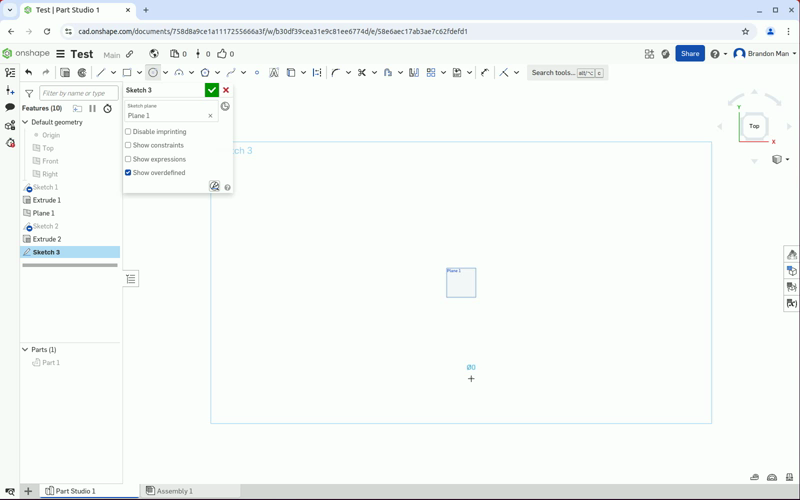
mouse_move(476, 378)
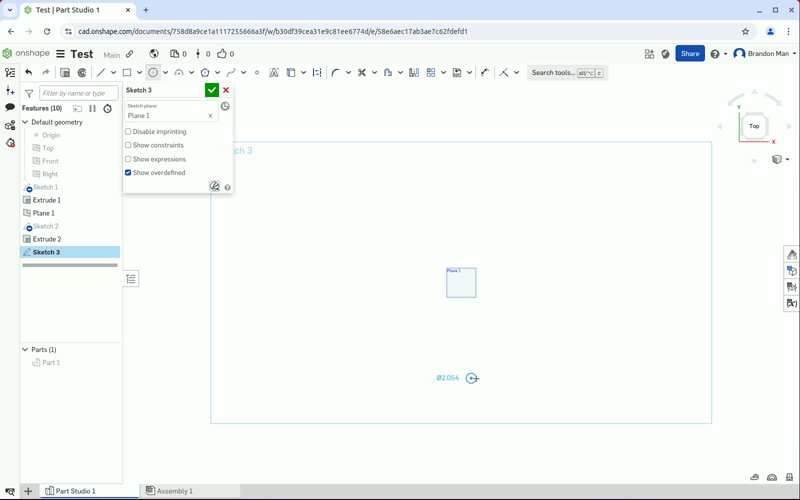
click(476, 378)
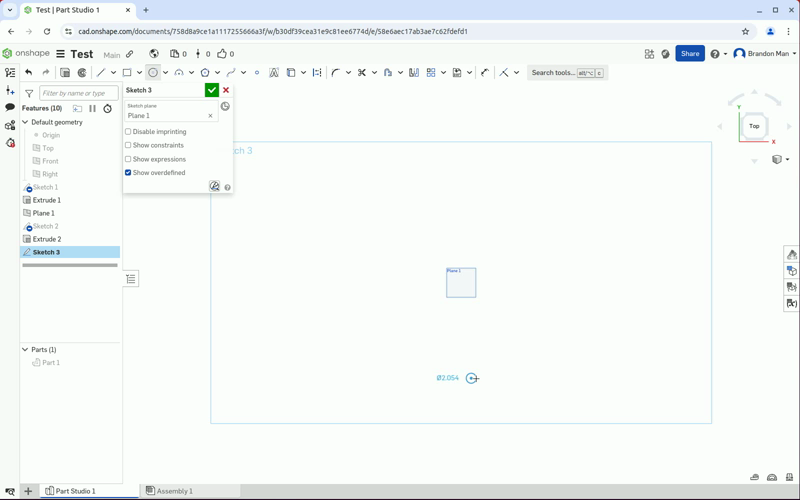
key(esc)
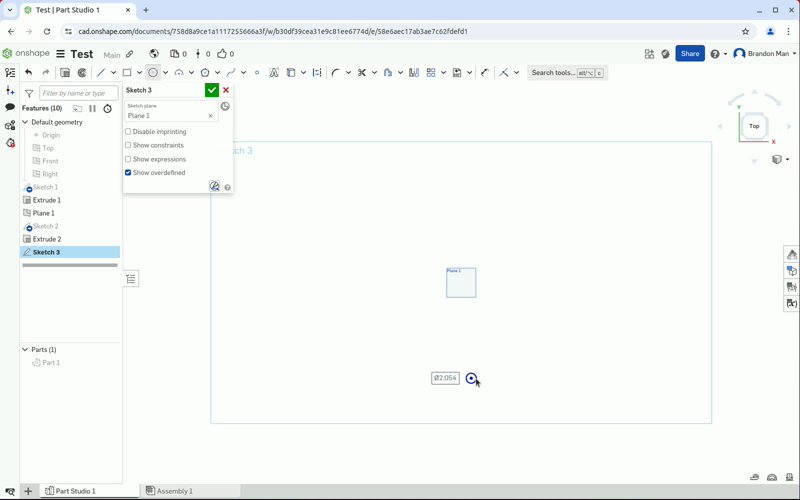
mouse_move(473, 379)
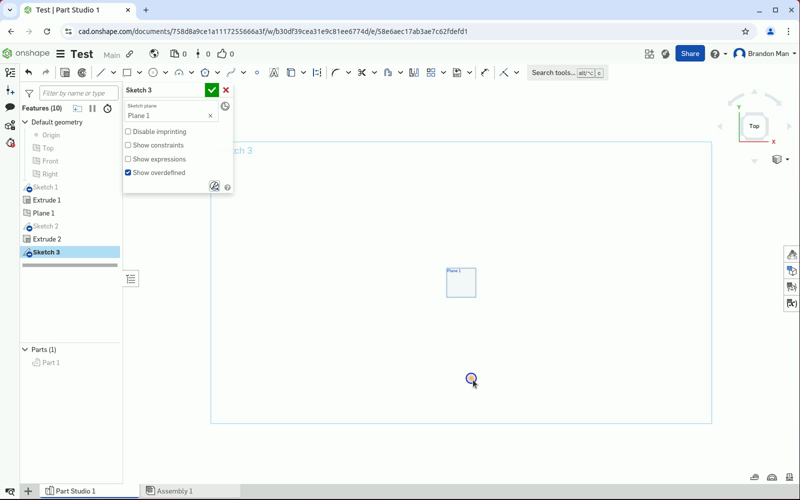
scroll(6)
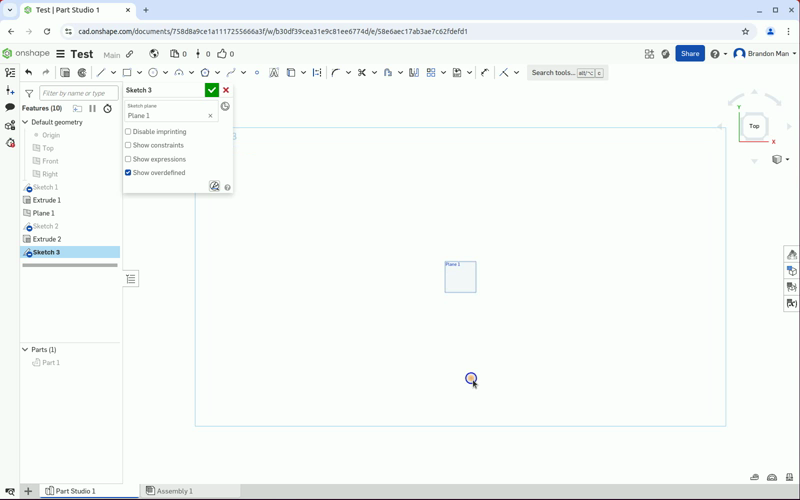
scroll(6)
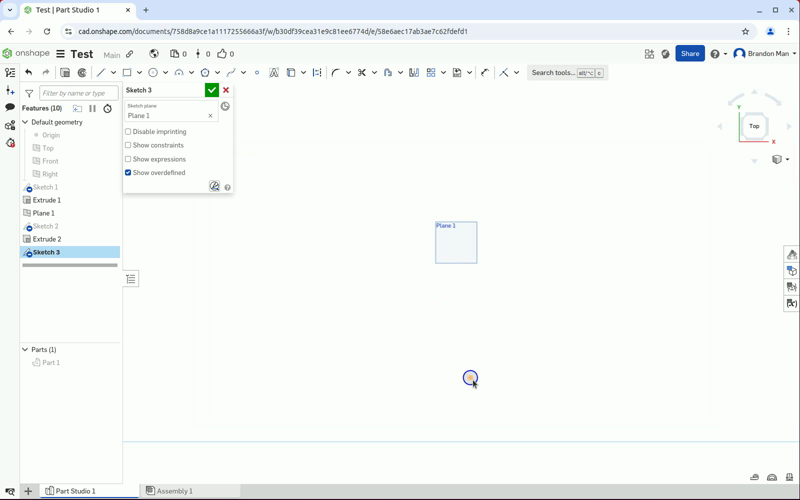
scroll(6)
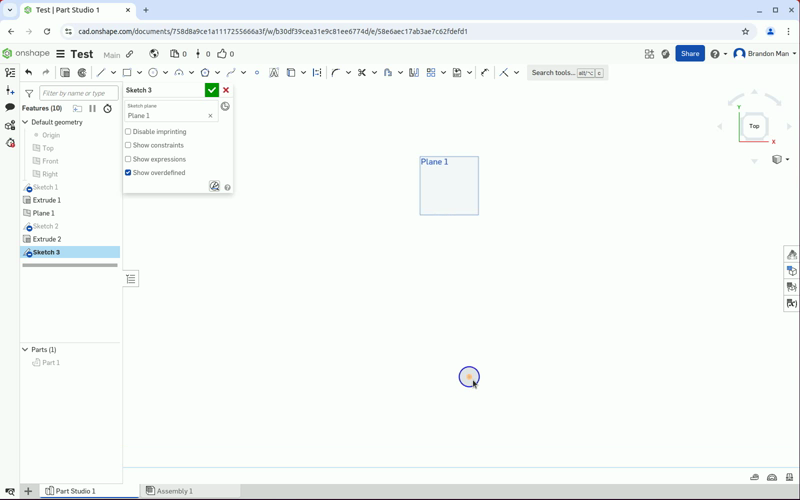
scroll(6)
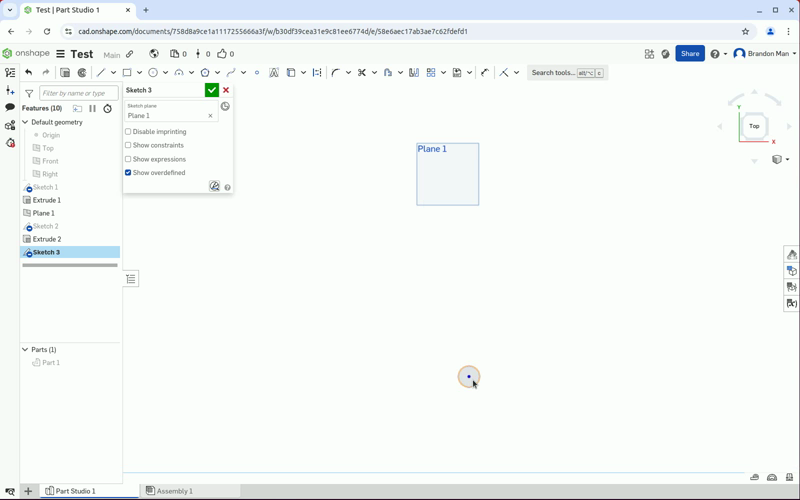
scroll(6)
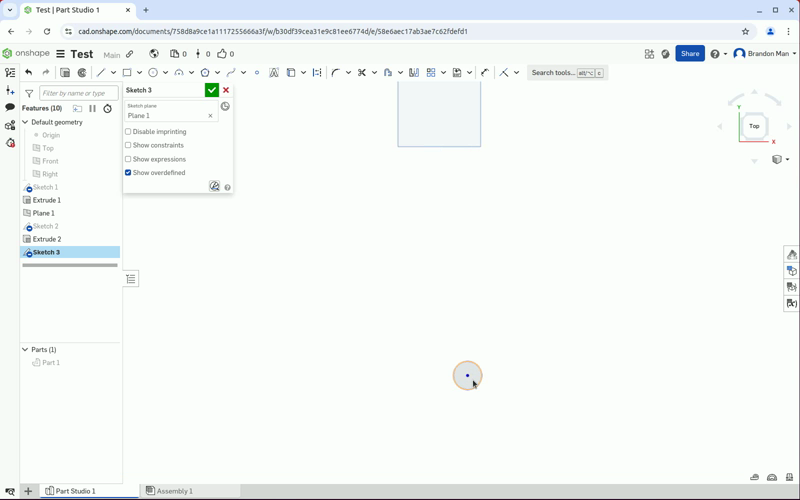
scroll(6)
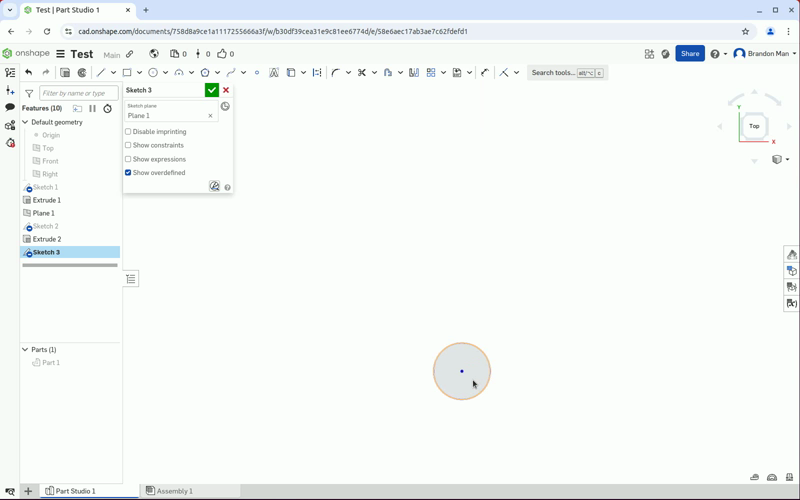
scroll(6)
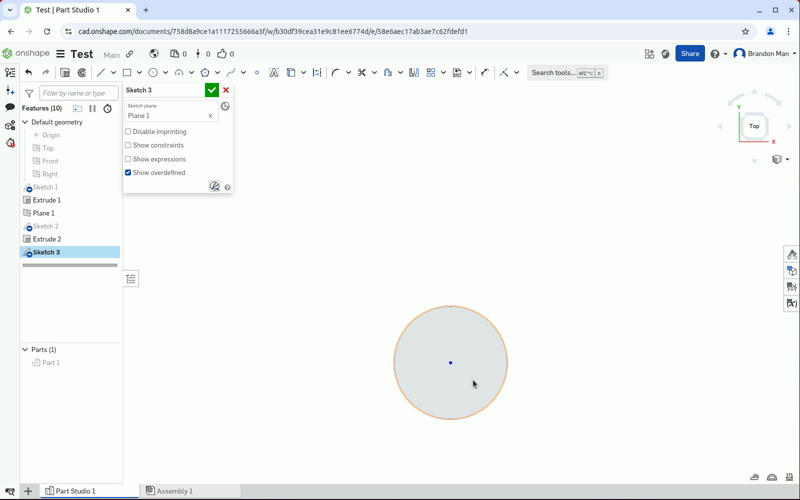
click(473, 379)
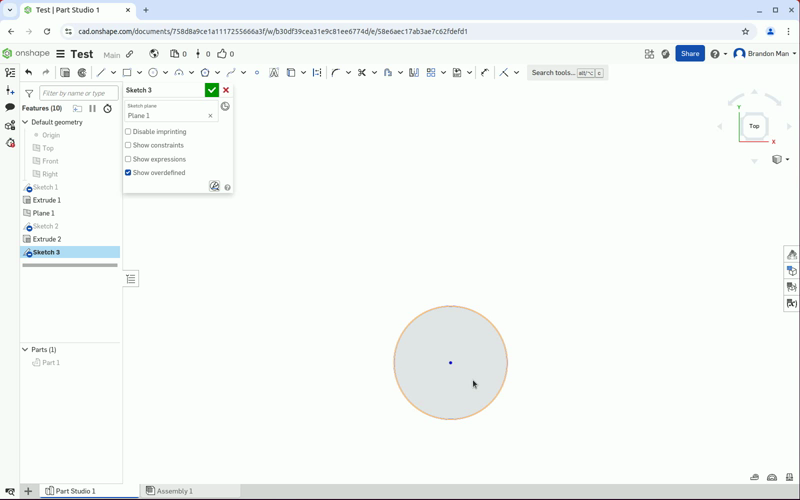
scroll(-6)
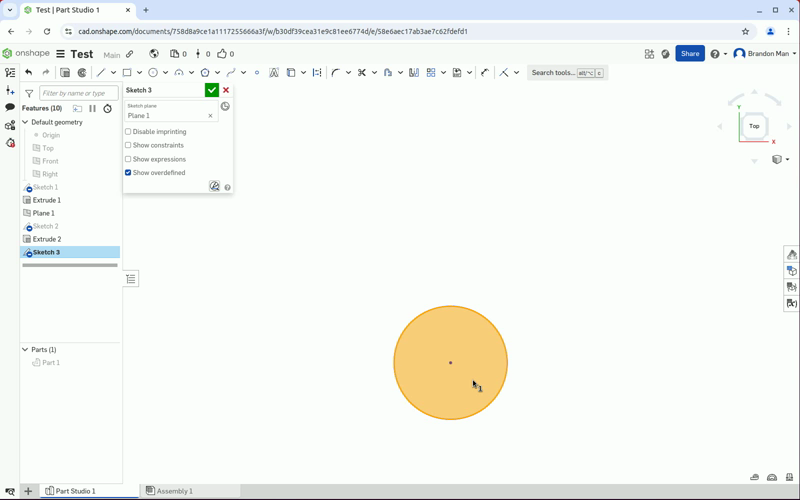
scroll(-6)
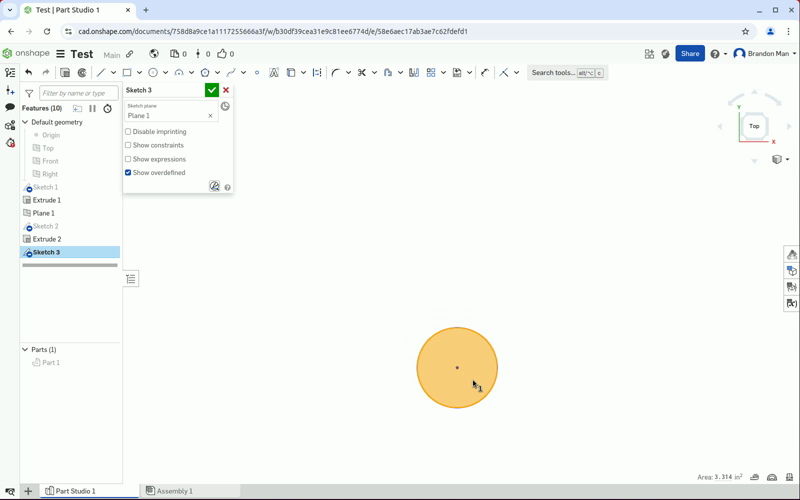
scroll(-6)
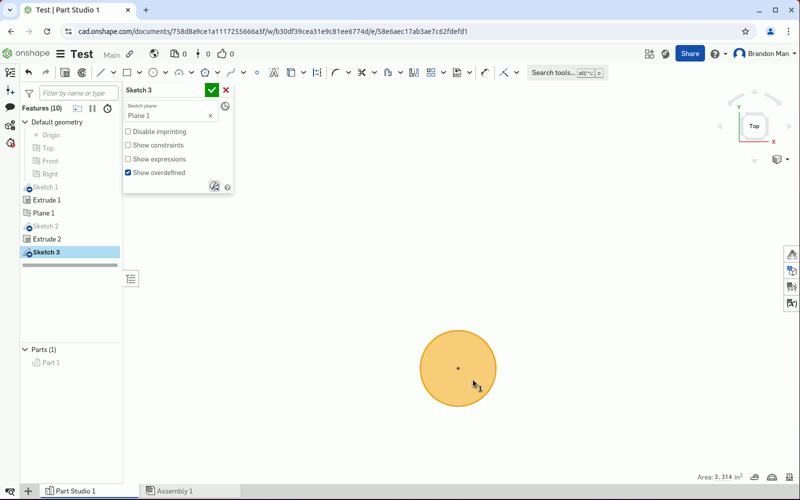
scroll(-6)
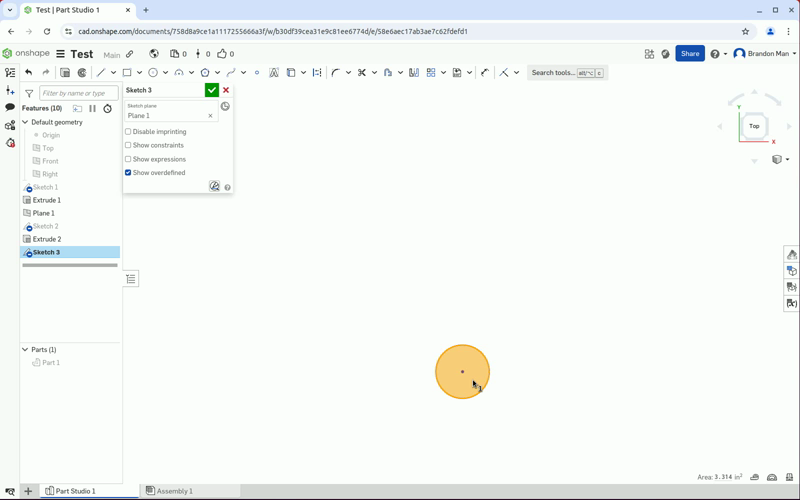
scroll(-6)
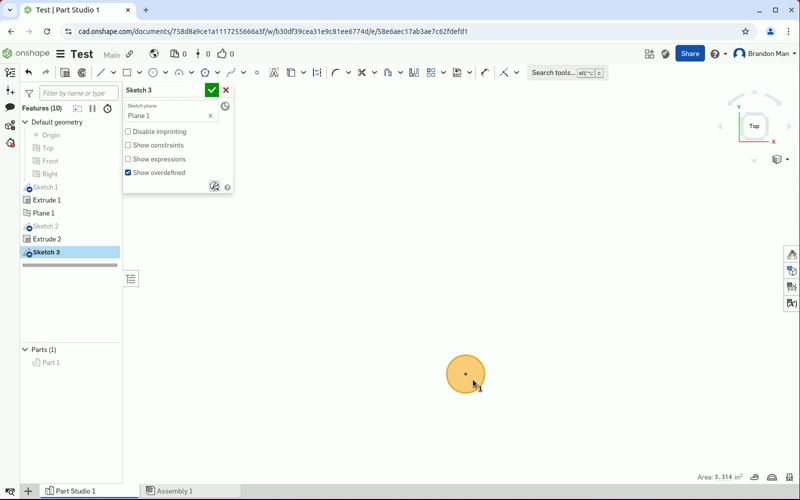
scroll(-6)
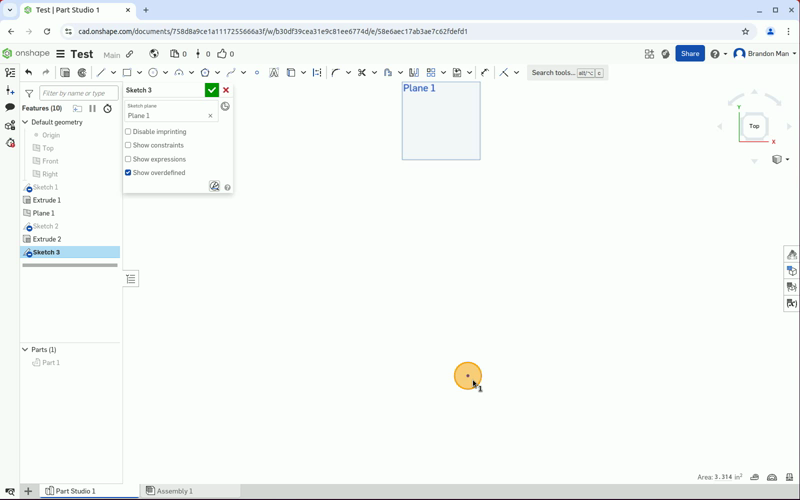
scroll(-6)
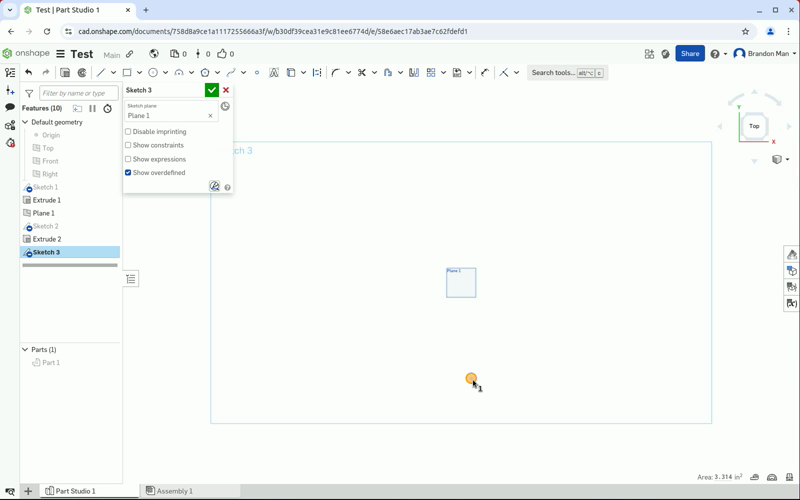
mouse_move(73, 352)
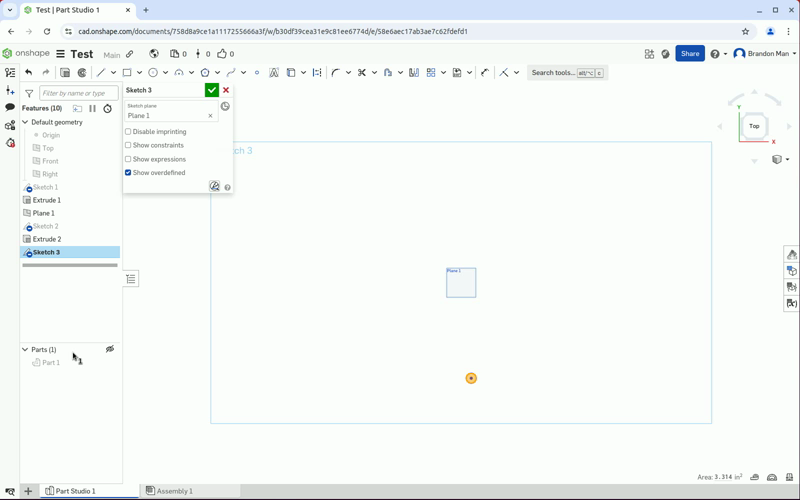
key(shift+y)
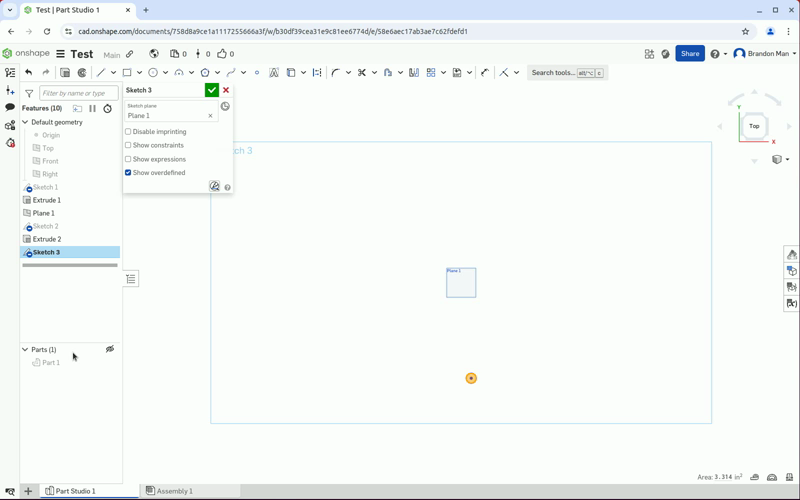
key(shift+e)
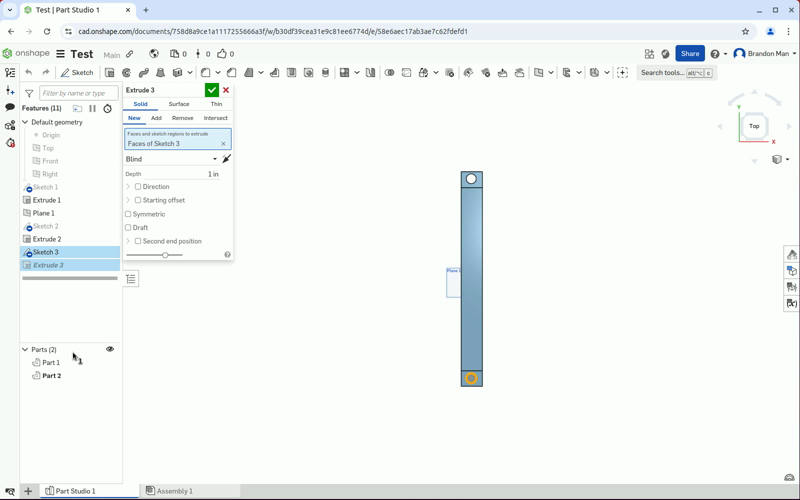
mouse_move(143, 106)
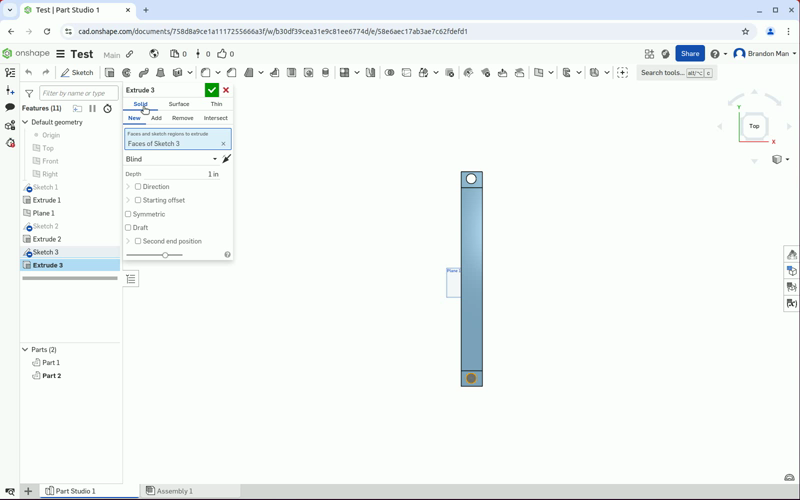
click(143, 106)
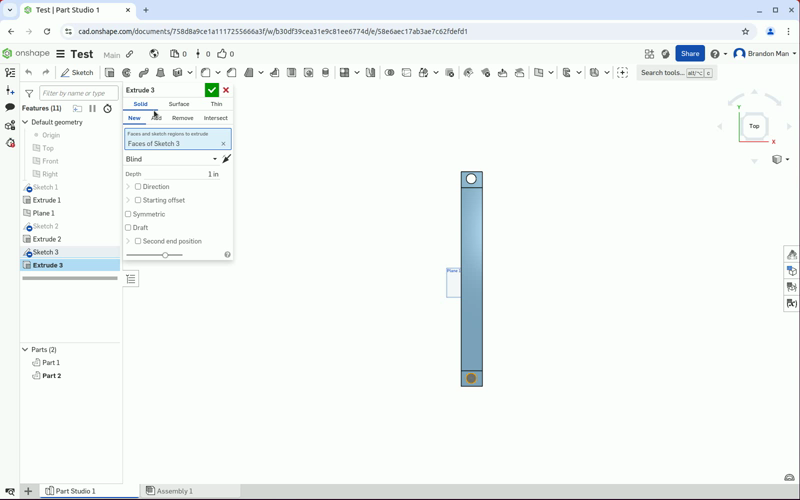
mouse_move(186, 120)
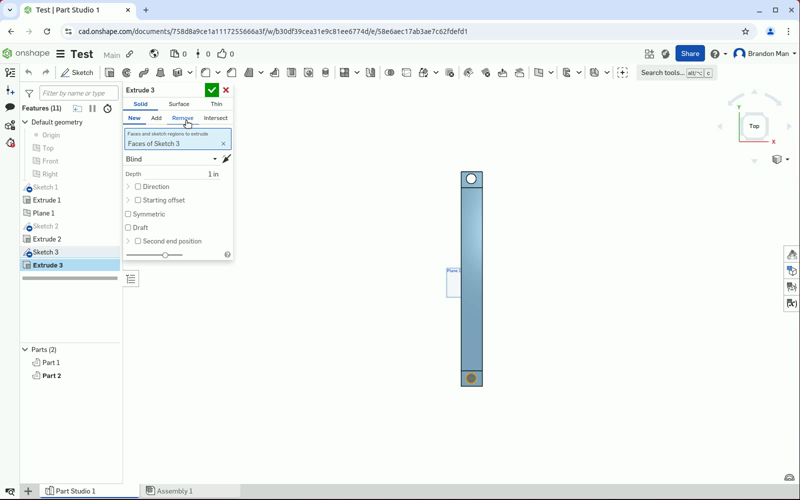
click(186, 120)
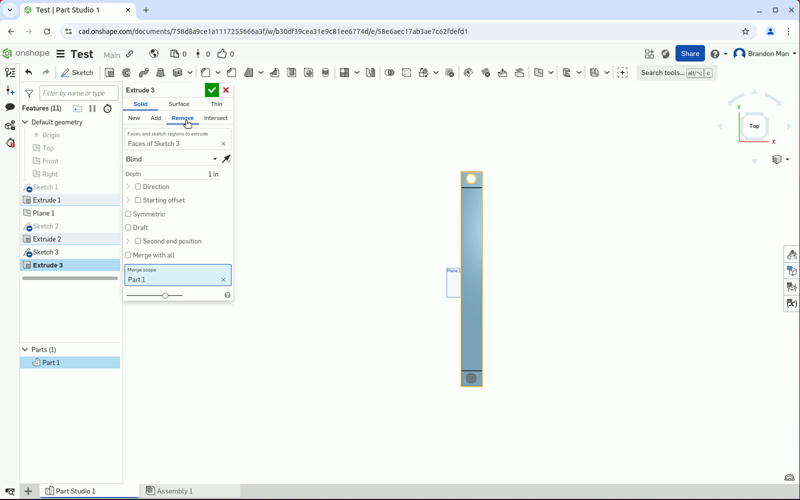
key(tab, 4)
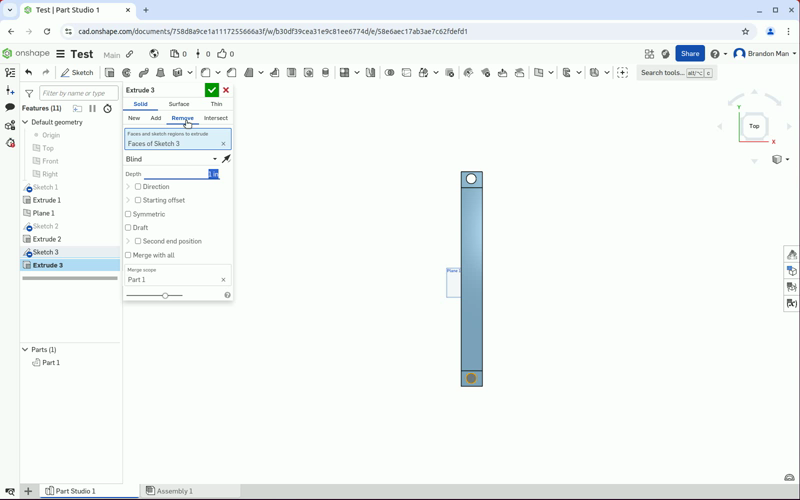
text(10.832)
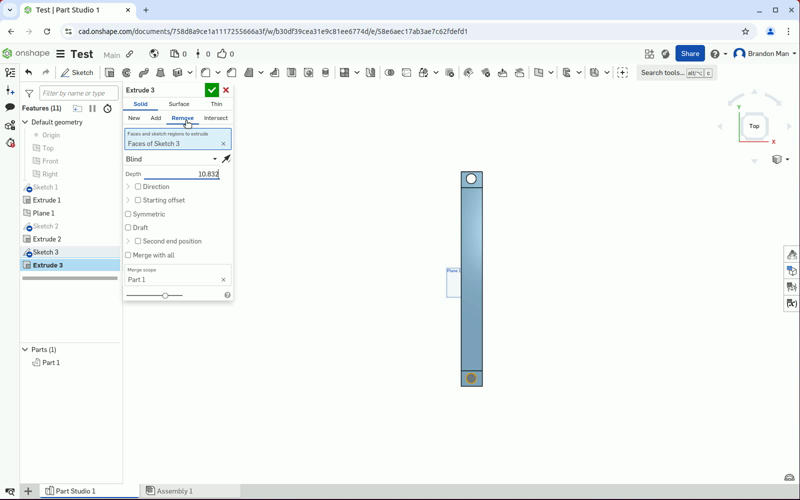
key(tab, 6)
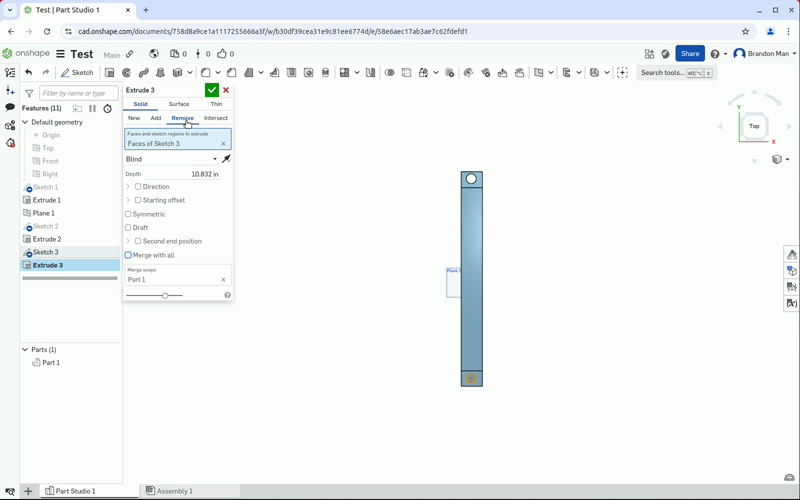
key(space)
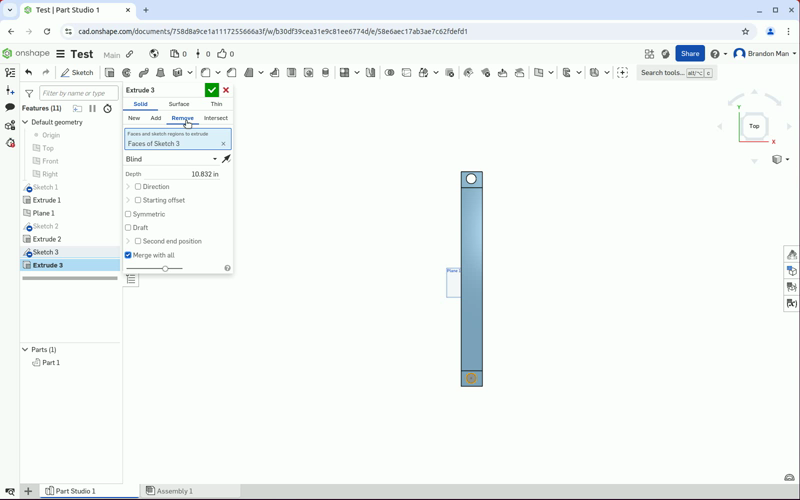
key(enter)
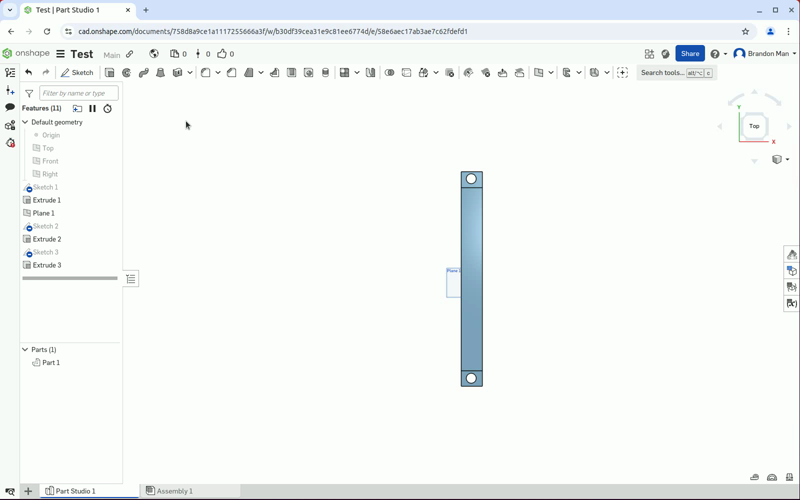
key(shift+h)
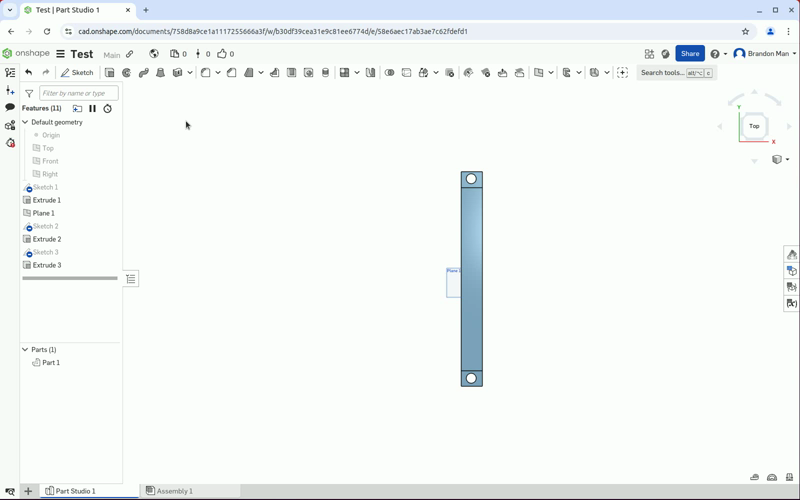
key(shift+h)
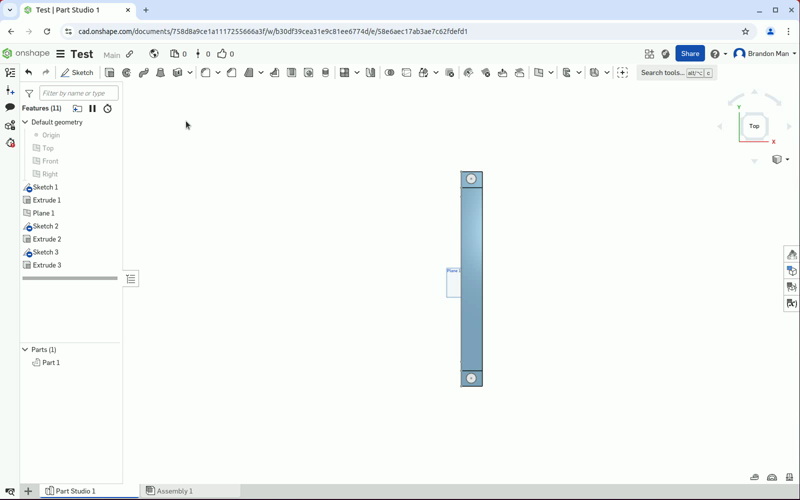
key(shift+7)
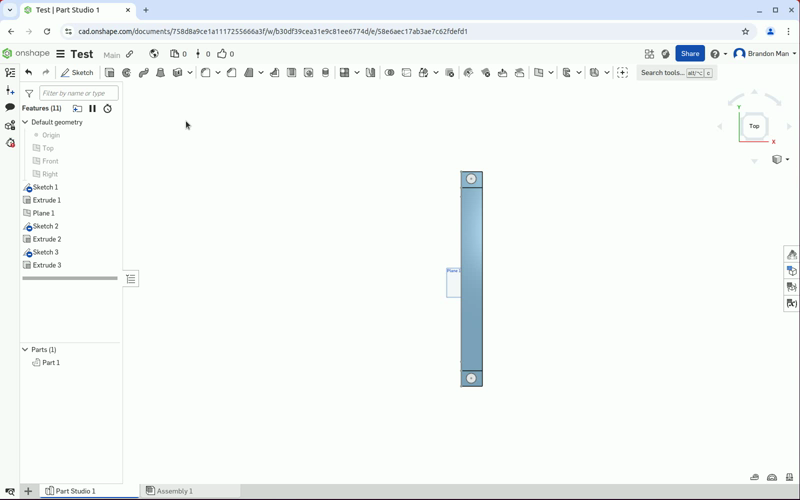
key(up, 3)
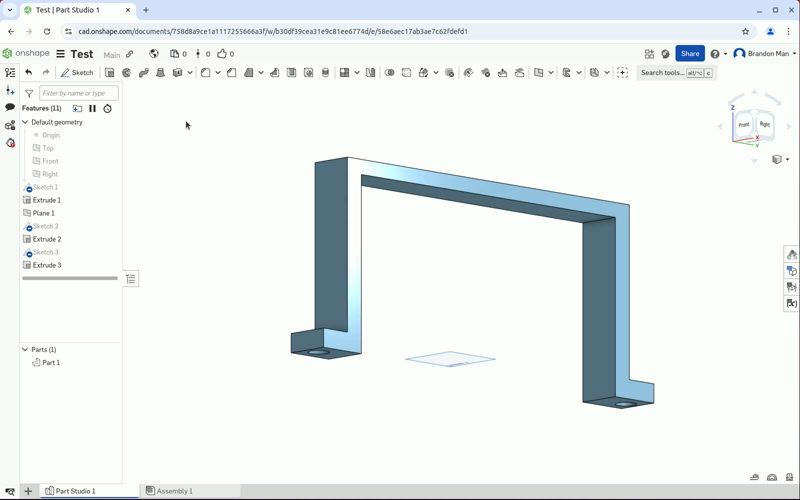
key(left, 3)
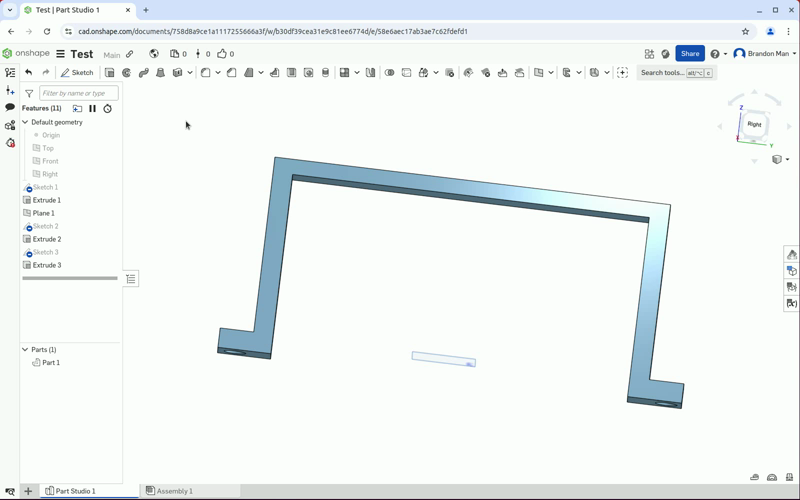
key(right, 3)
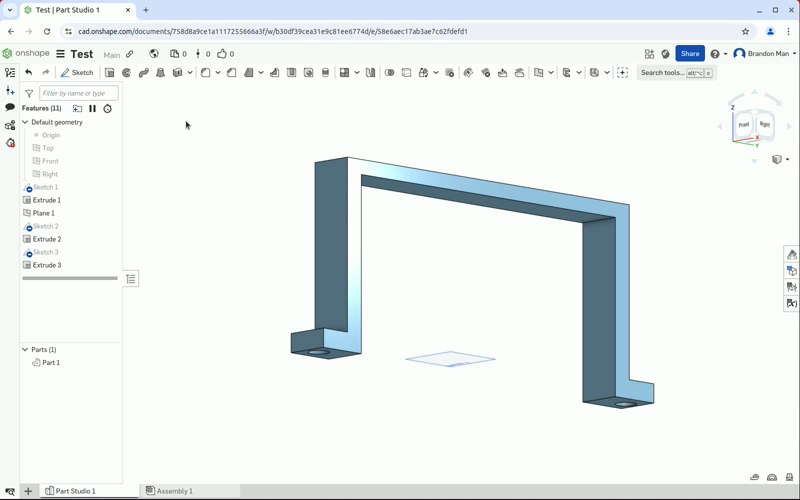
key(down, 3)
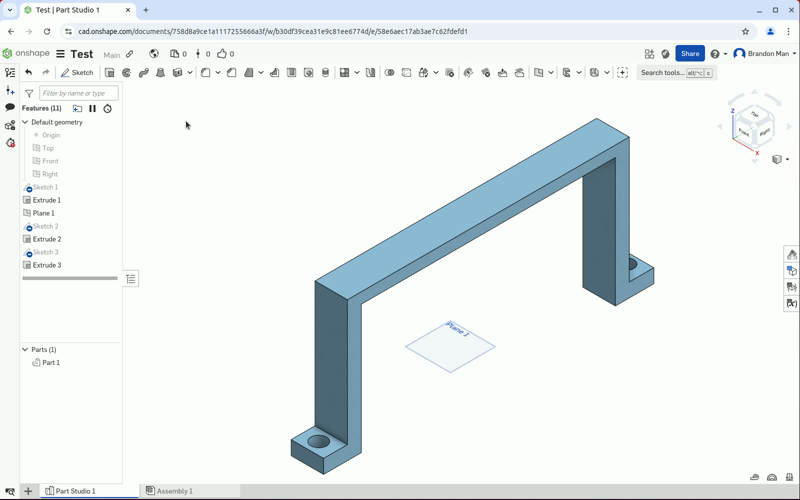
mouse_move(73, 189)
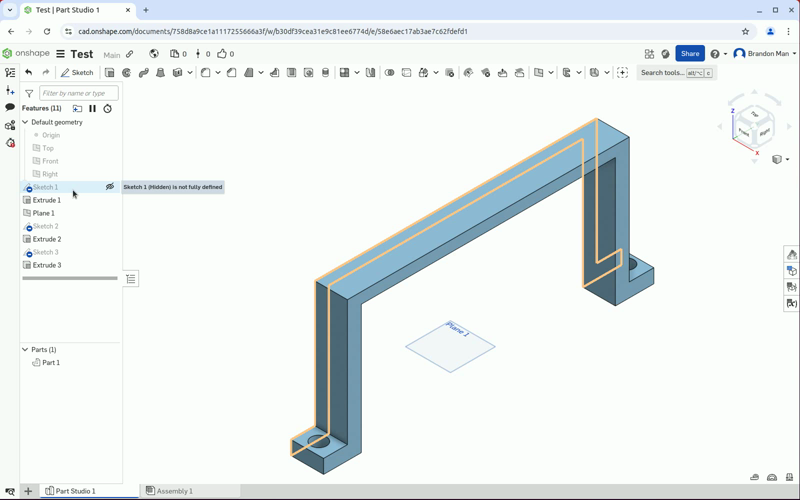
click(73, 189)